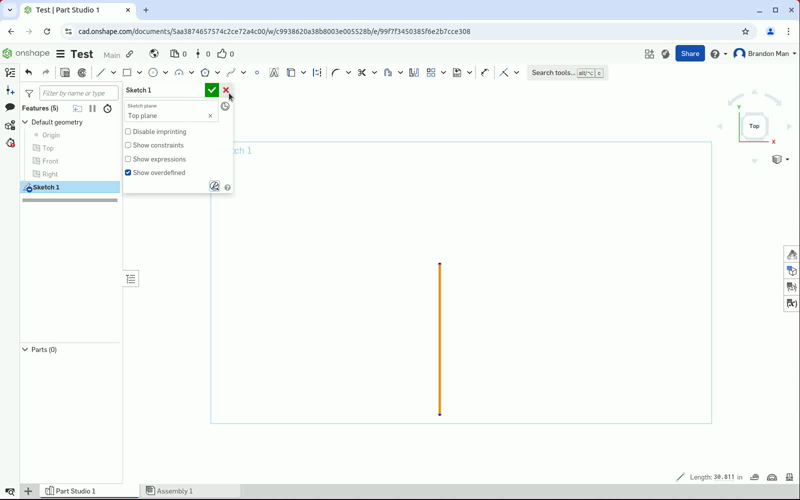
key(shift+h)
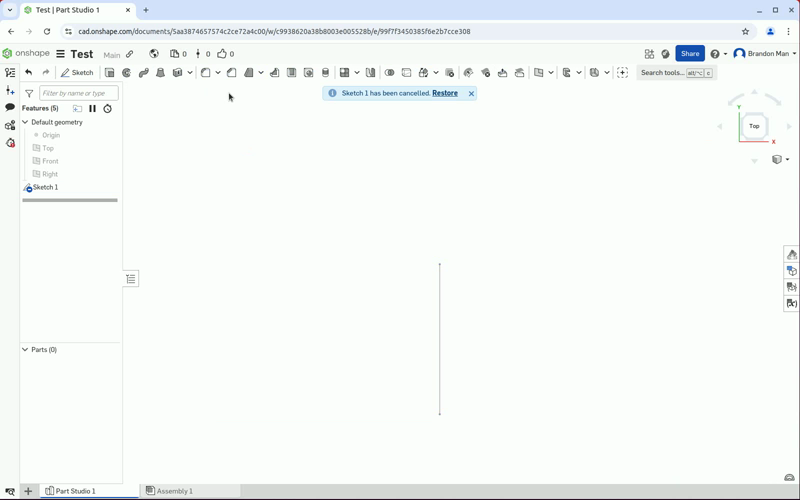
key(shift+s)
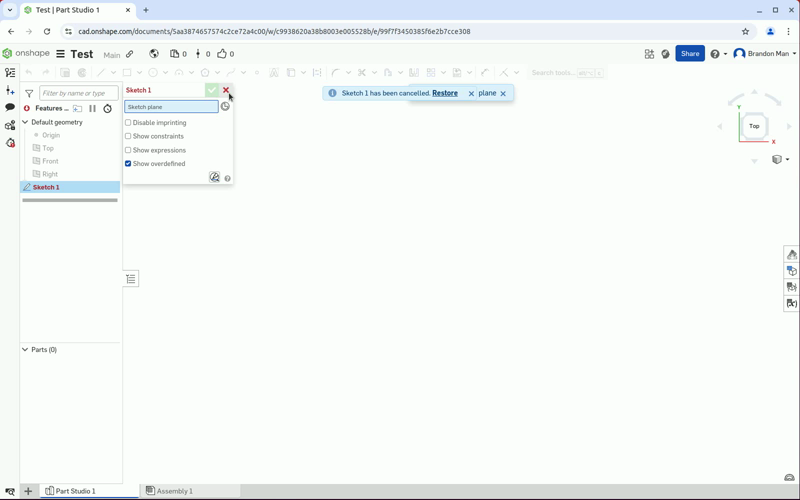
mouse_move(73, 150)
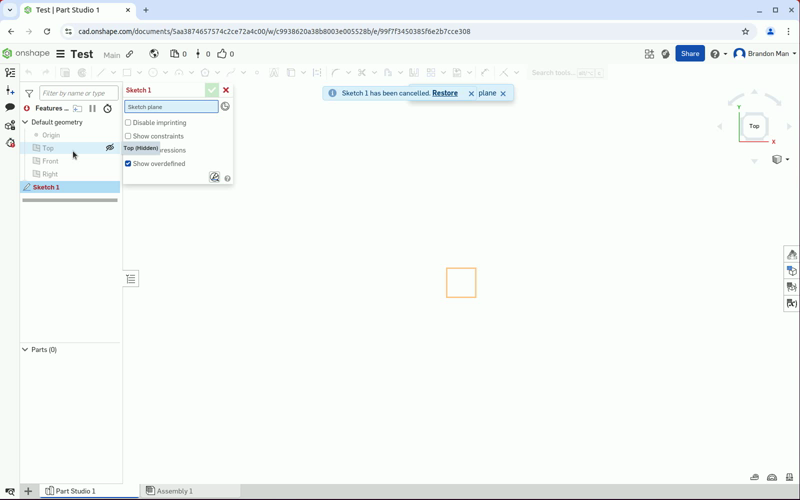
click(73, 150)
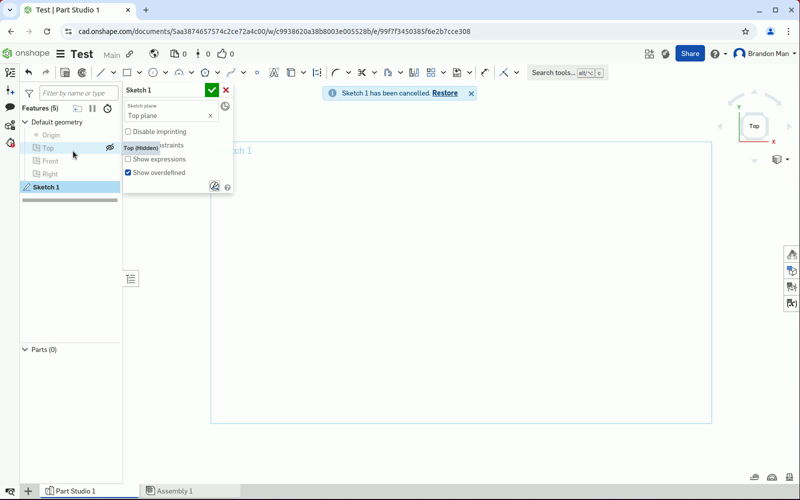
mouse_move(73, 352)
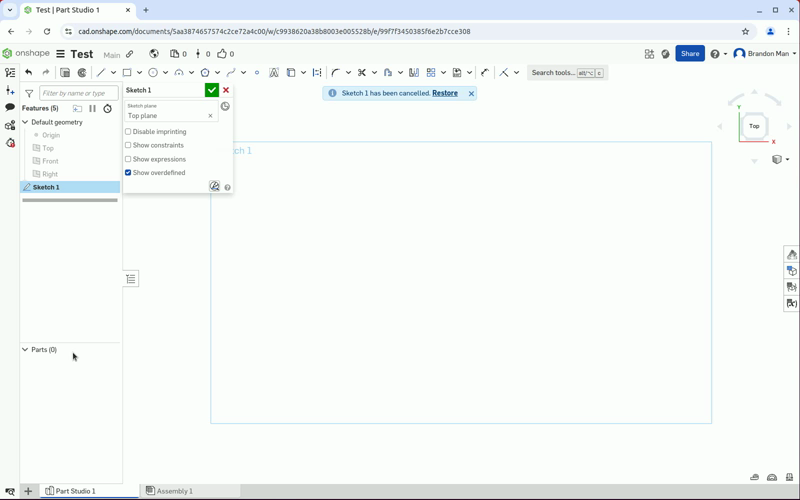
key(y)
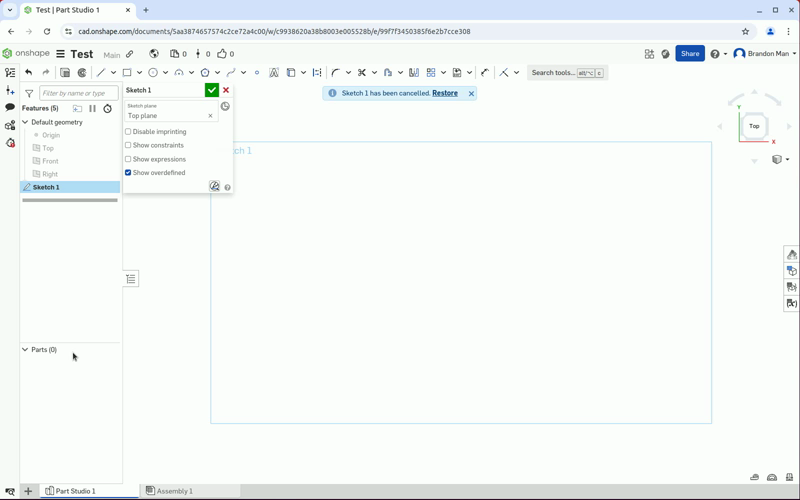
key(l)
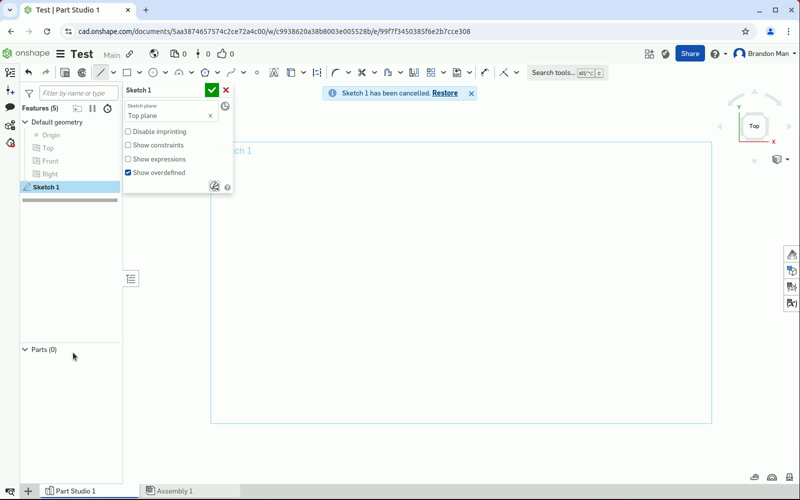
key_down(shift)
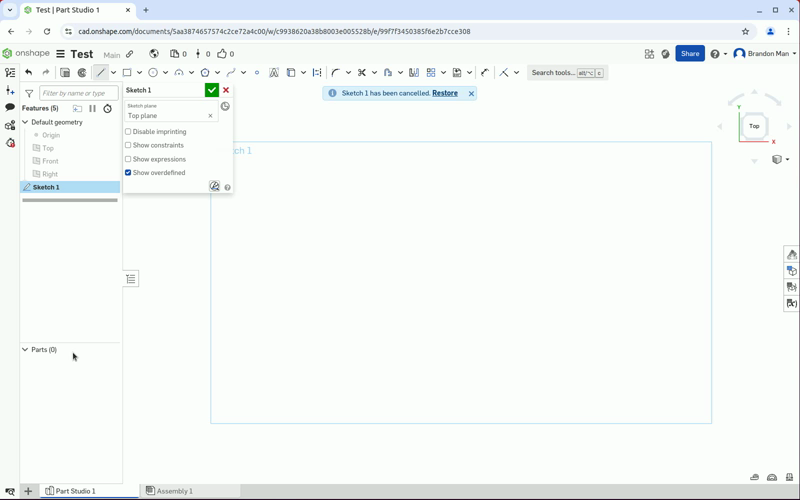
mouse_move(425, 320)
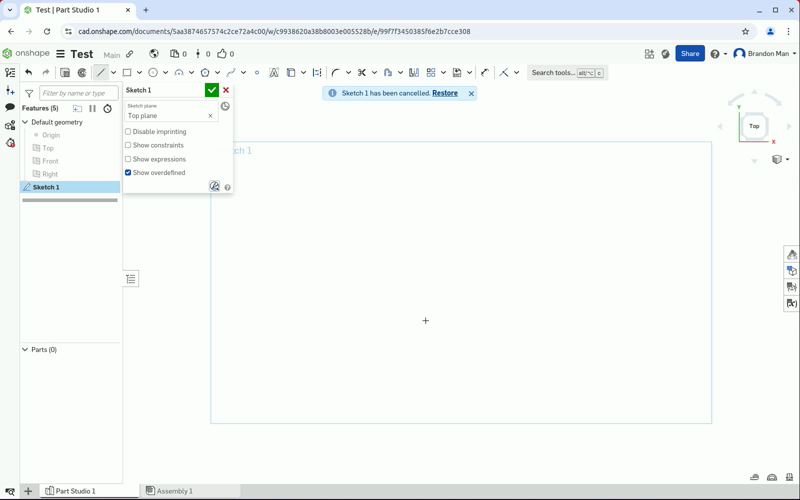
click(425, 320)
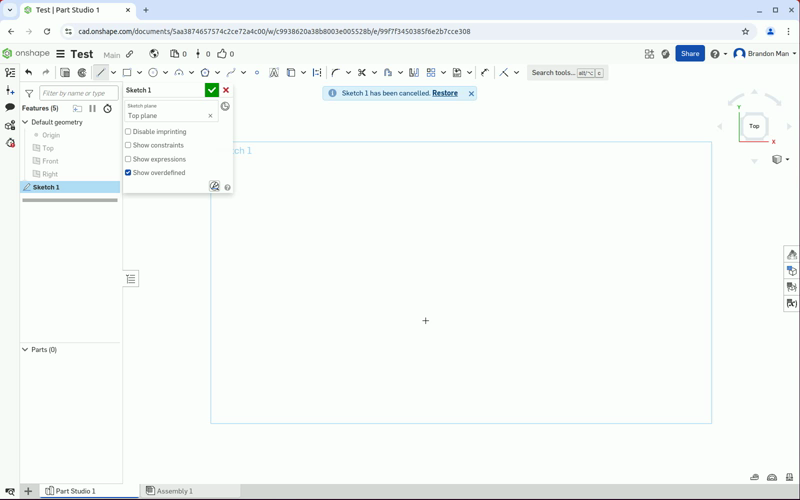
key_up(shift)
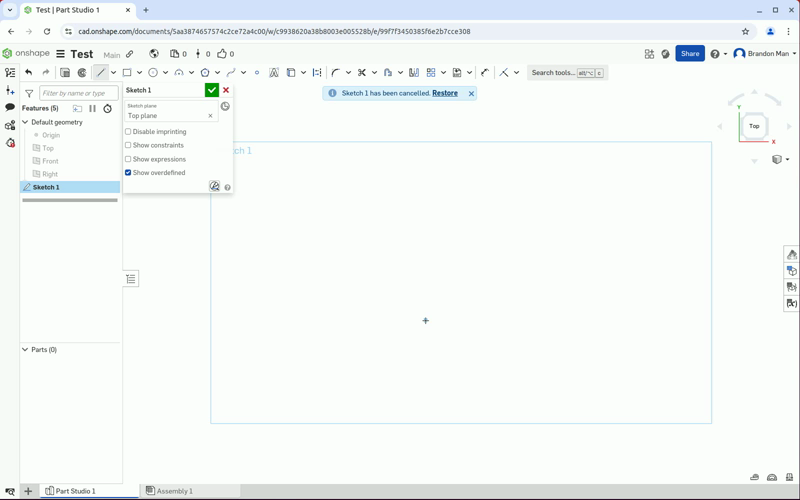
key_down(shift)
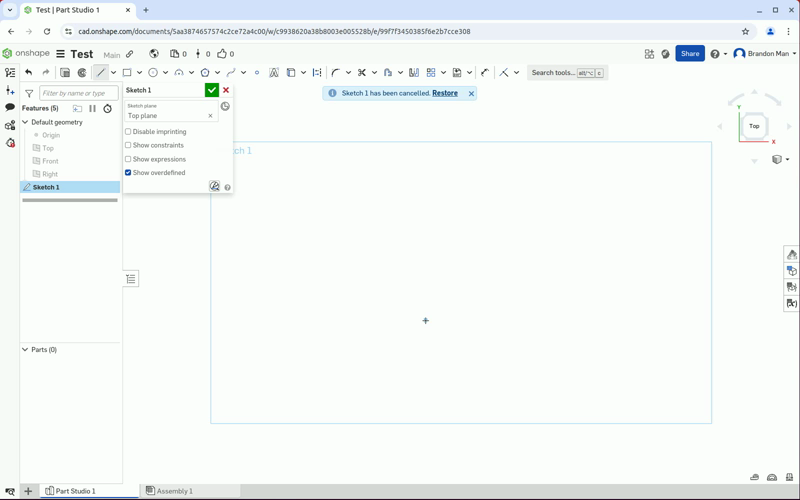
mouse_move(455, 320)
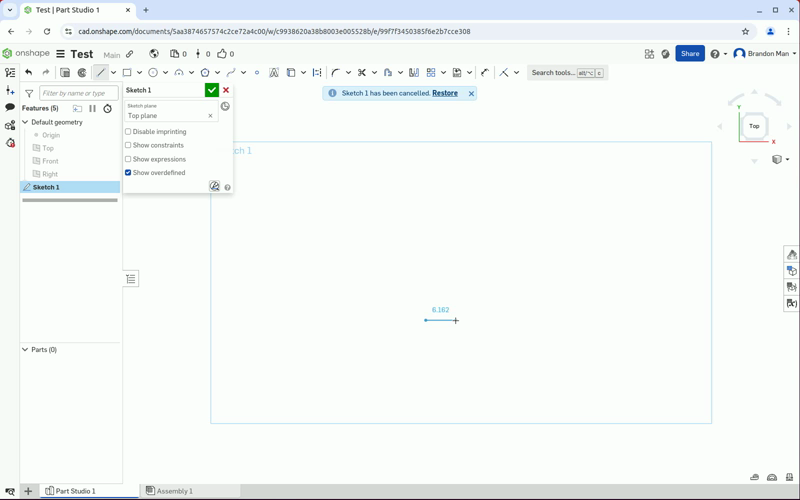
mouse_move(460, 320)
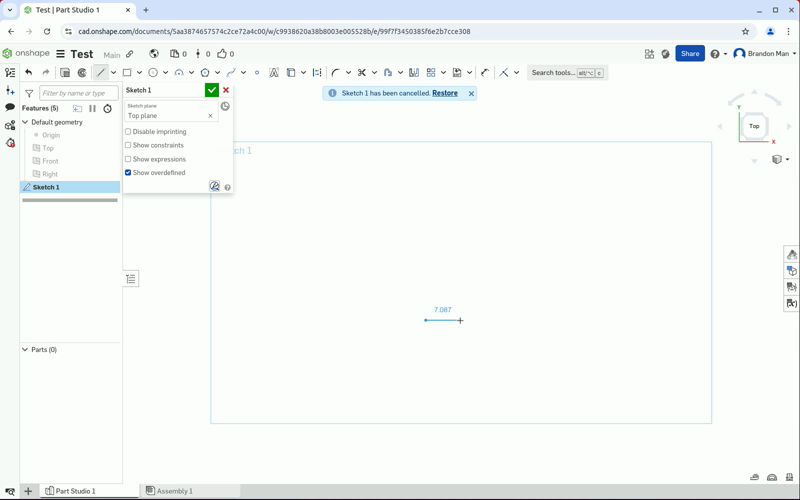
click(460, 320)
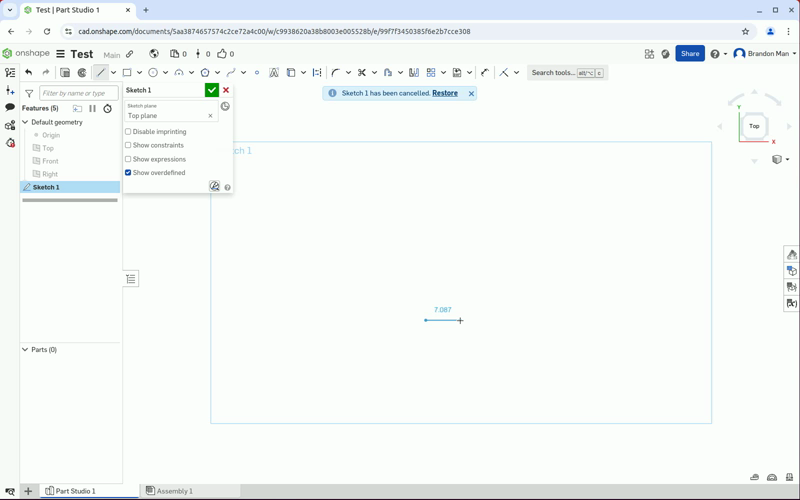
key_up(shift)
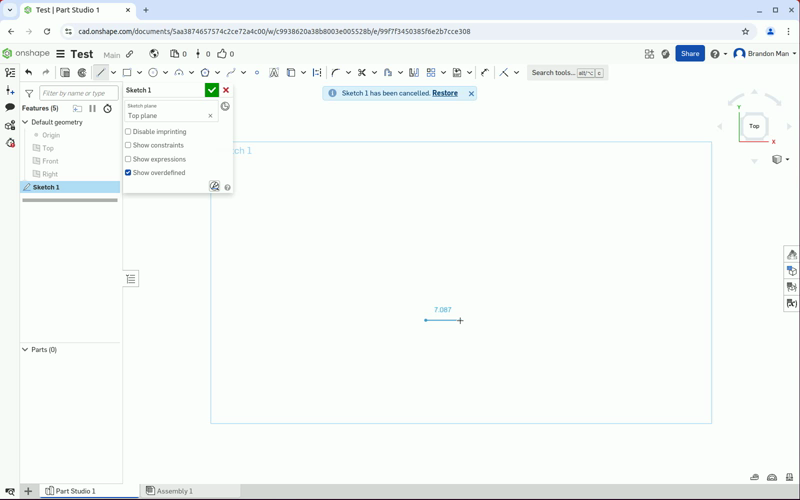
key_down(shift)
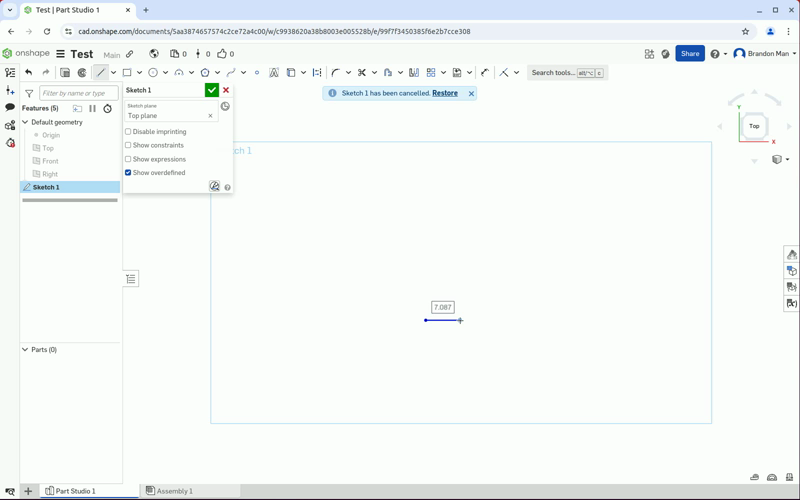
mouse_move(490, 320)
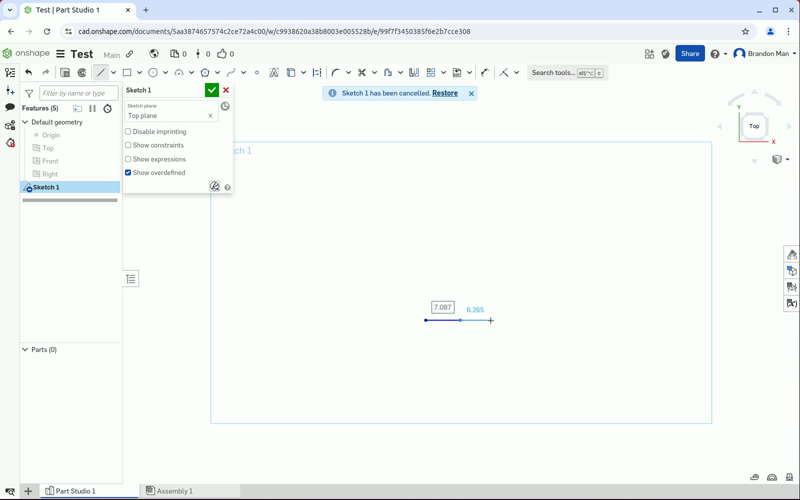
mouse_move(460, 305)
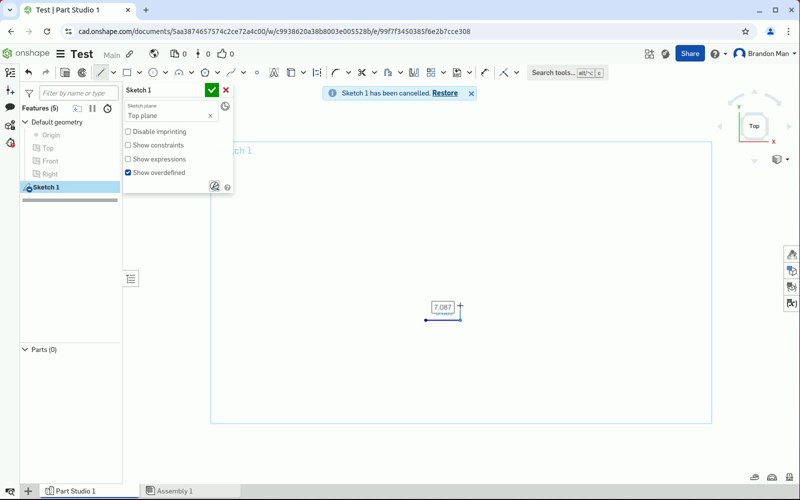
click(460, 305)
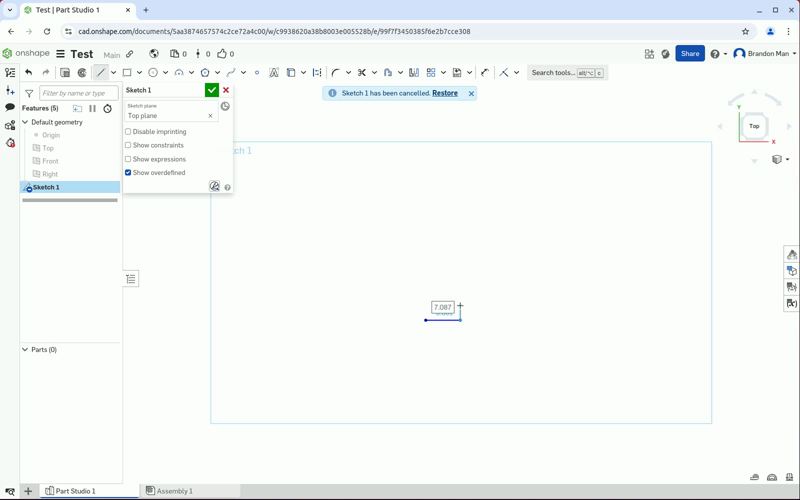
key_up(shift)
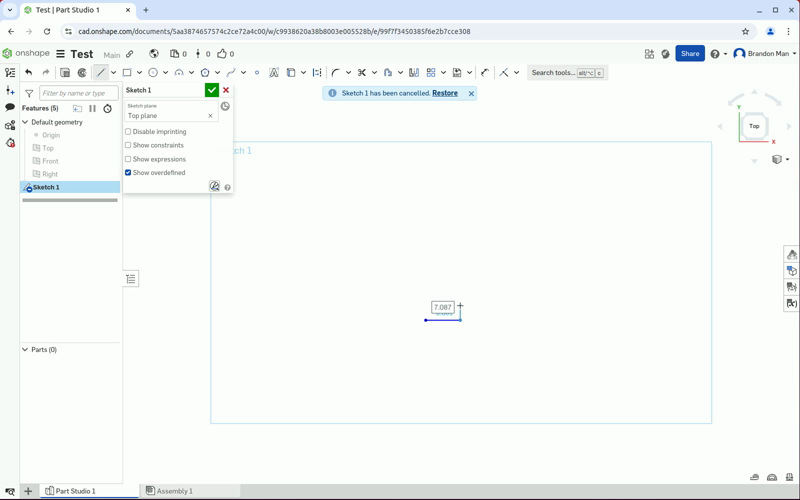
key_down(shift)
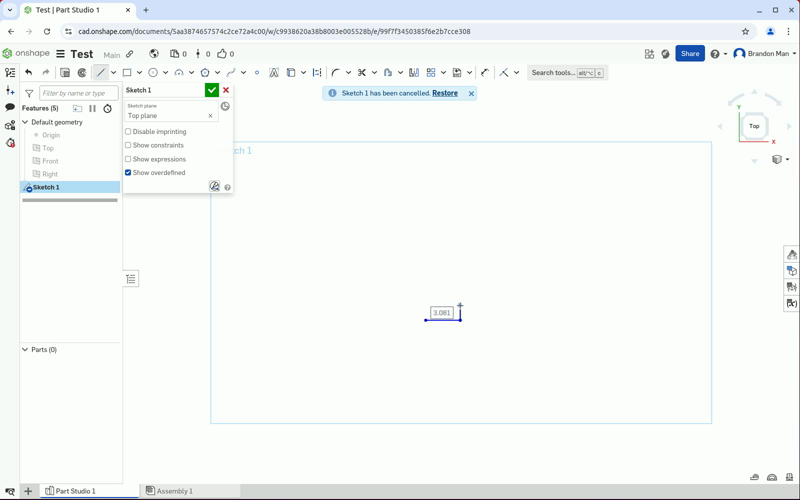
mouse_move(490, 305)
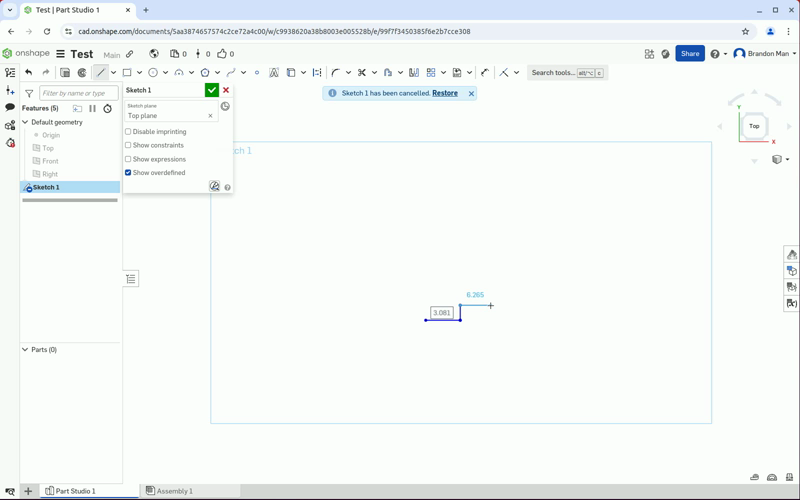
mouse_move(460, 261)
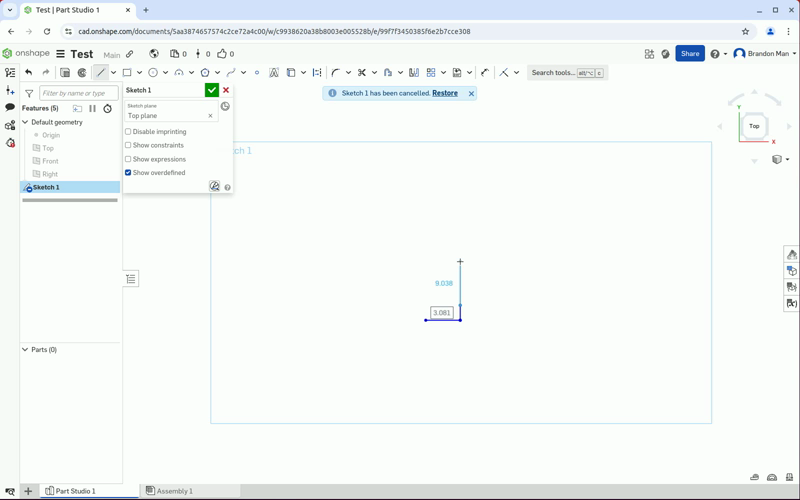
click(460, 261)
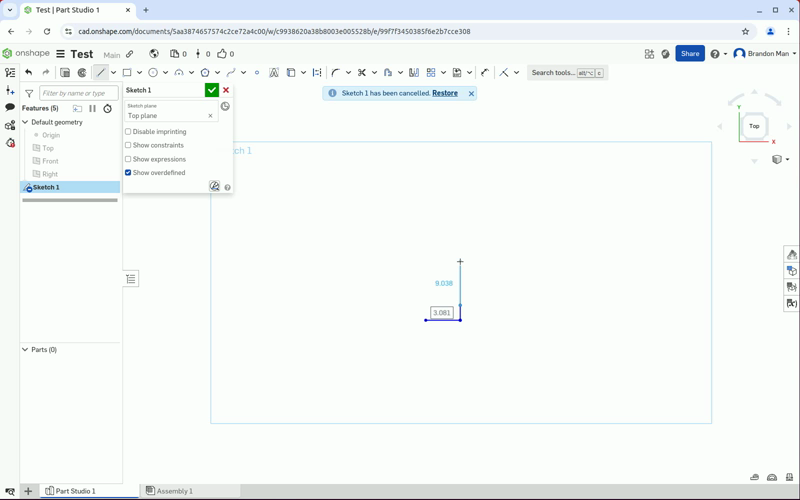
key_up(shift)
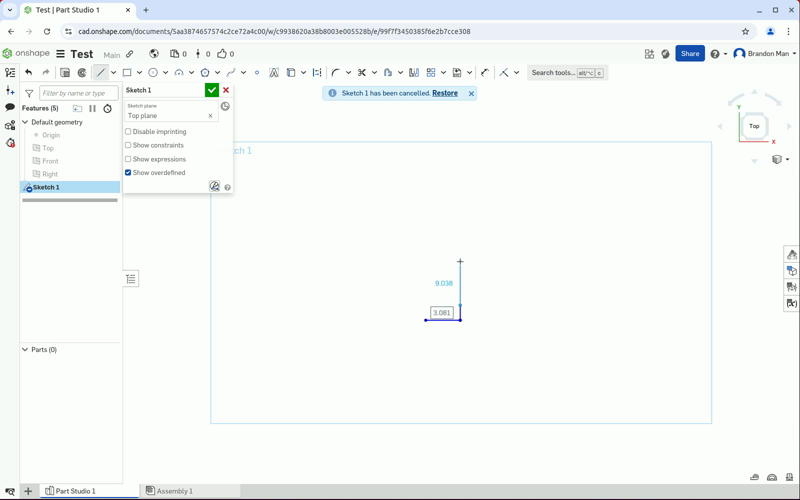
key_down(shift)
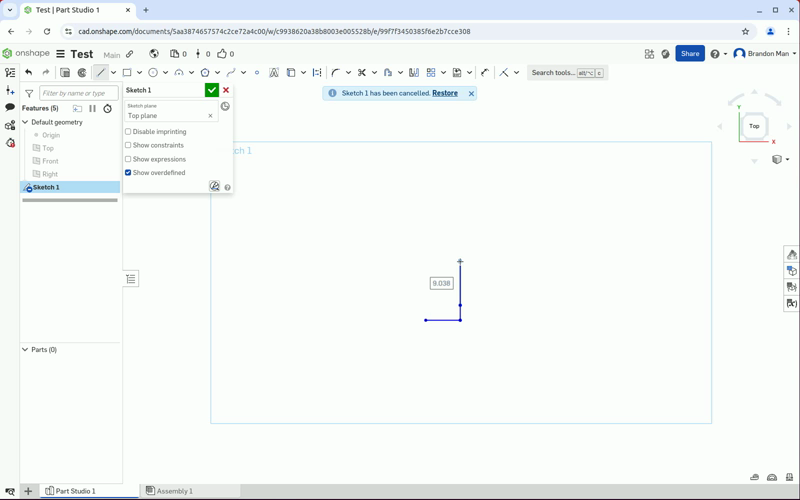
mouse_move(490, 261)
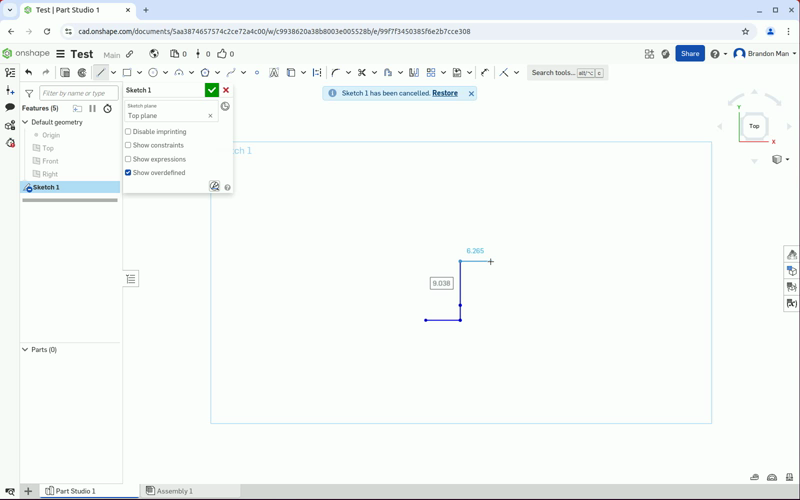
mouse_move(460, 245)
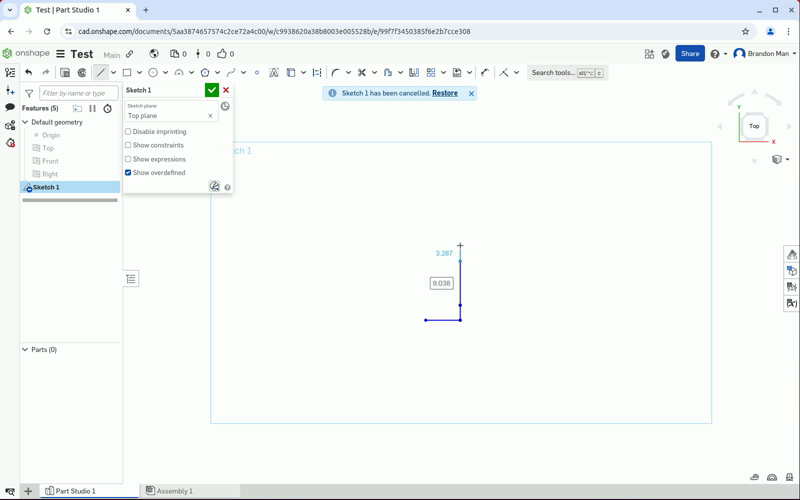
click(460, 245)
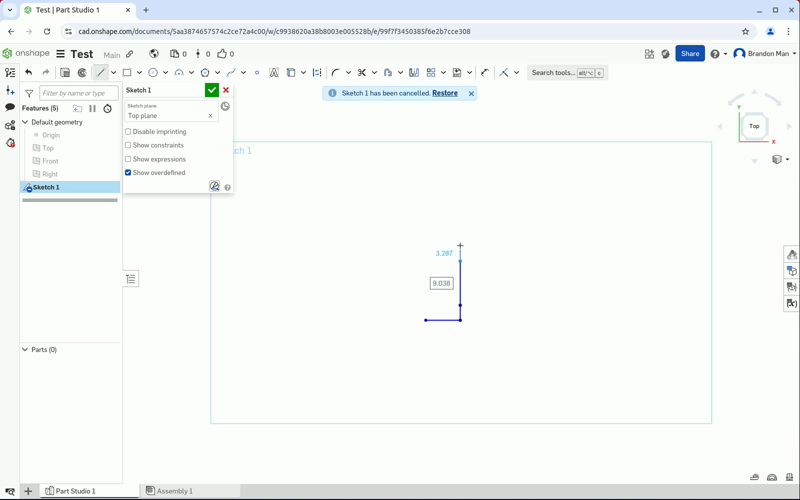
key_up(shift)
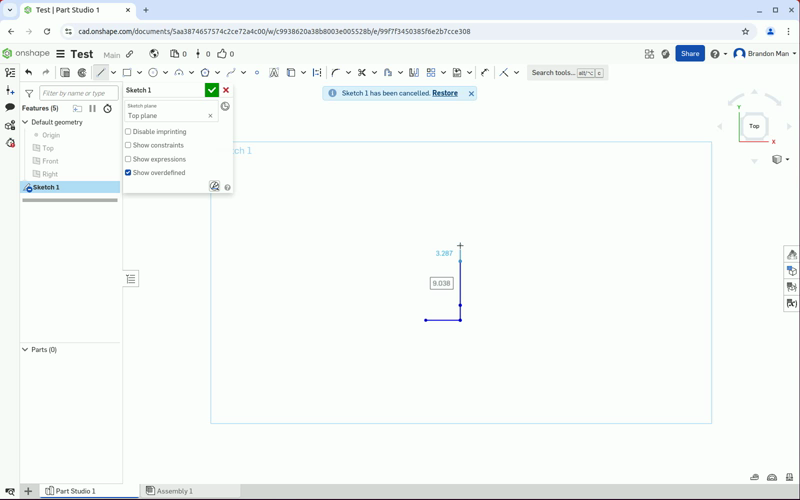
key_down(shift)
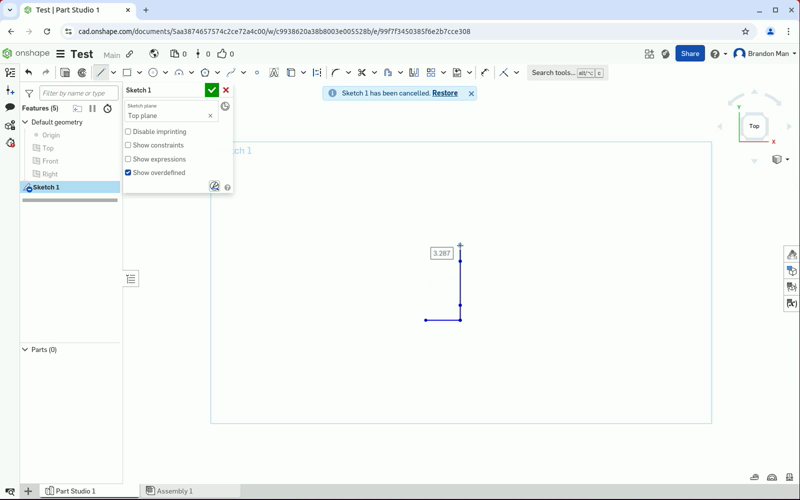
mouse_move(490, 245)
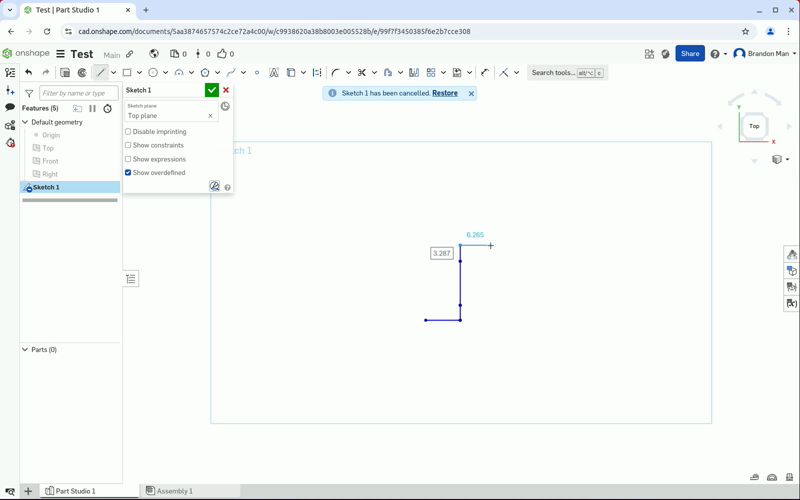
mouse_move(425, 245)
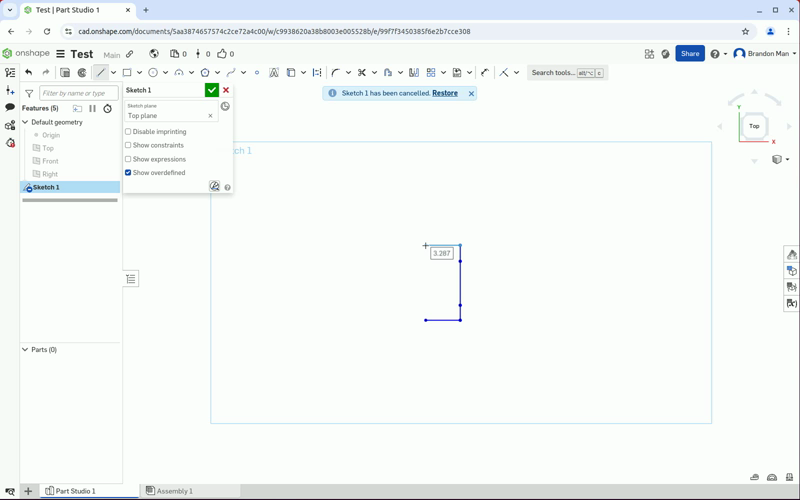
click(425, 245)
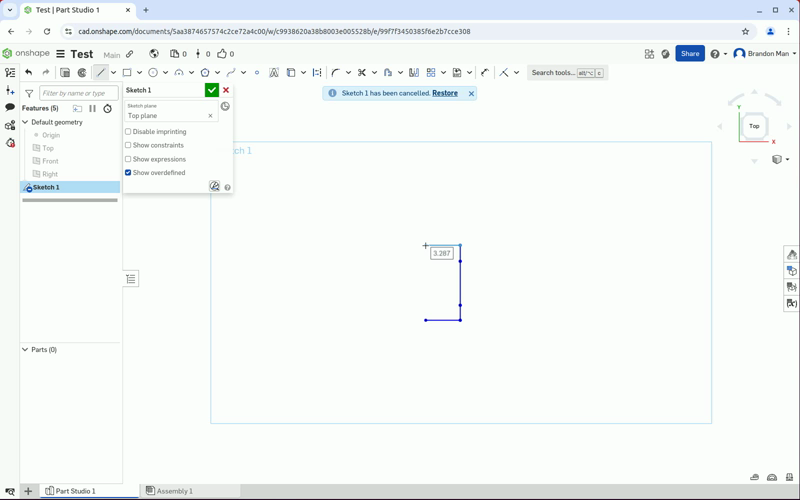
key_up(shift)
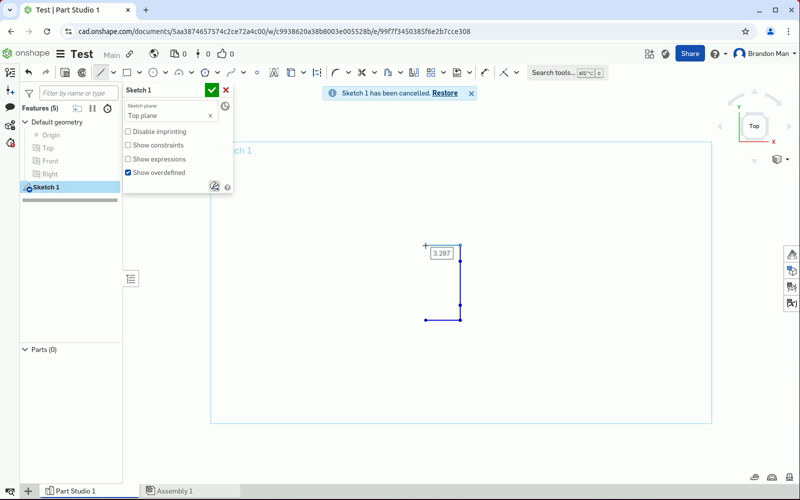
key_down(shift)
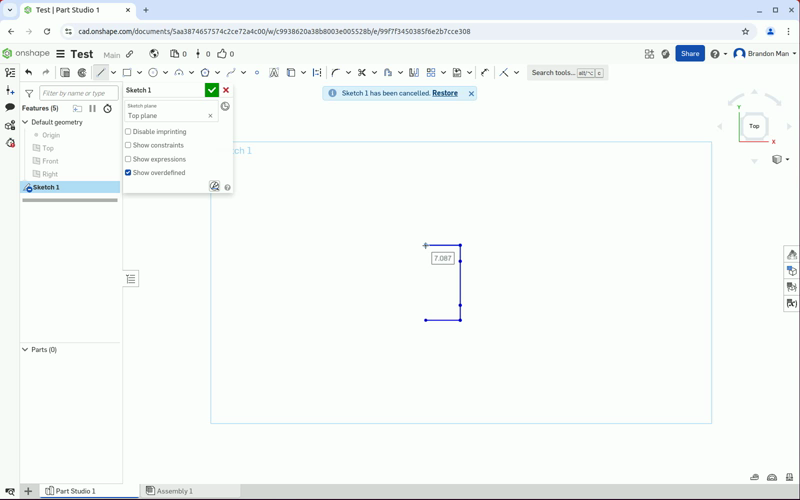
mouse_move(425, 320)
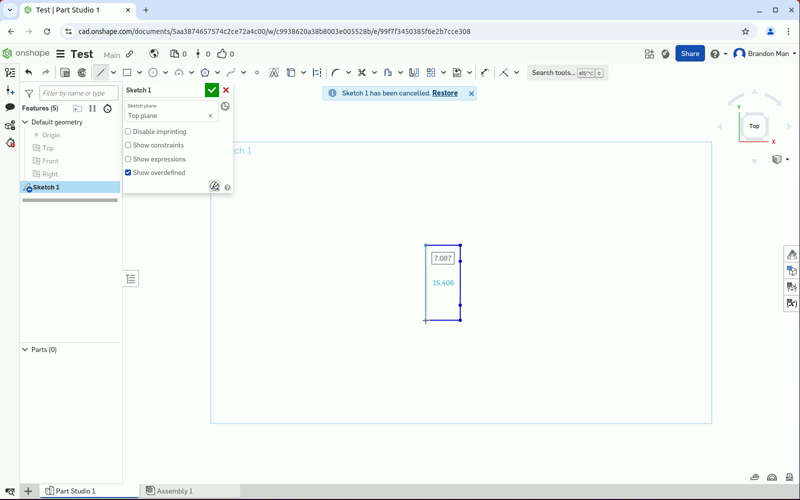
key_up(shift)
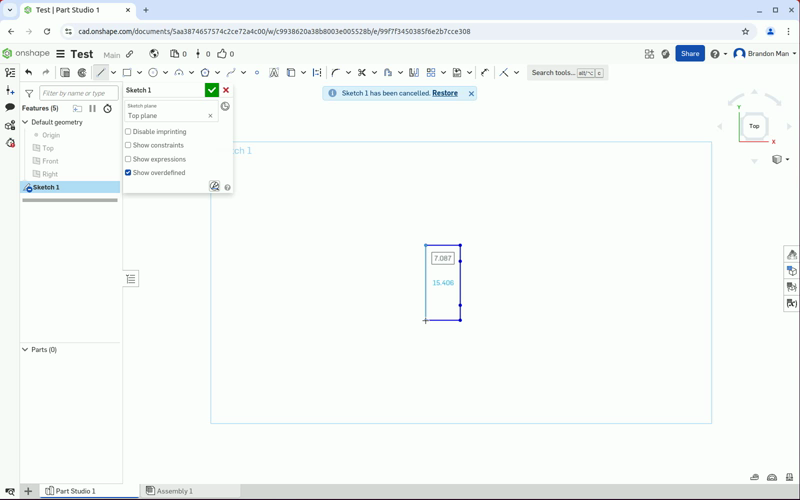
click(425, 320)
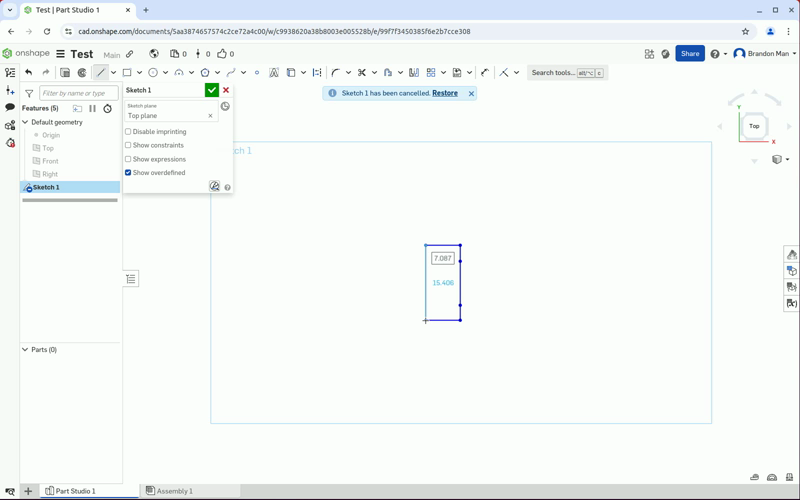
key(esc)
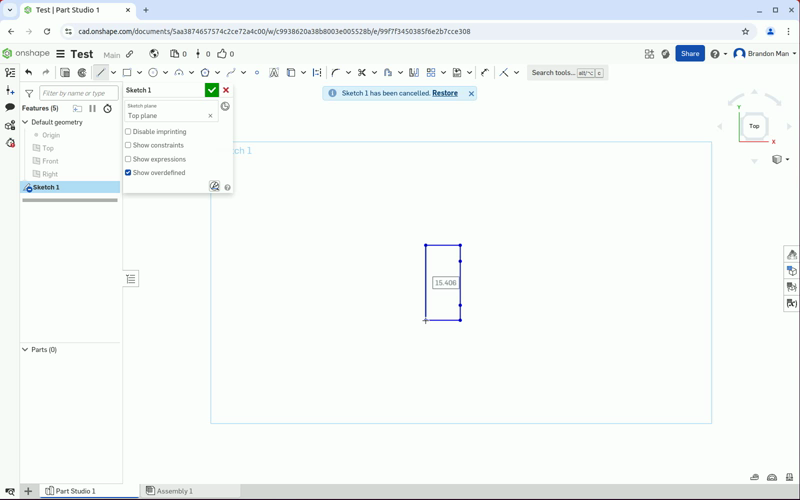
mouse_move(427, 271)
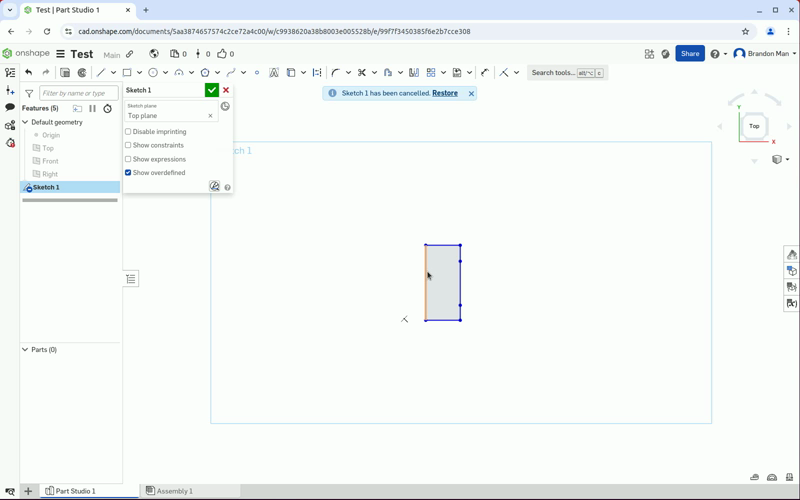
click(427, 271)
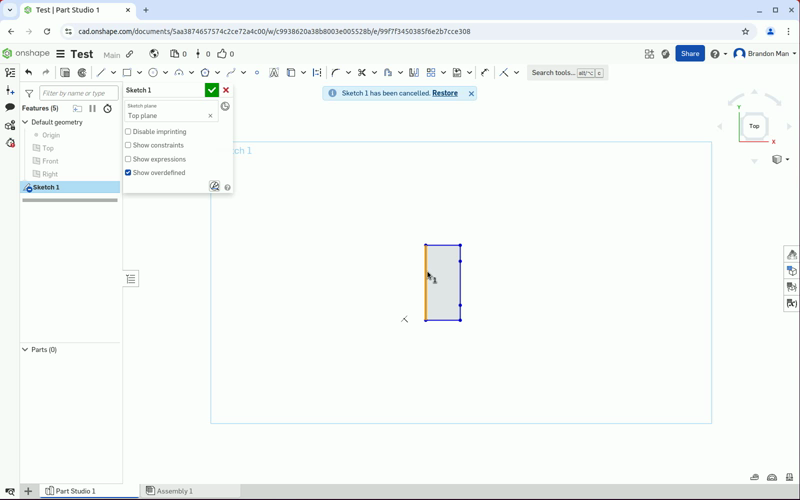
mouse_move(73, 352)
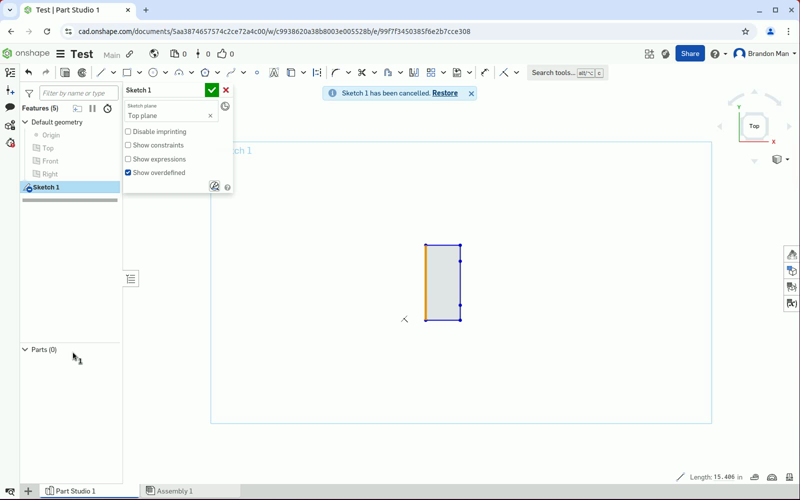
key(shift+y)
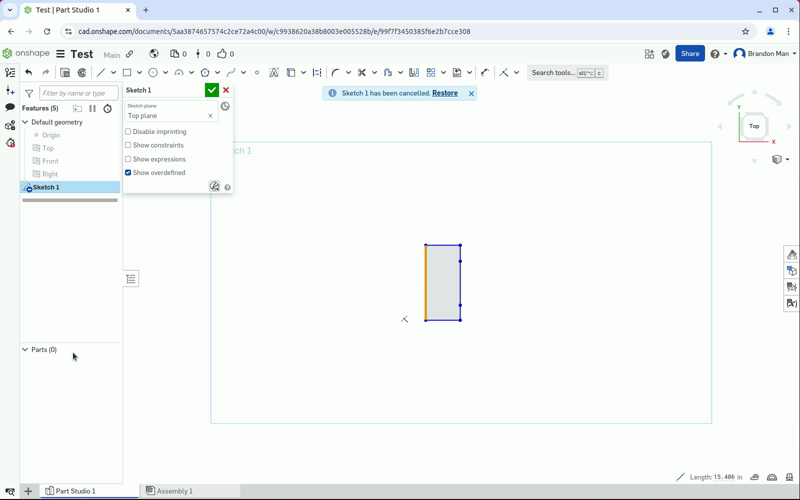
key(shift+e)
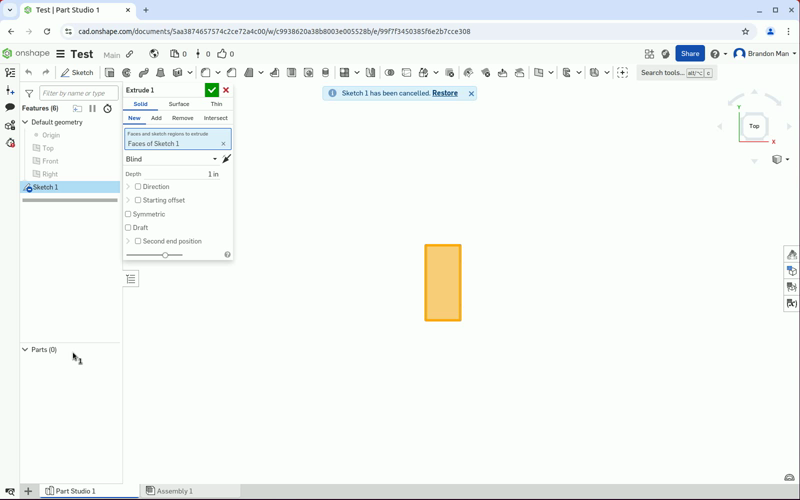
mouse_move(143, 106)
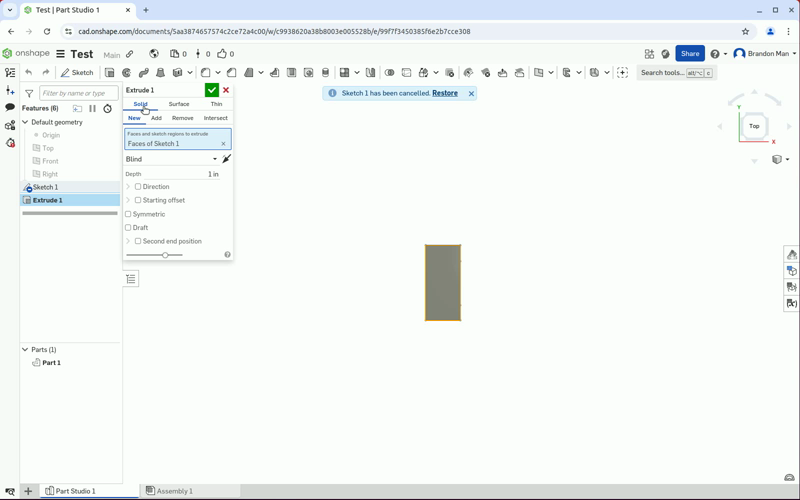
click(143, 106)
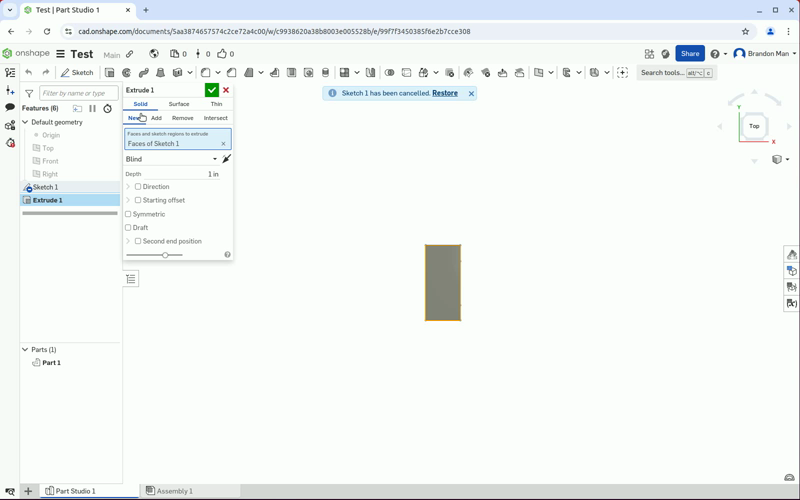
mouse_move(137, 120)
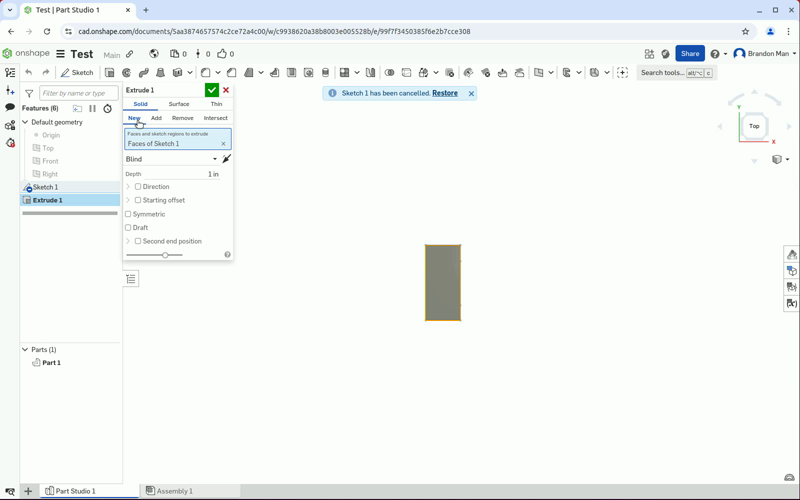
click(137, 120)
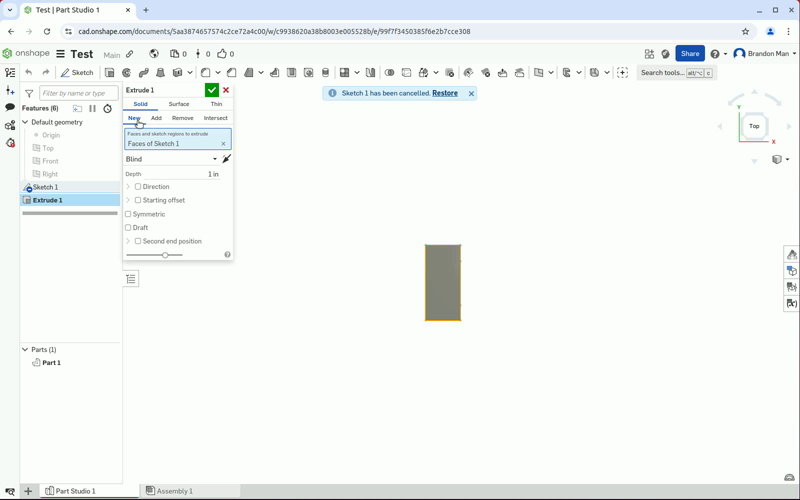
key(tab, 4)
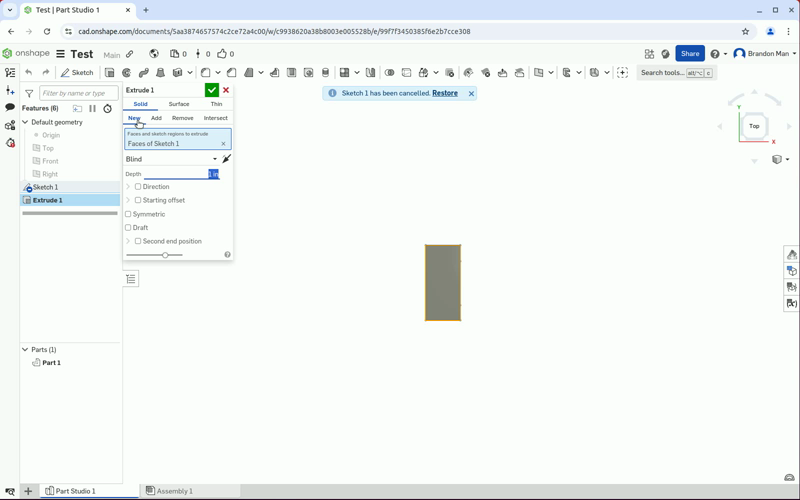
text(12.276)
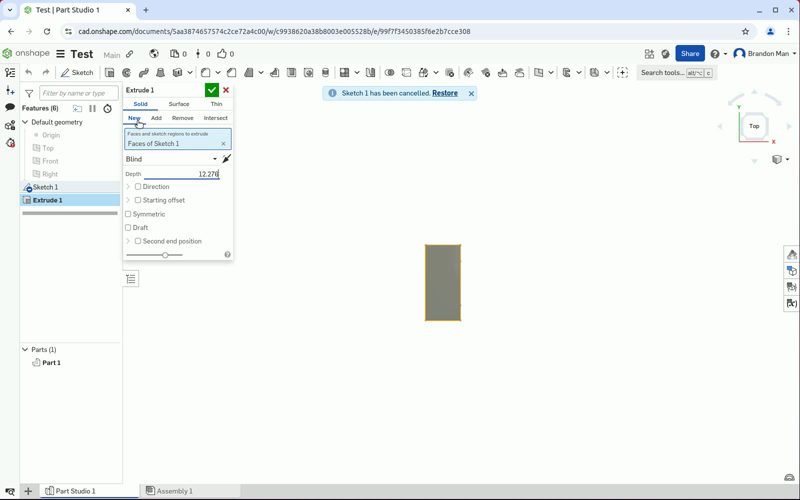
key(enter)
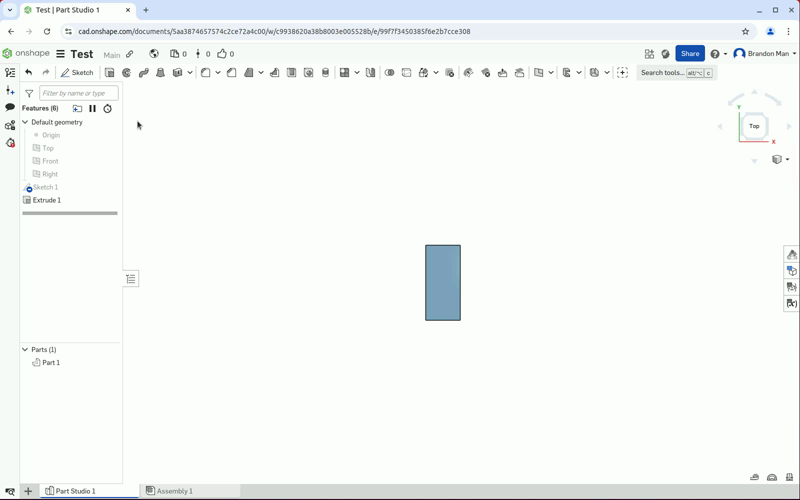
key(shift+h)
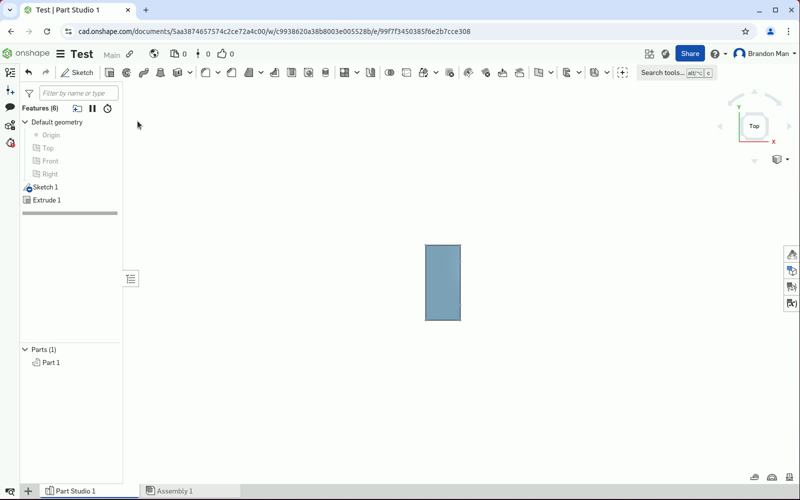
key(shift+h)
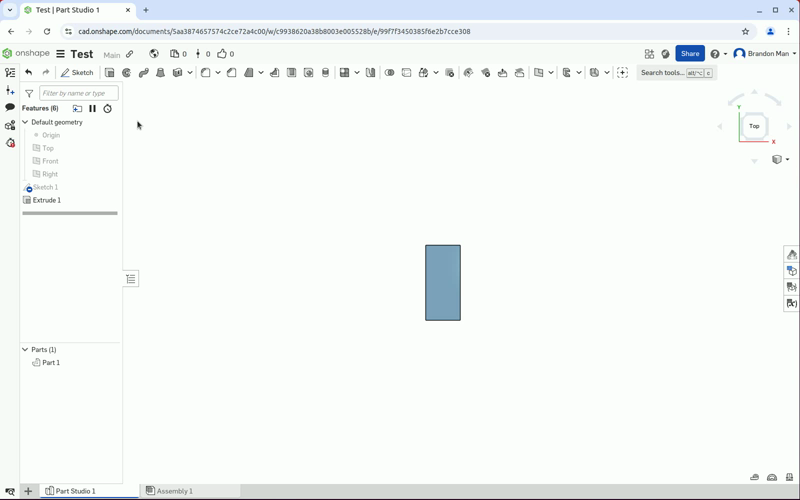
mouse_move(73, 189)
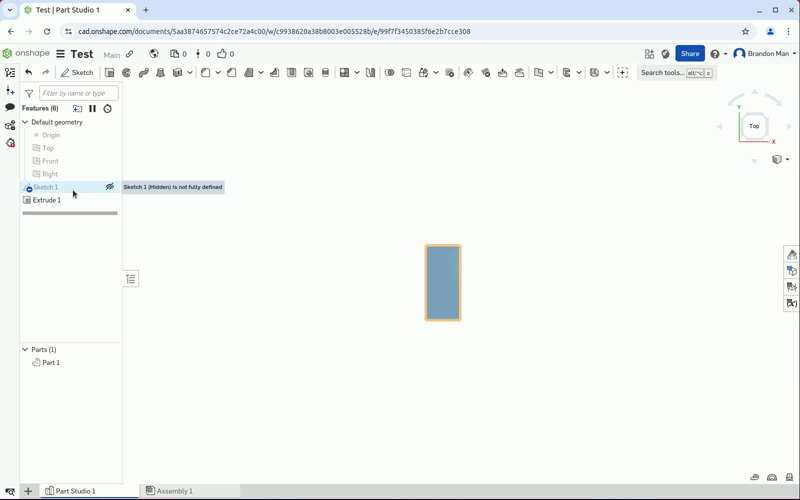
click(73, 189)
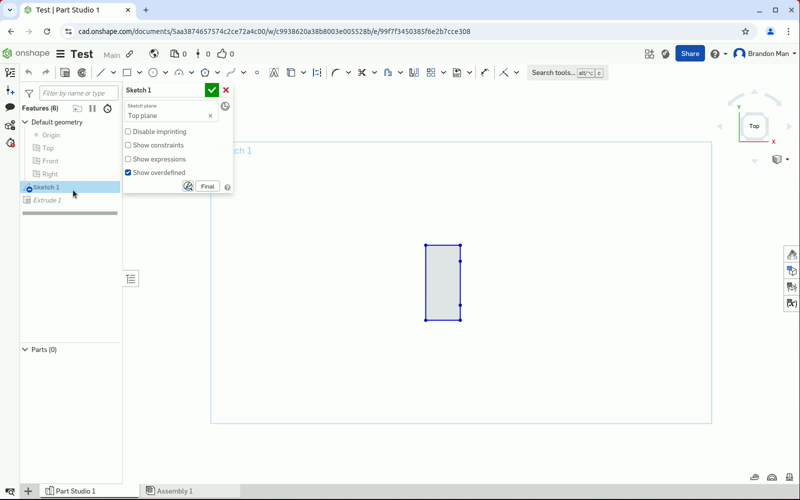
mouse_move(229, 92)
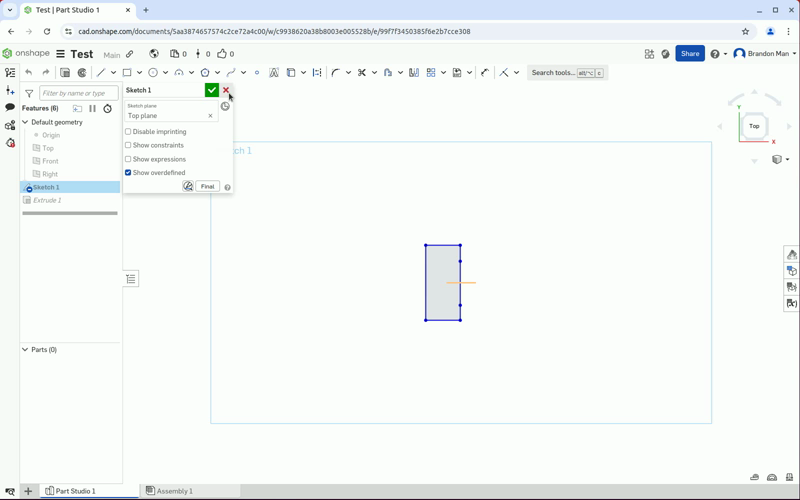
click(229, 92)
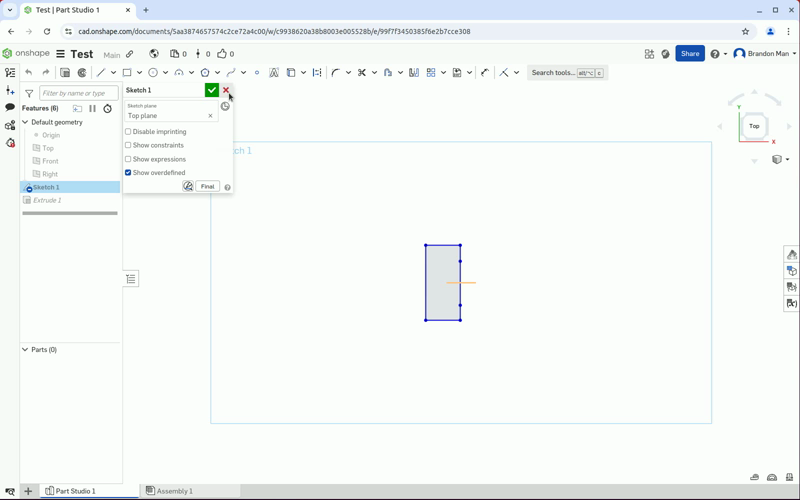
key(shift+s)
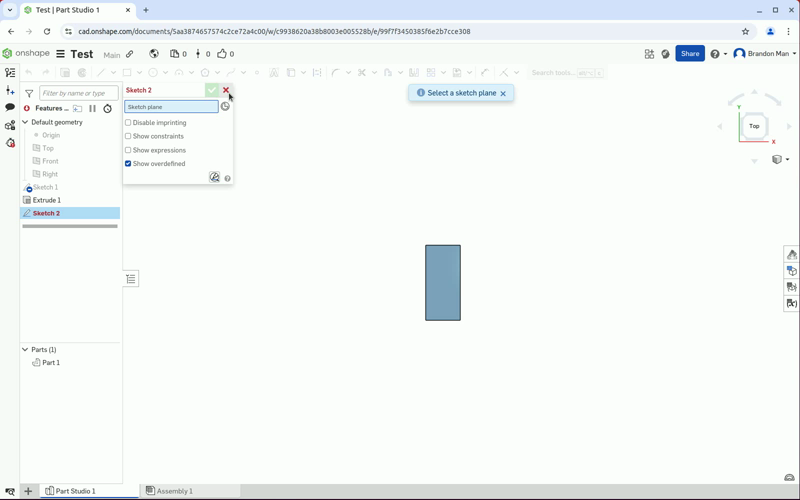
mouse_move(73, 150)
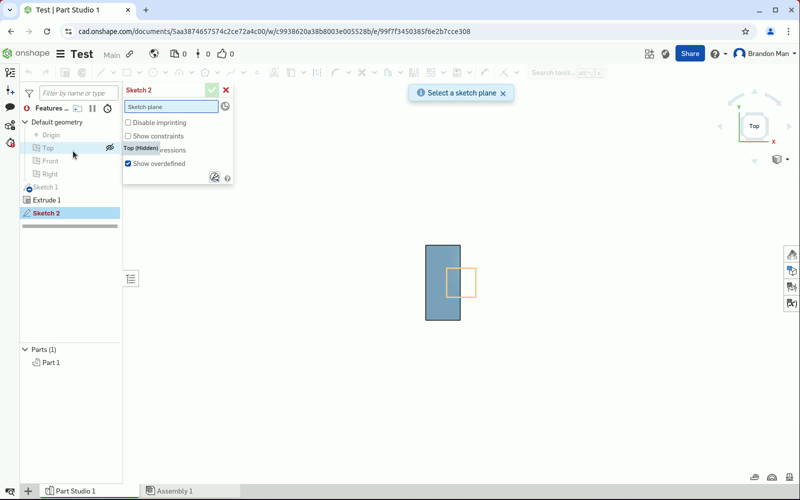
click(73, 150)
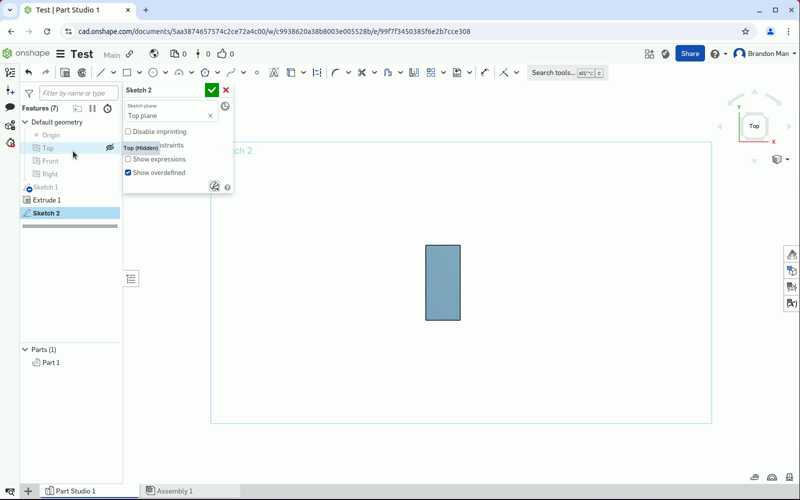
mouse_move(73, 352)
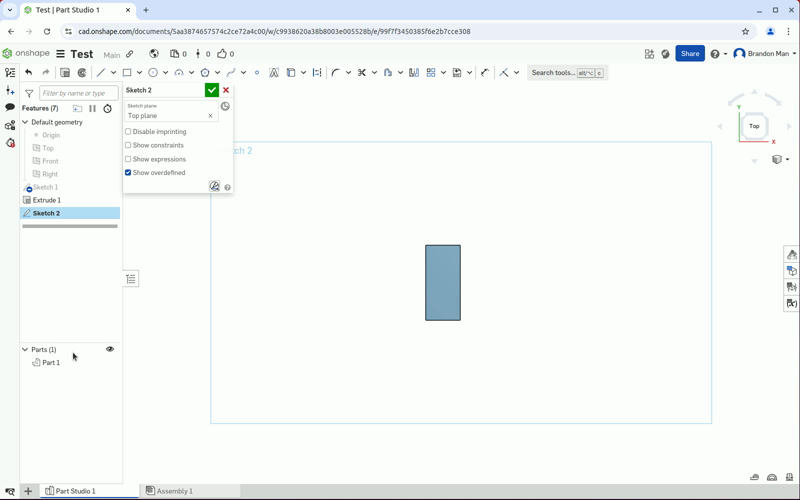
key(y)
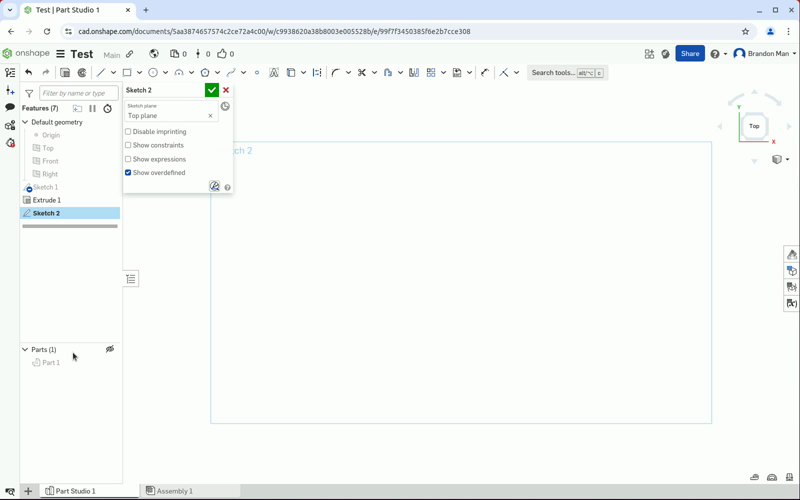
key(l)
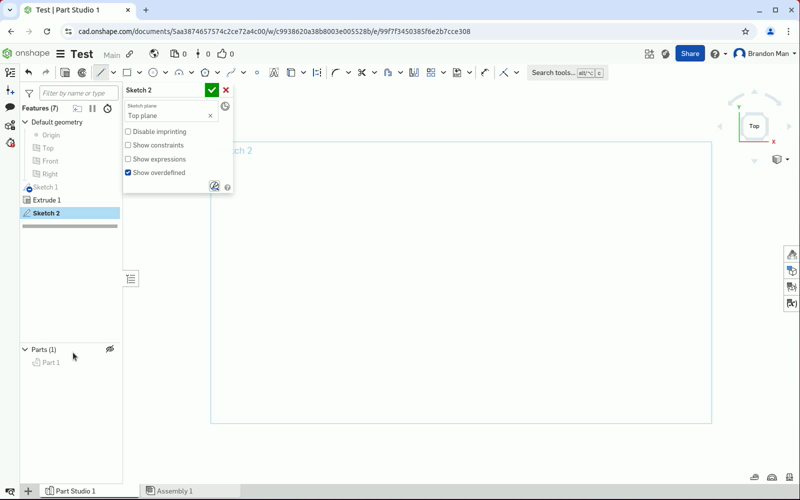
key_down(shift)
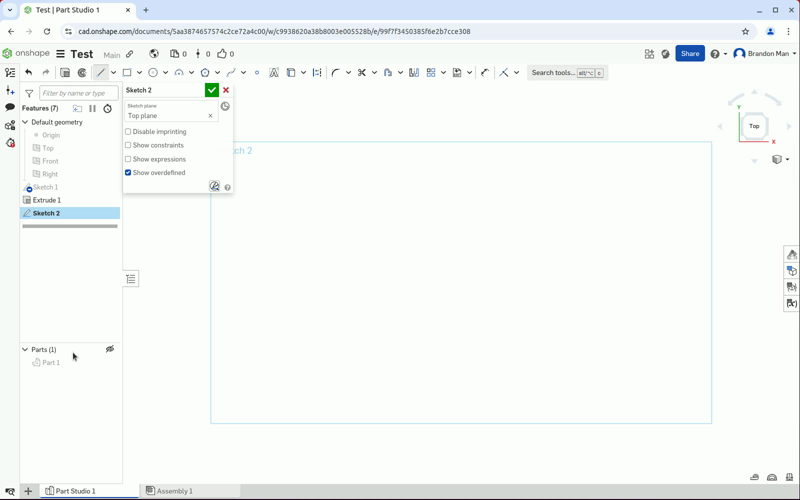
mouse_move(460, 305)
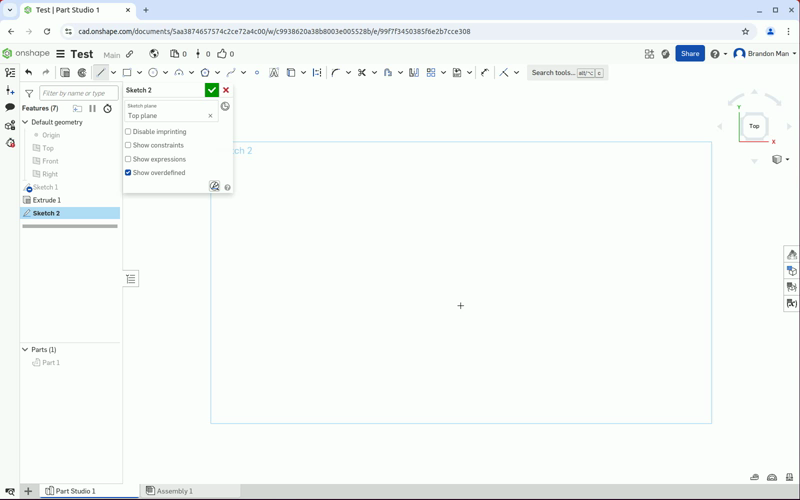
click(460, 305)
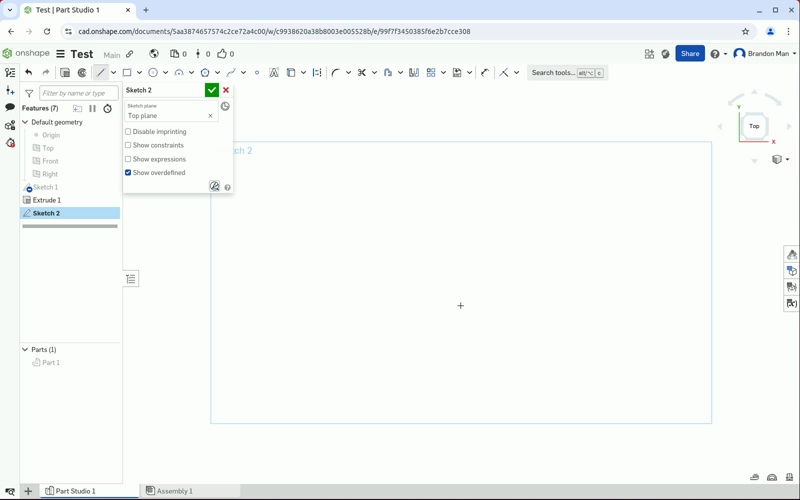
key_up(shift)
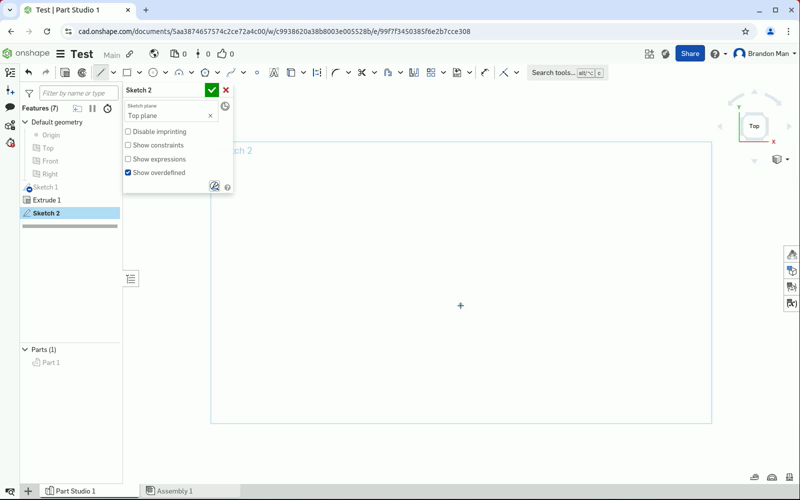
key_down(shift)
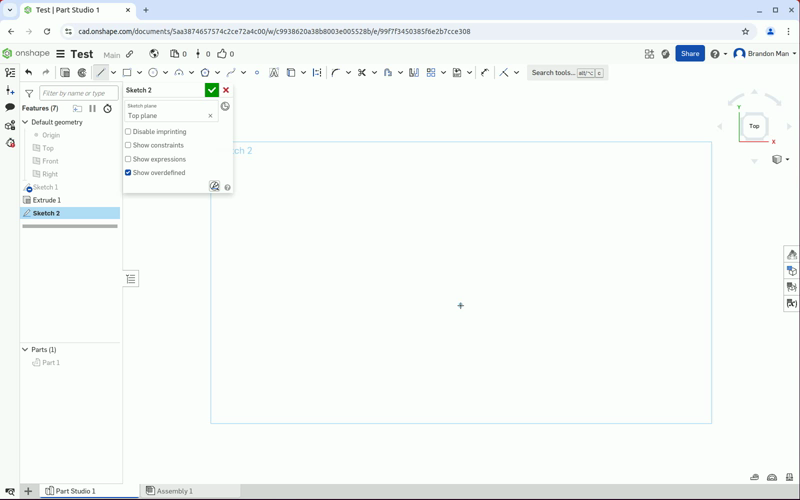
mouse_move(537, 305)
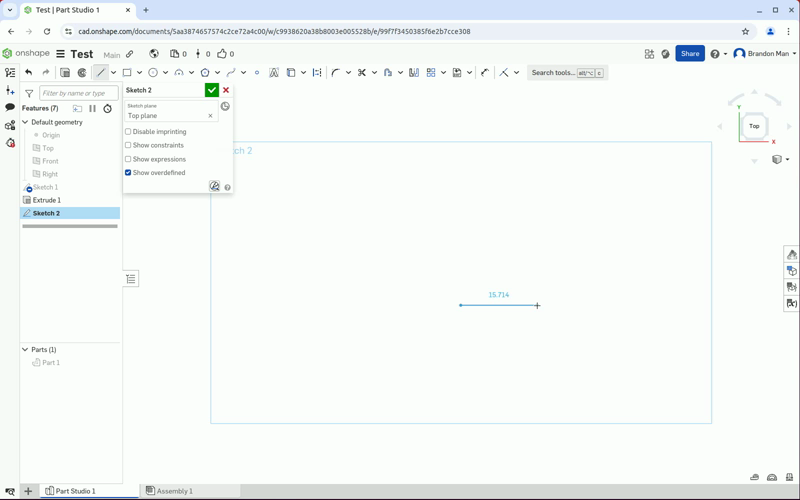
click(537, 305)
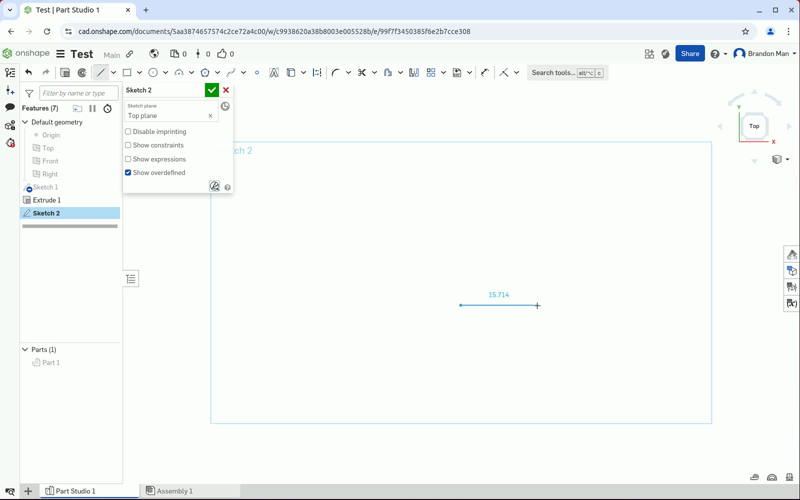
key_up(shift)
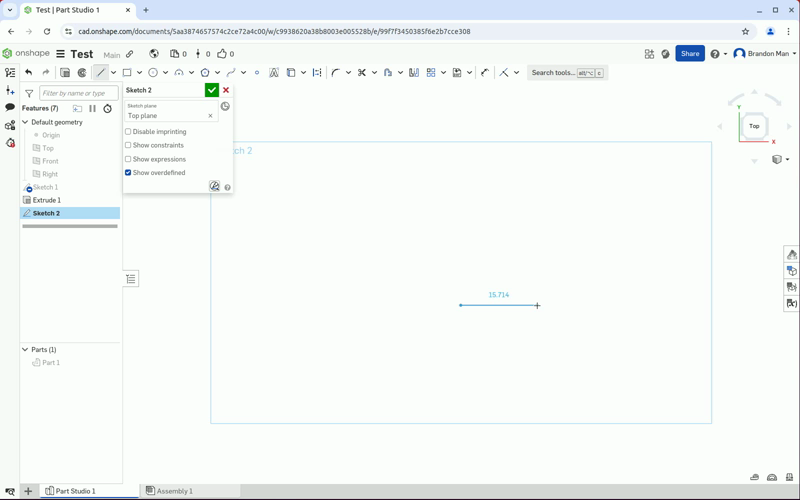
key_down(shift)
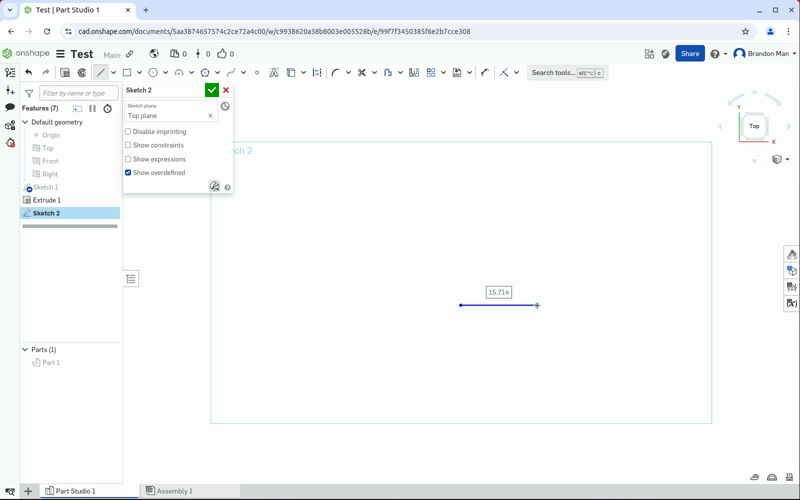
mouse_move(567, 305)
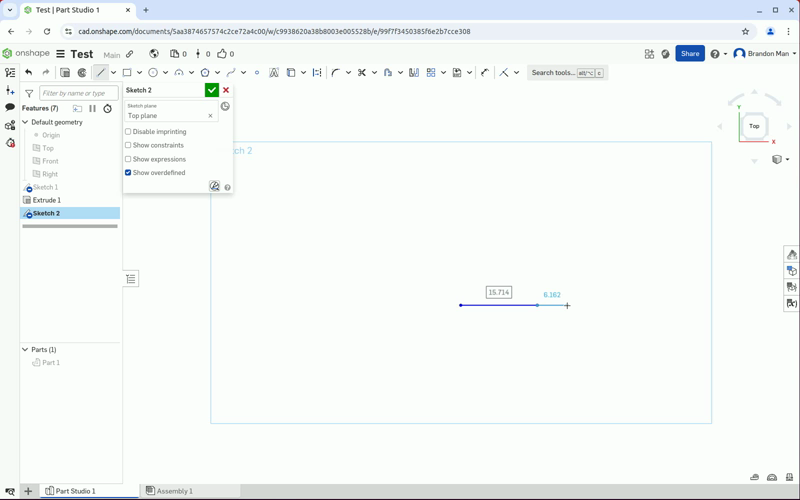
mouse_move(537, 260)
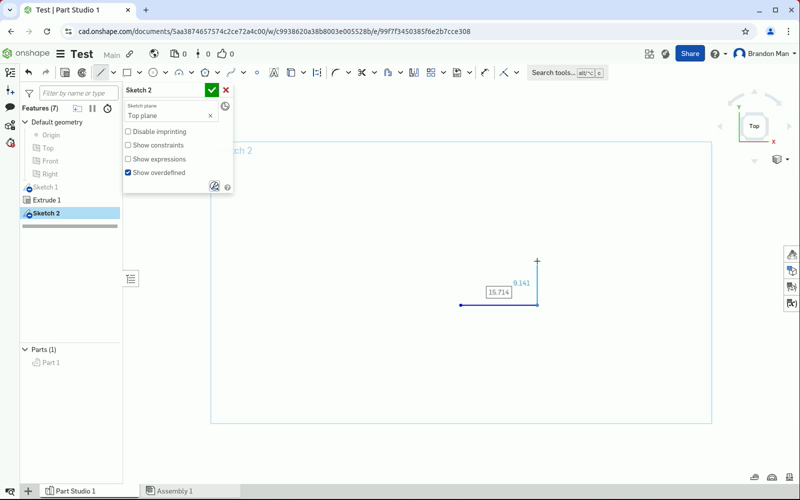
click(537, 260)
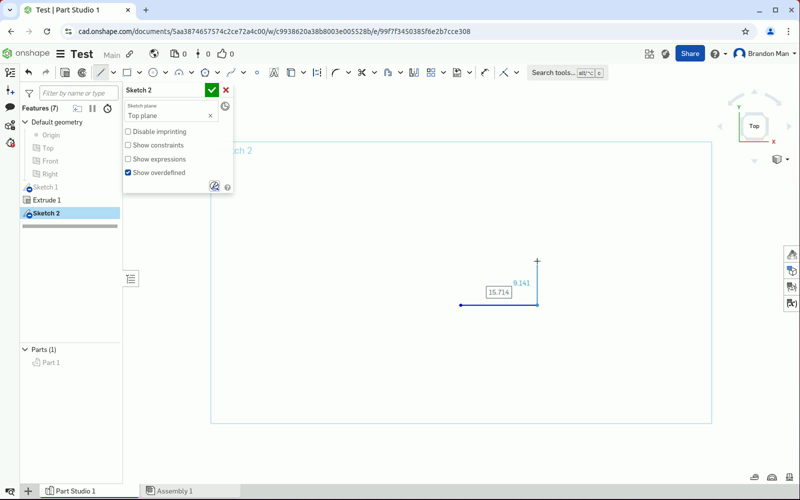
key_up(shift)
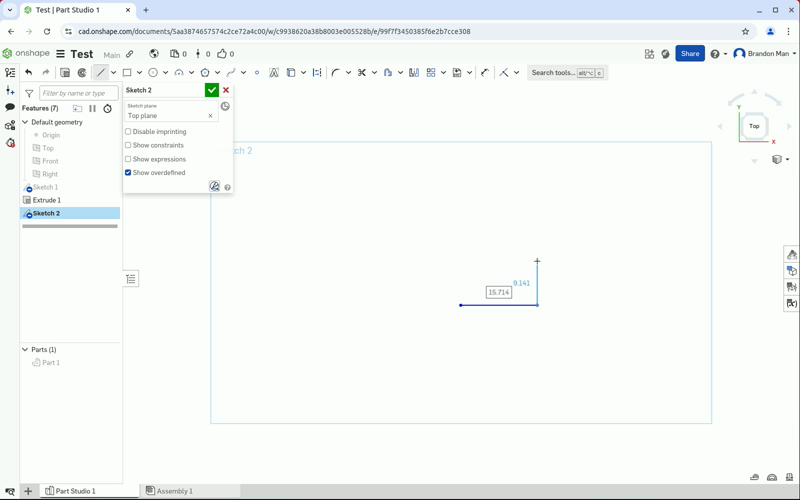
key_down(shift)
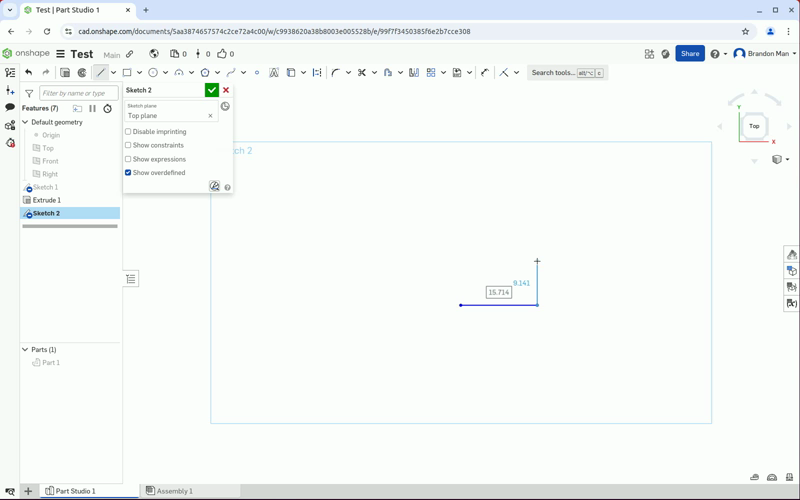
mouse_move(460, 260)
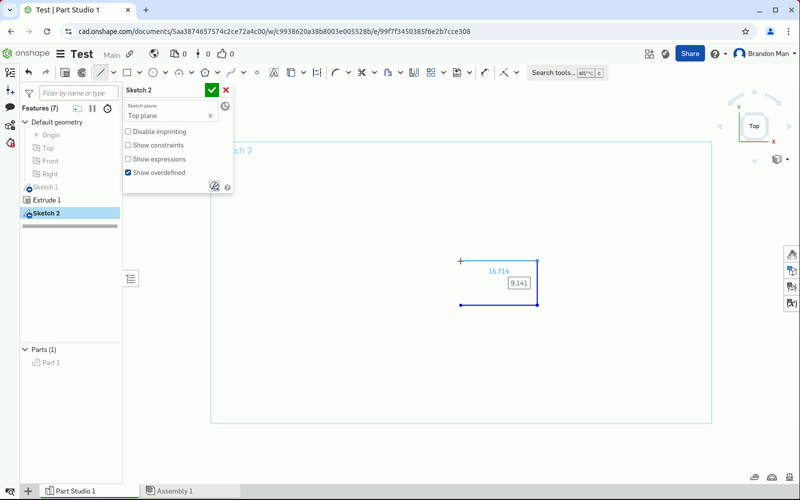
click(460, 260)
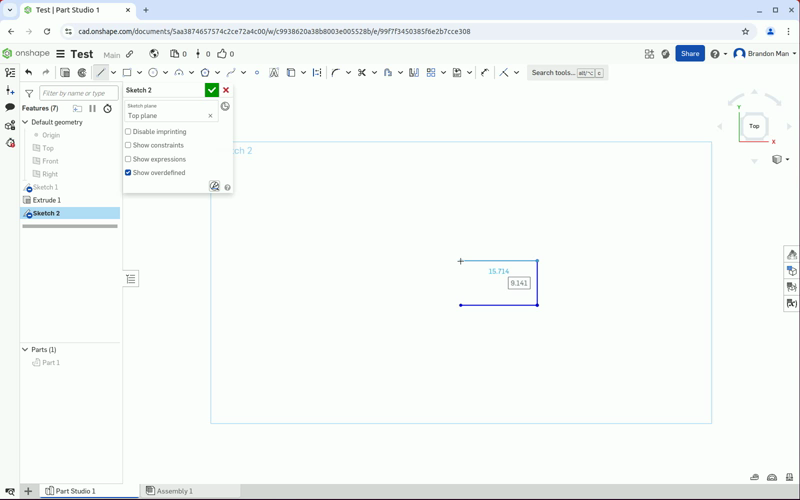
key_up(shift)
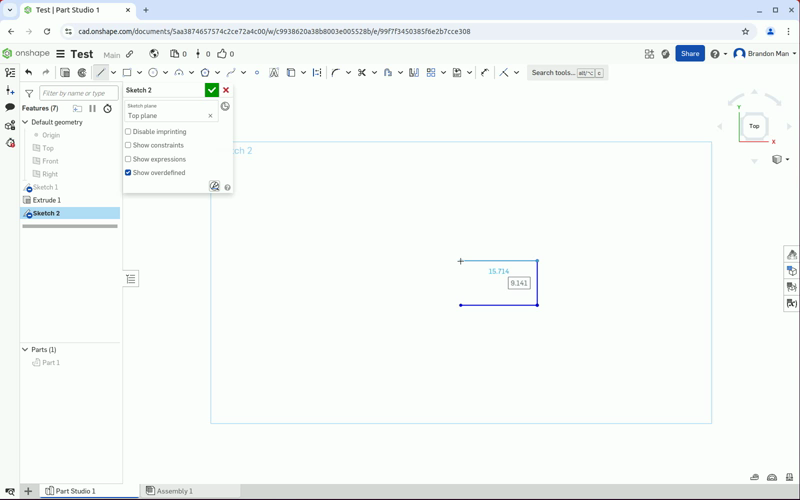
mouse_move(490, 260)
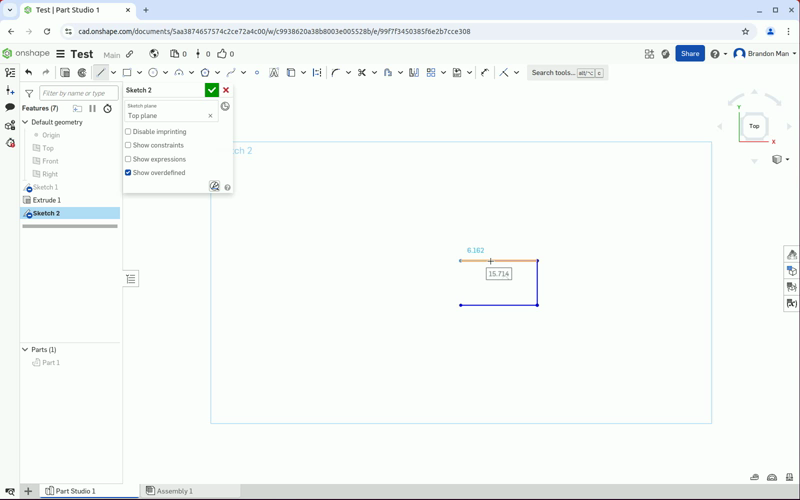
key_down(shift)
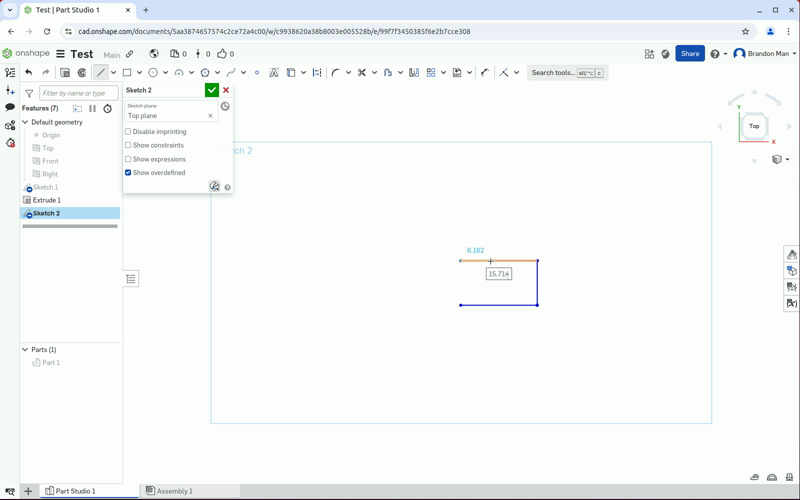
mouse_move(460, 305)
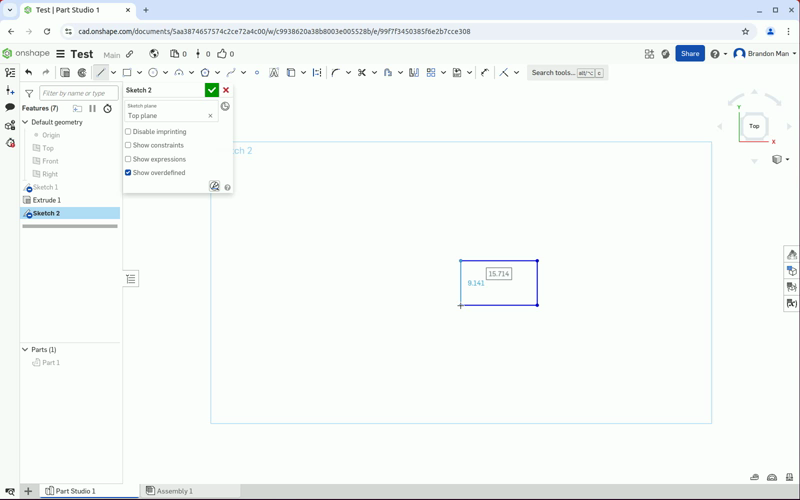
key_up(shift)
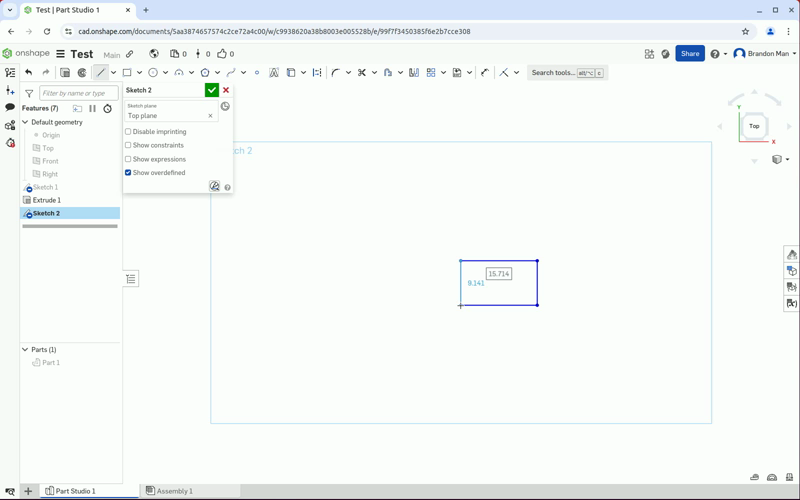
click(460, 305)
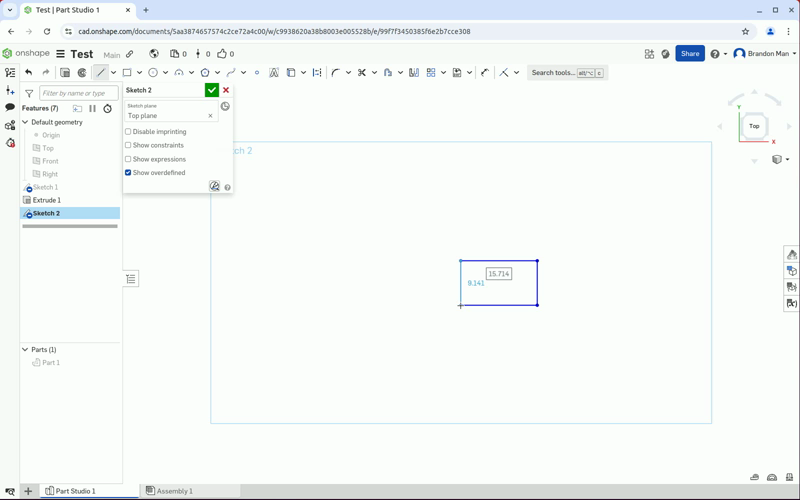
key(esc)
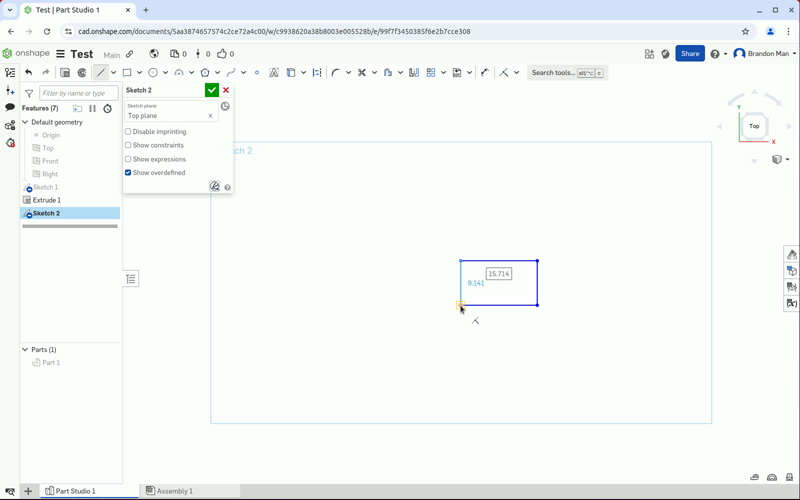
mouse_move(504, 288)
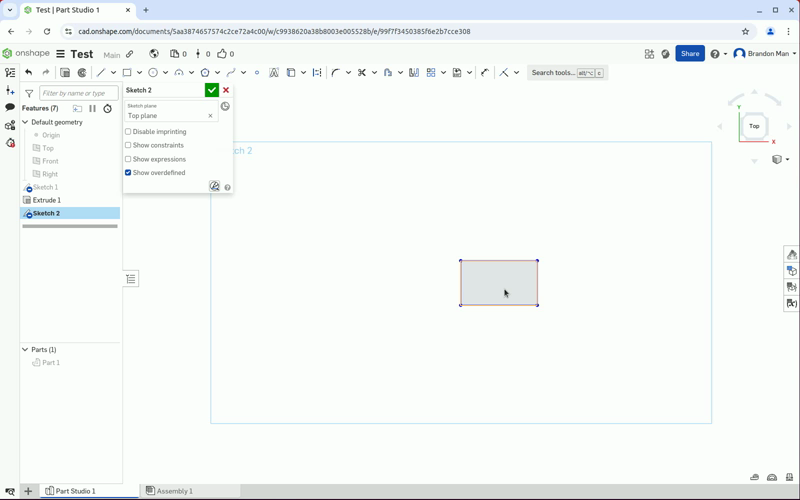
click(504, 288)
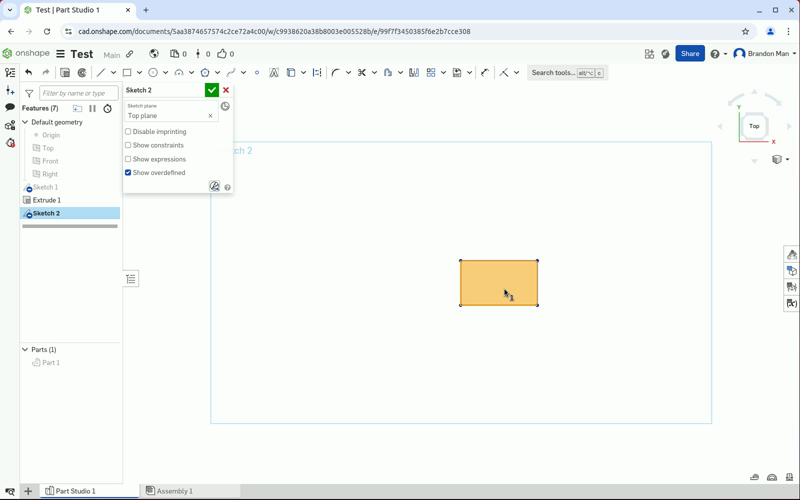
mouse_move(73, 352)
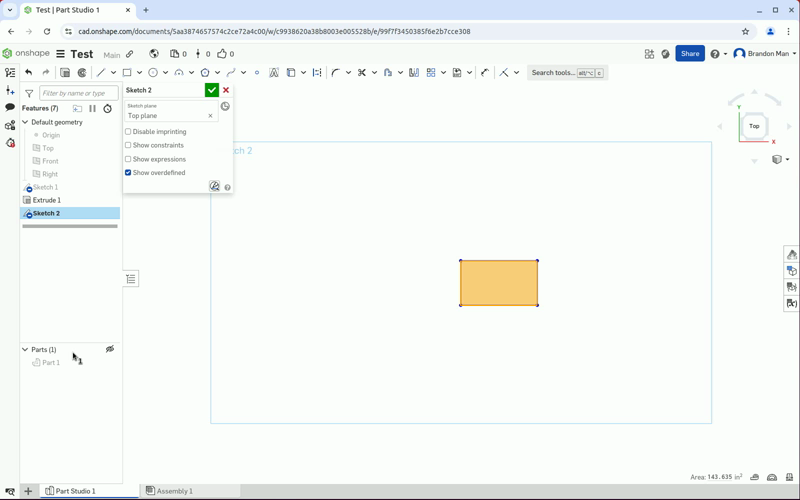
key(shift+y)
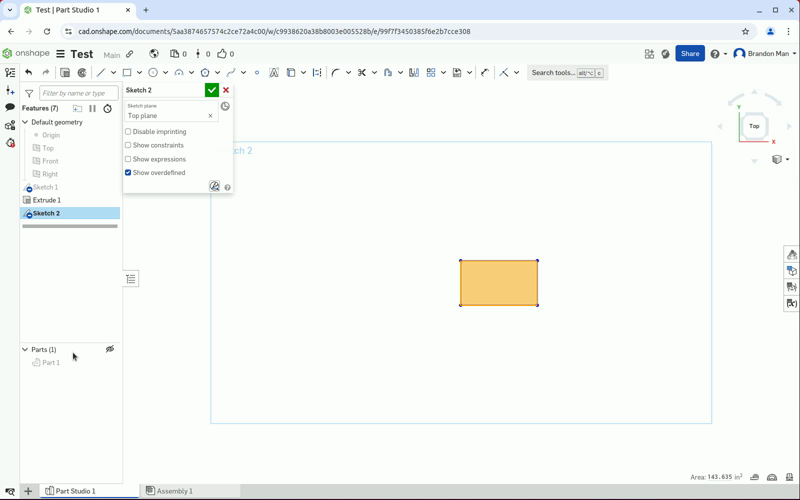
key(shift+e)
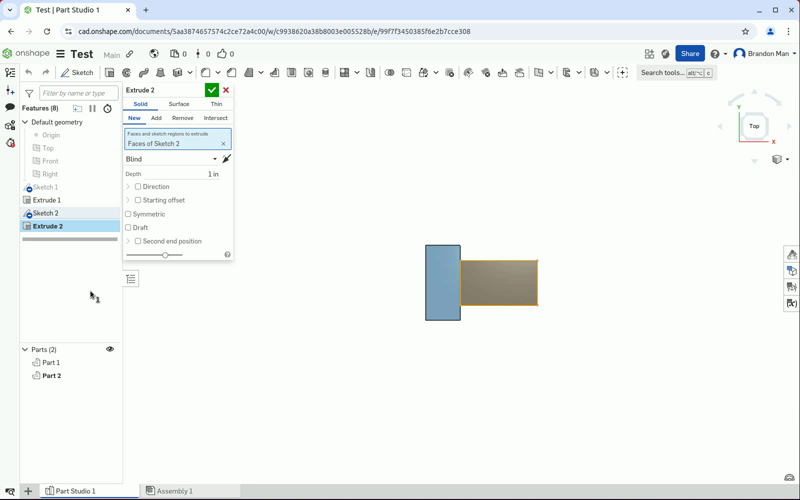
mouse_move(143, 106)
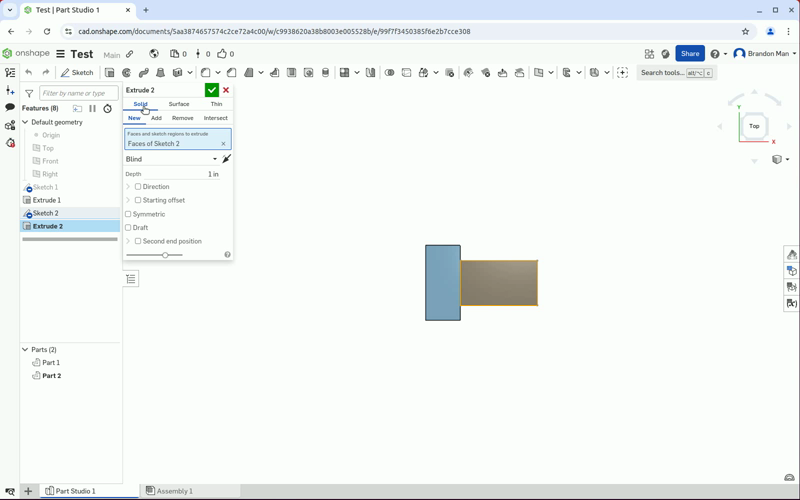
click(143, 106)
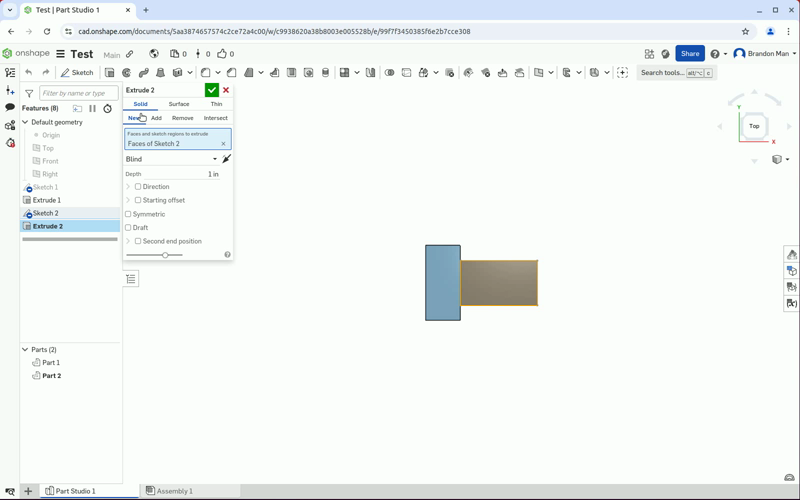
mouse_move(137, 120)
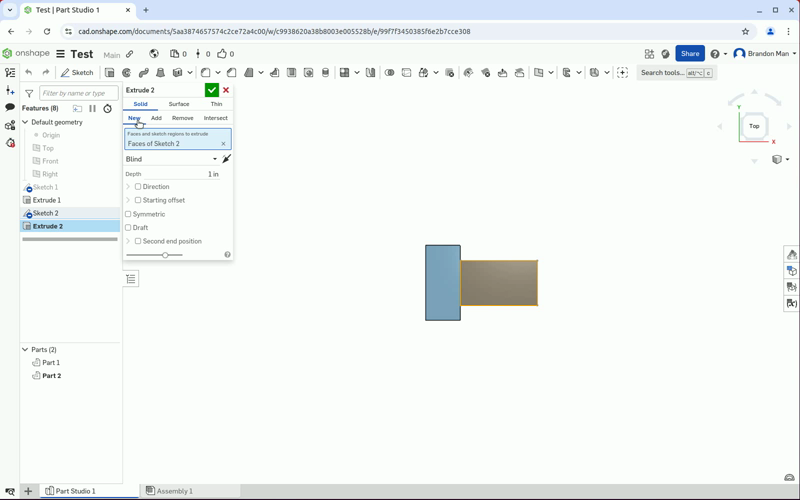
click(137, 120)
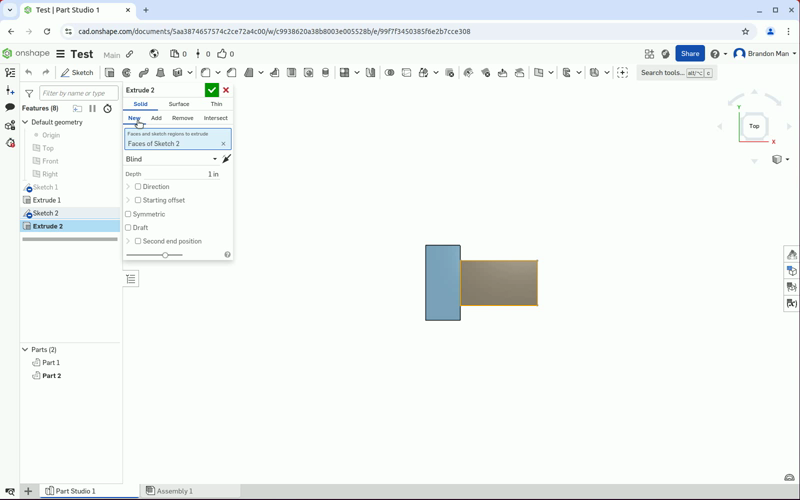
key(tab, 4)
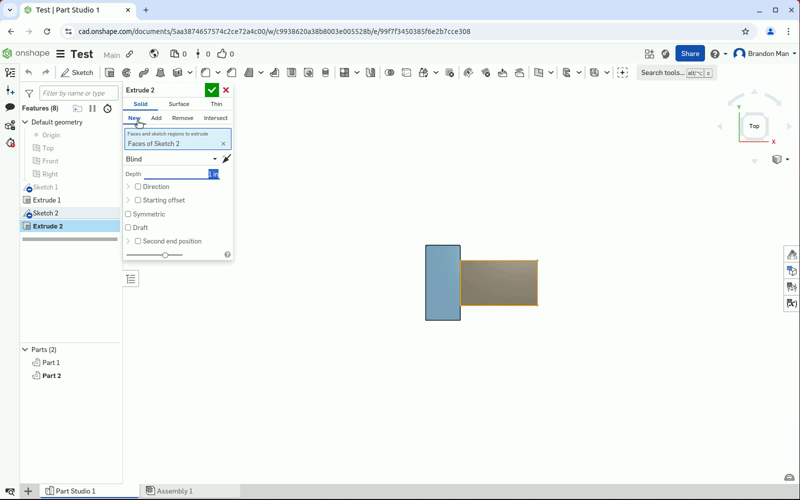
text(7.221)
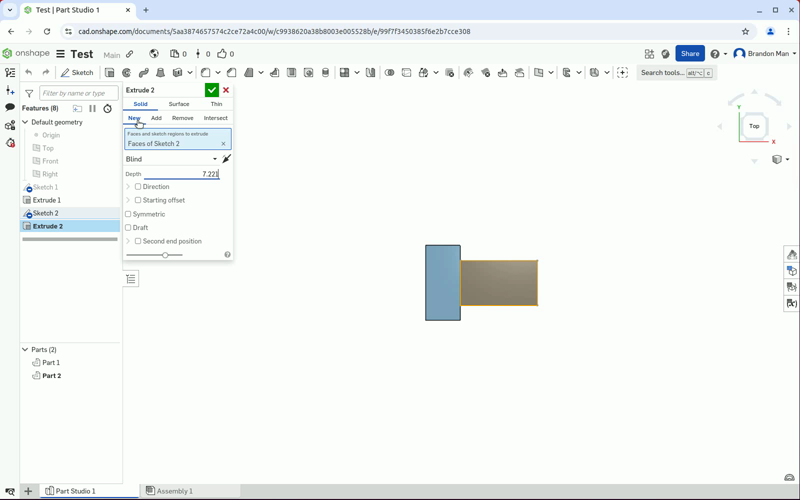
key(enter)
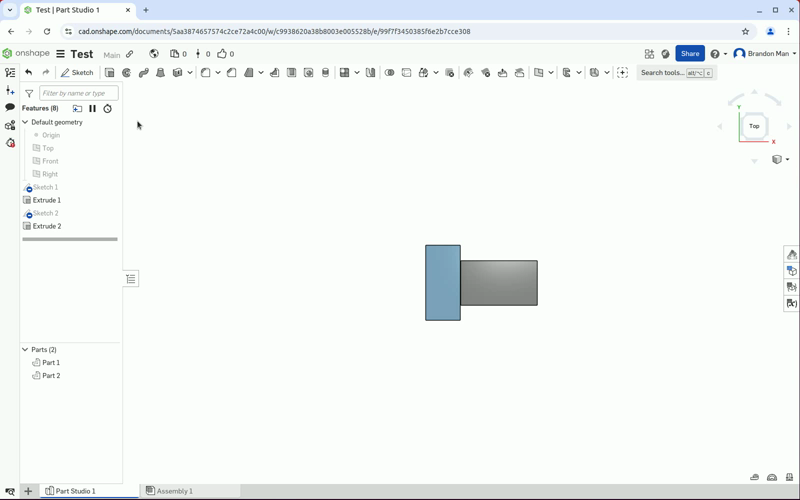
key(shift+h)
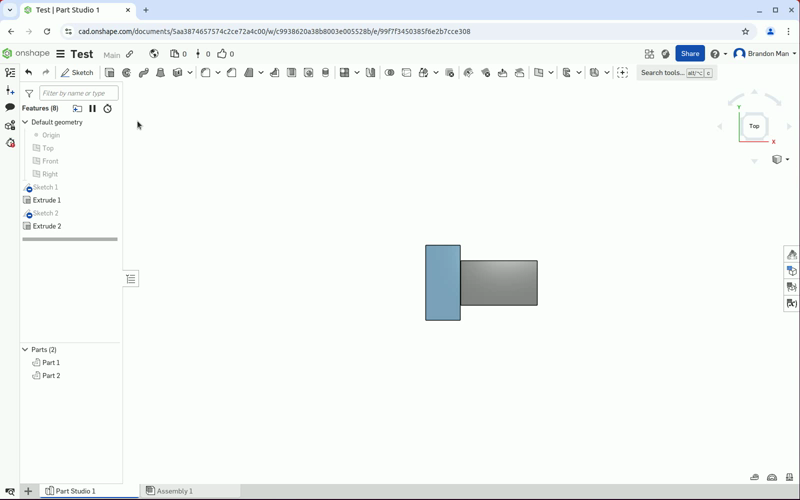
key(shift+h)
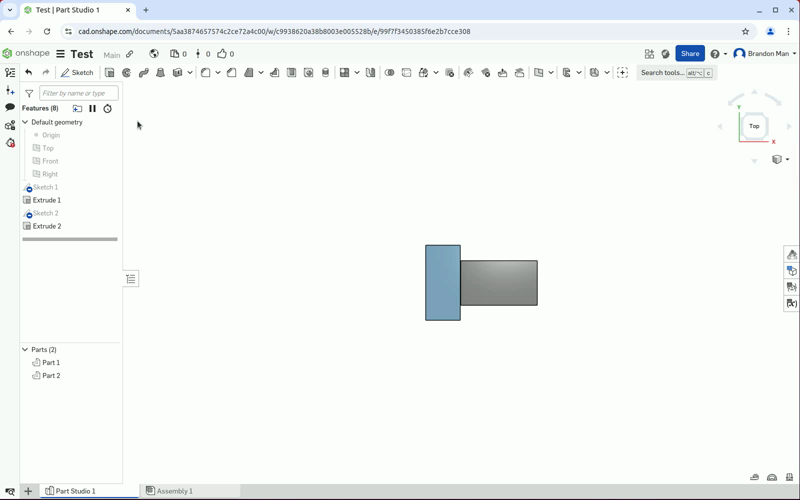
mouse_move(73, 189)
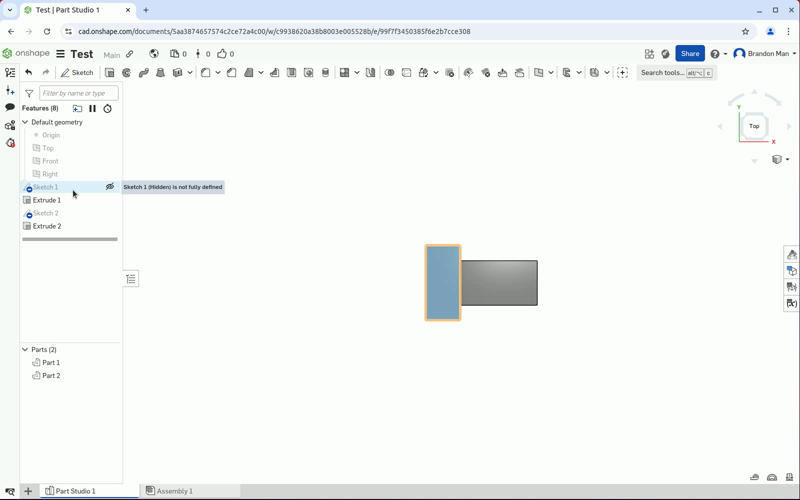
click(73, 189)
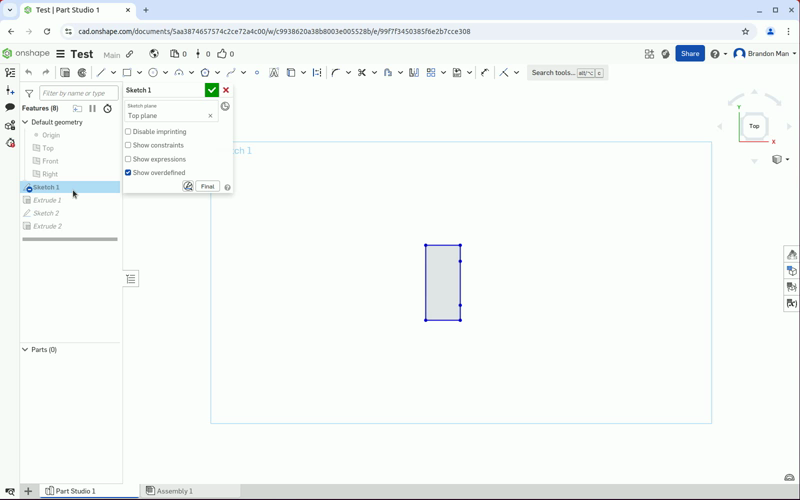
mouse_move(229, 92)
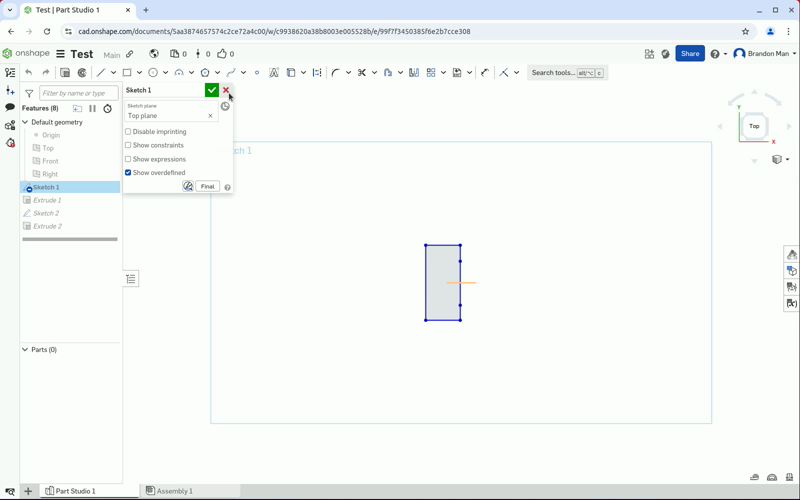
click(229, 92)
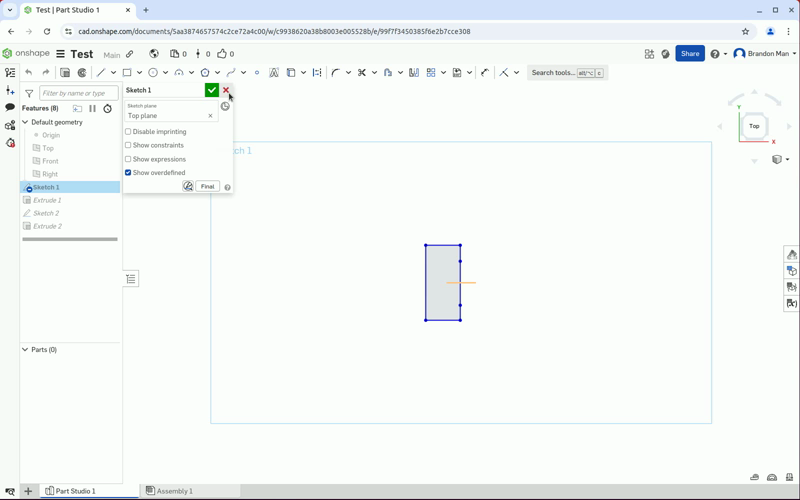
key(shift+s)
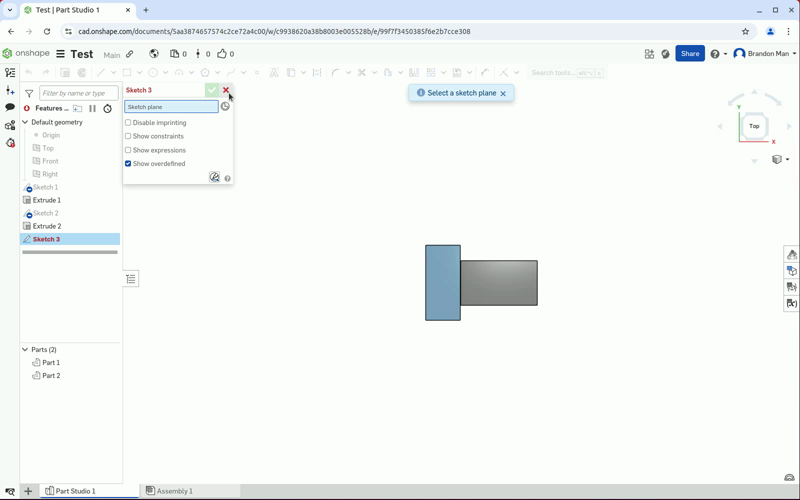
mouse_move(73, 150)
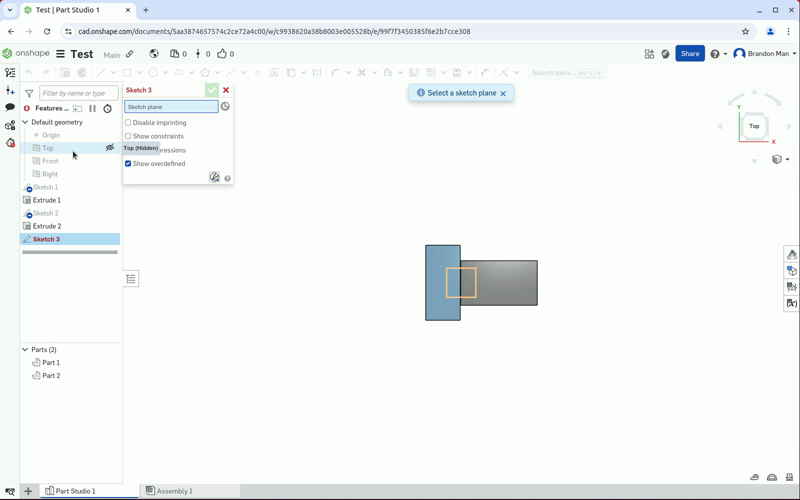
click(73, 150)
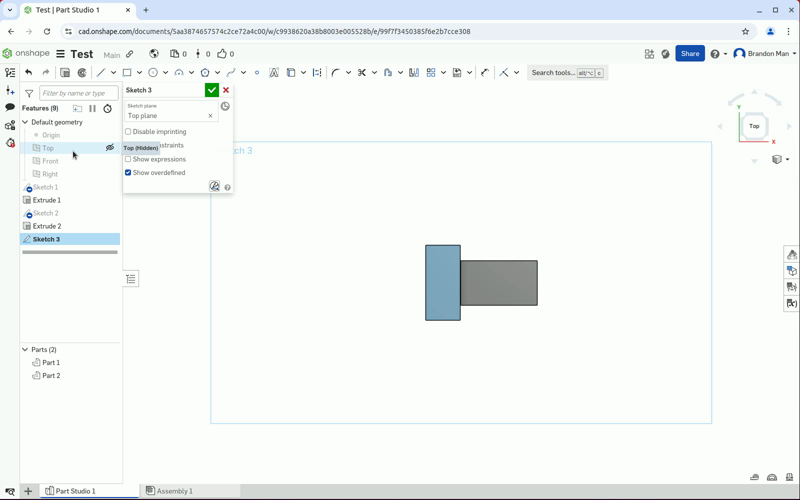
mouse_move(73, 352)
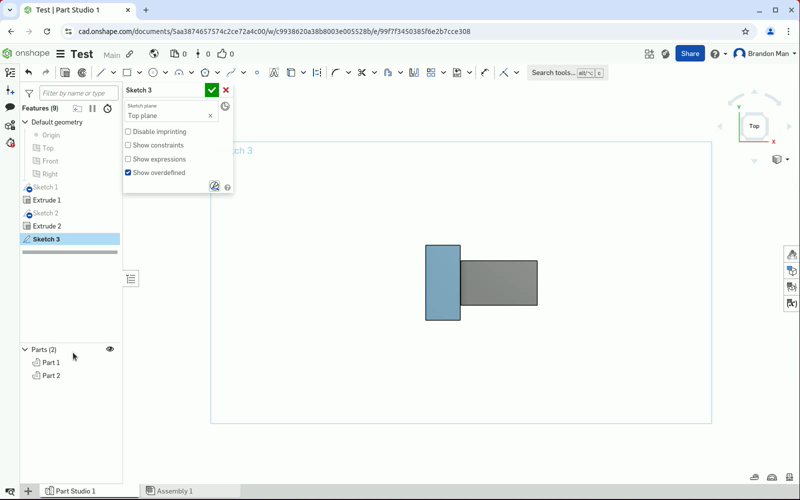
key(y)
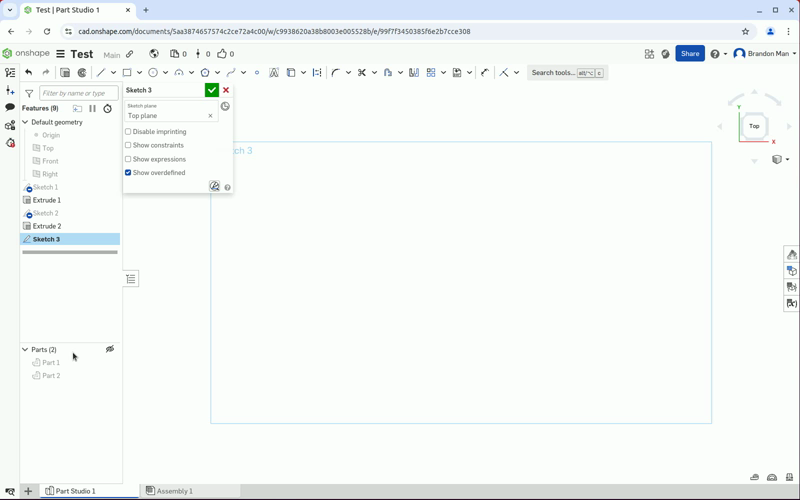
key(l)
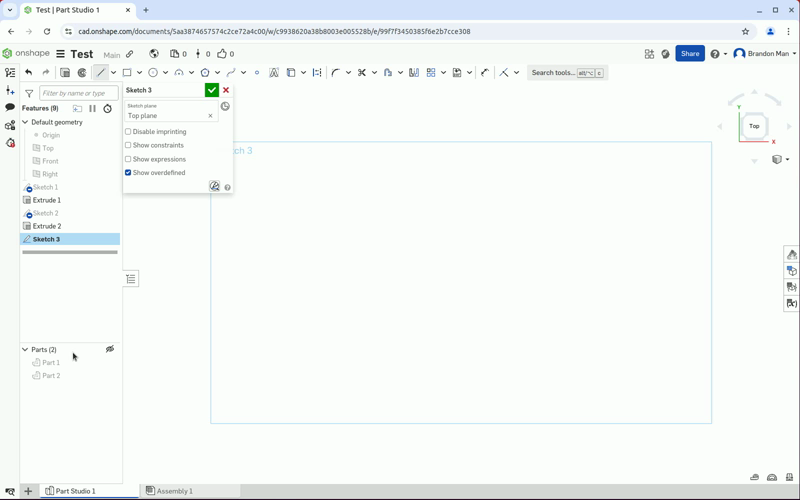
key_down(shift)
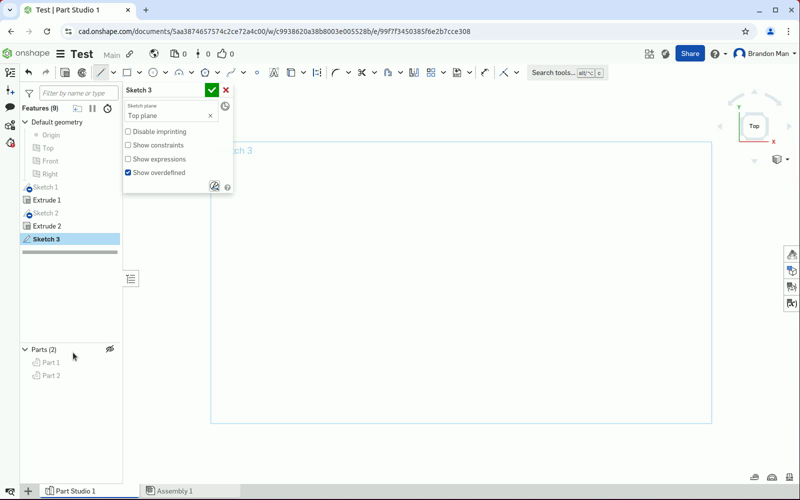
mouse_move(537, 305)
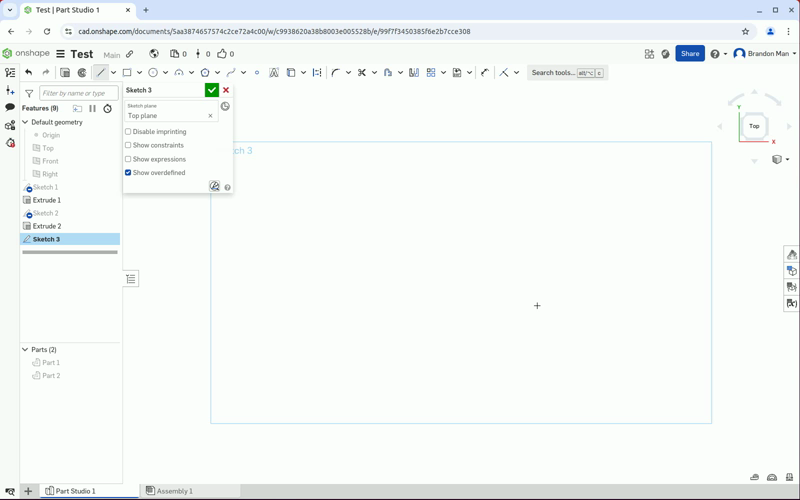
click(537, 305)
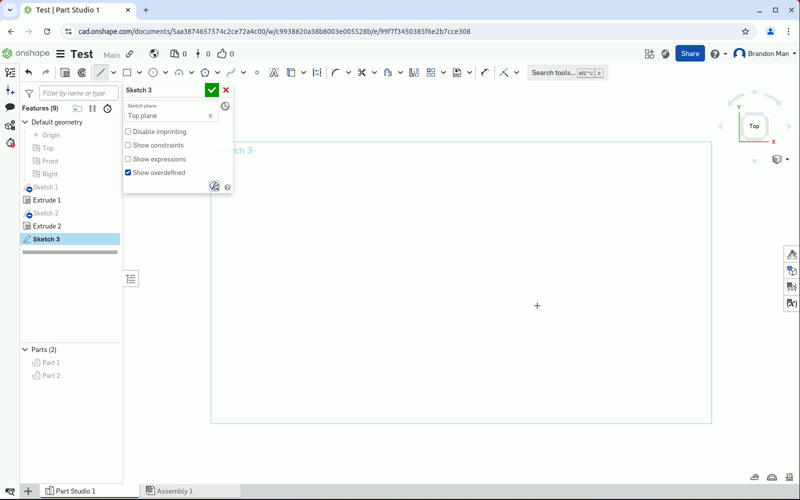
key_up(shift)
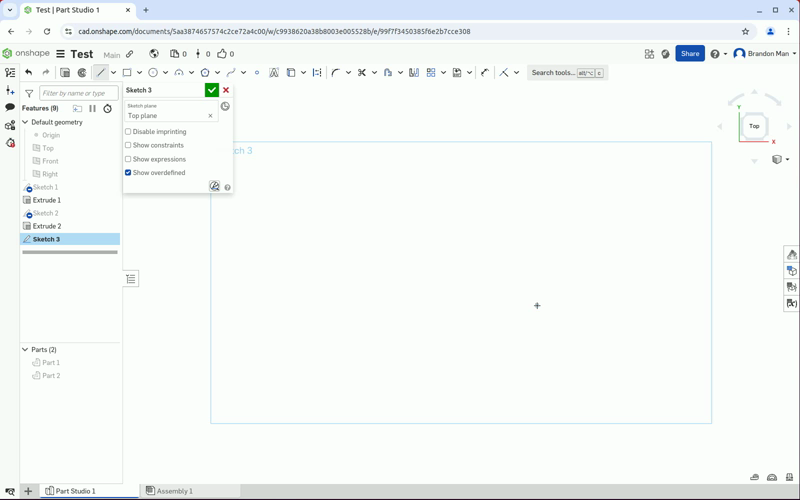
key_down(shift)
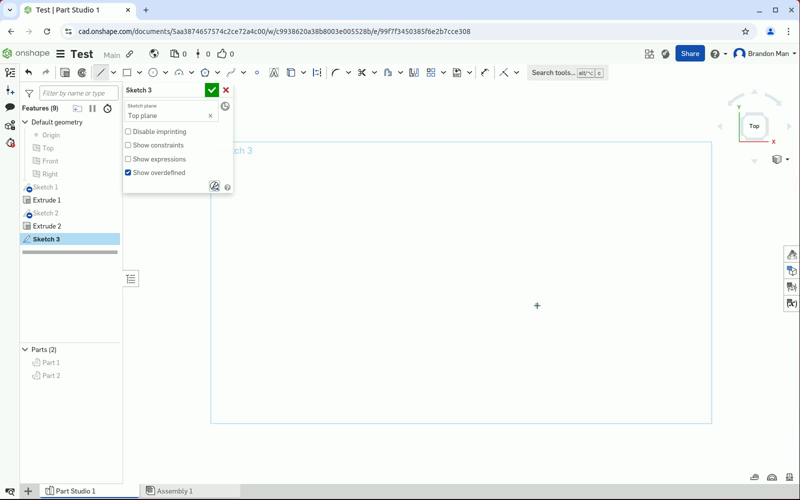
mouse_move(567, 305)
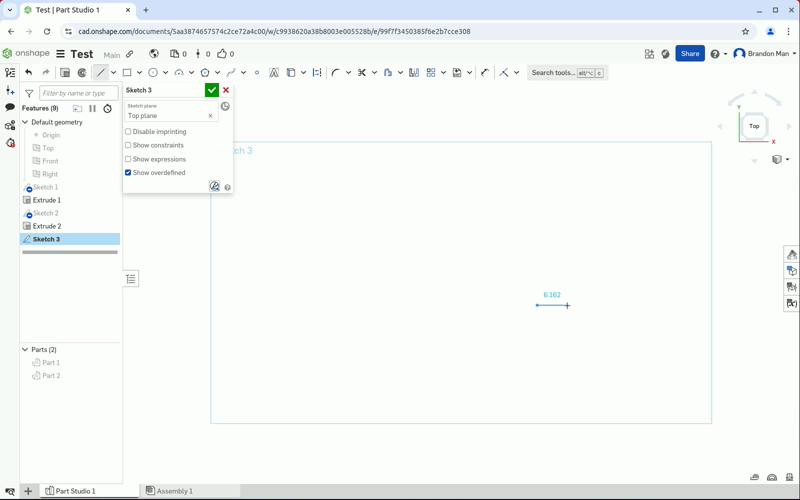
mouse_move(575, 282)
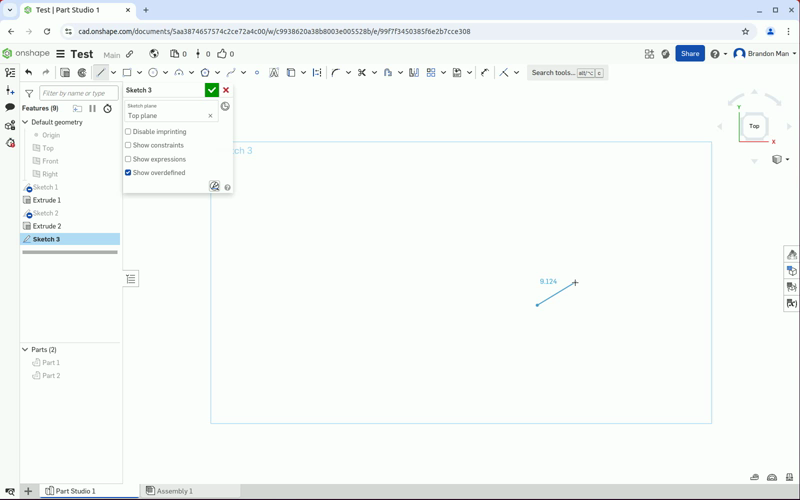
click(575, 282)
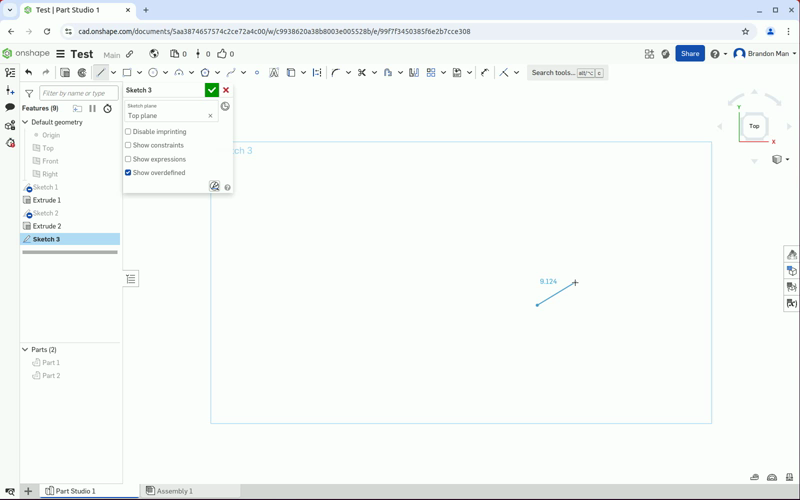
key_up(shift)
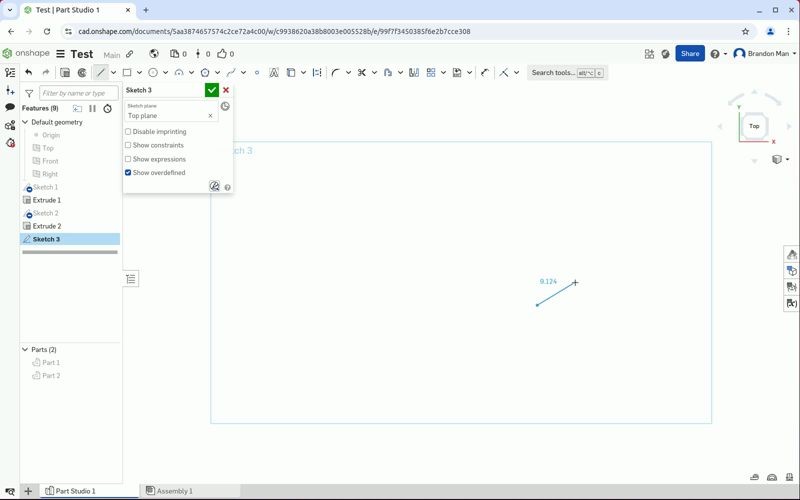
key_down(shift)
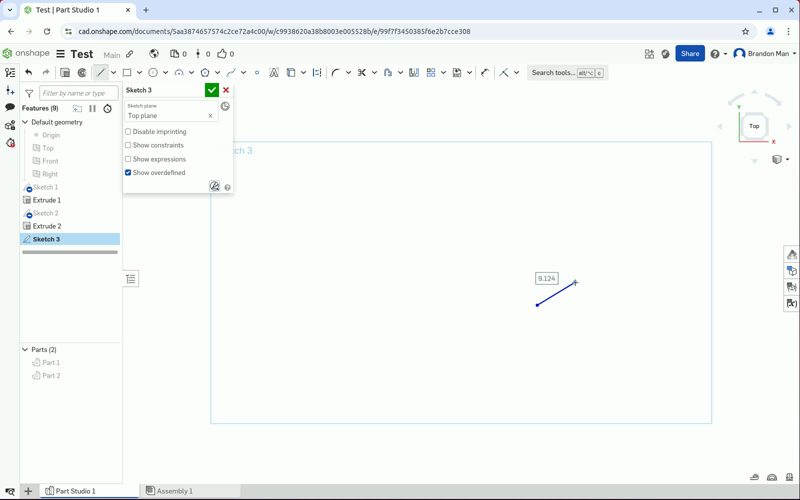
mouse_move(589, 282)
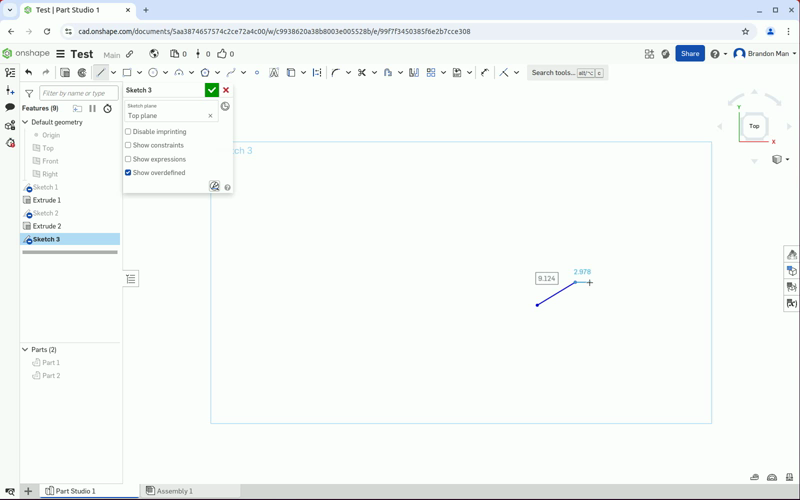
mouse_move(537, 259)
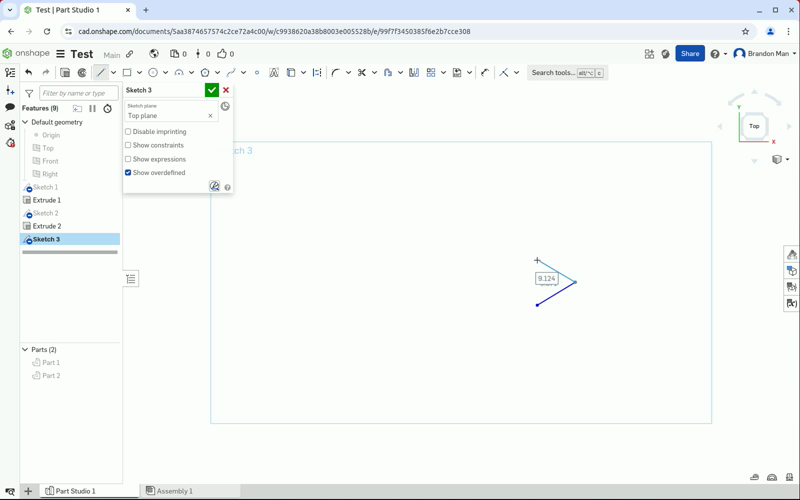
click(537, 259)
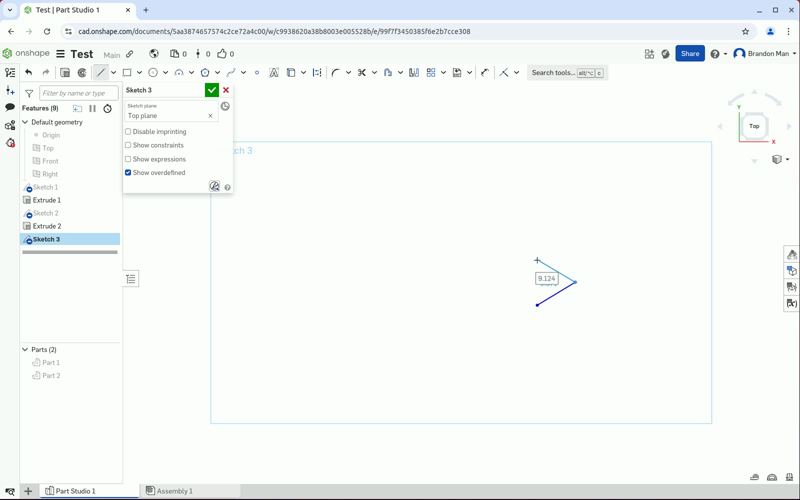
key_up(shift)
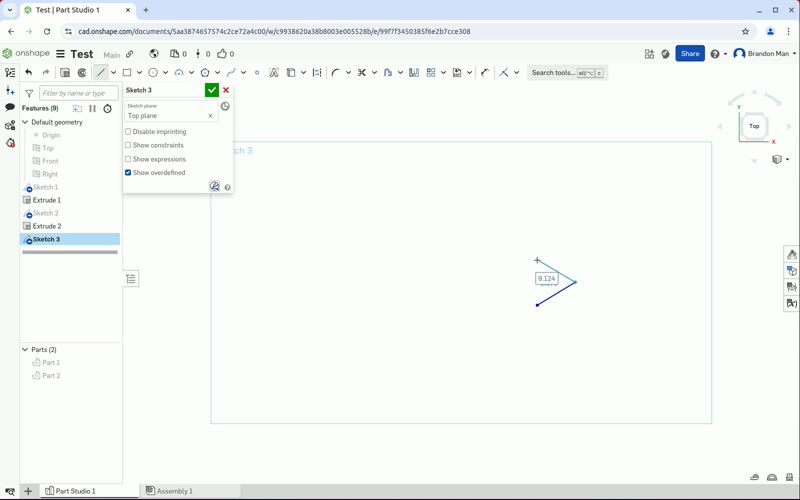
mouse_move(567, 259)
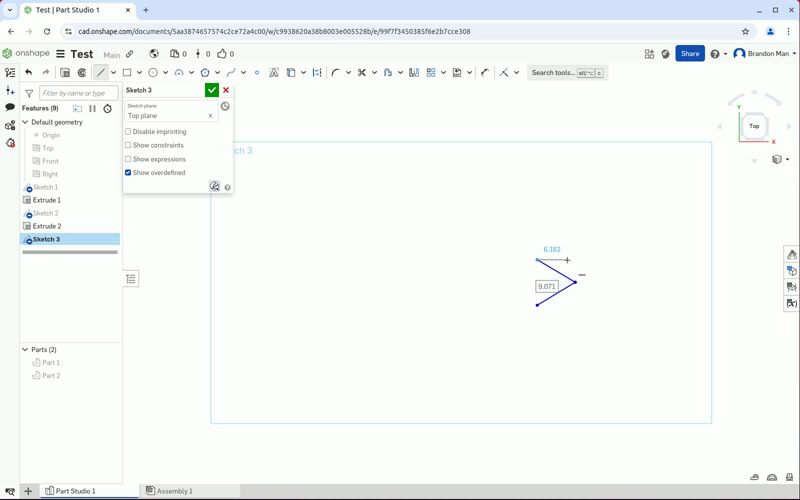
key_down(shift)
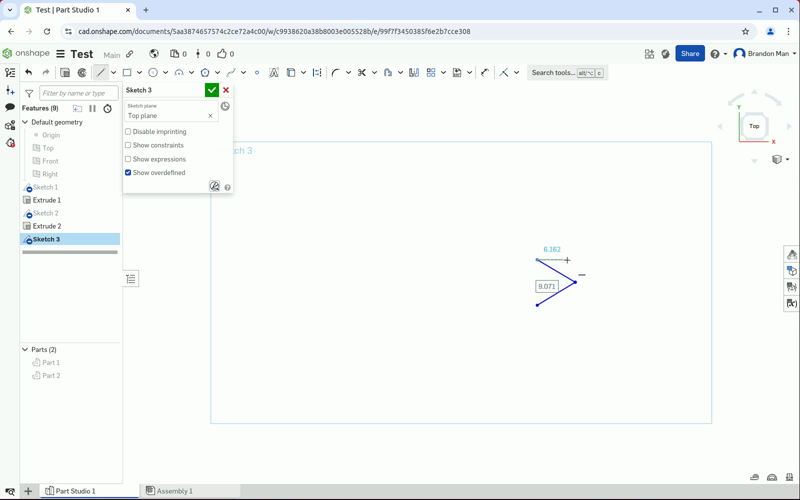
mouse_move(537, 305)
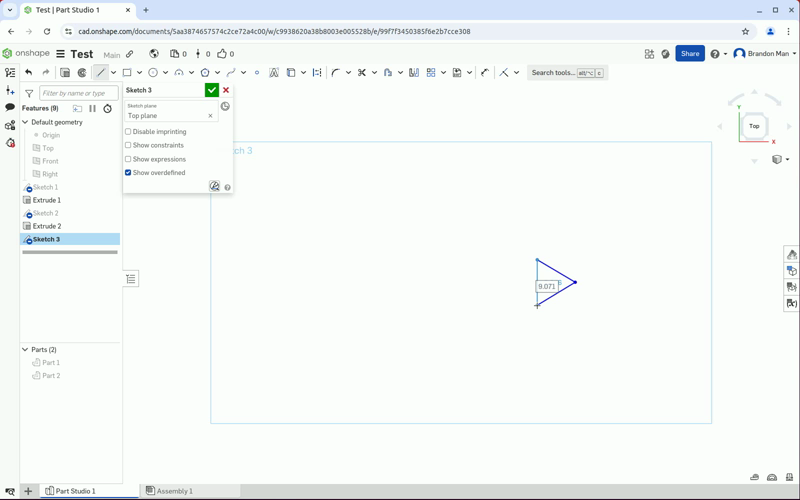
key_up(shift)
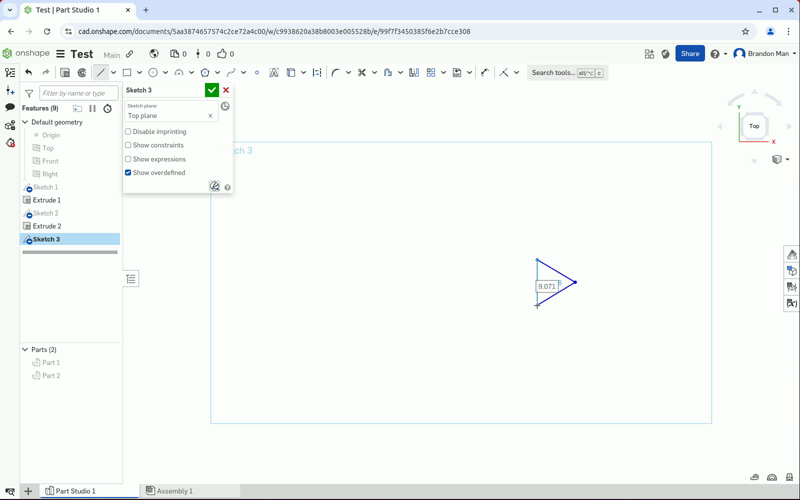
click(537, 305)
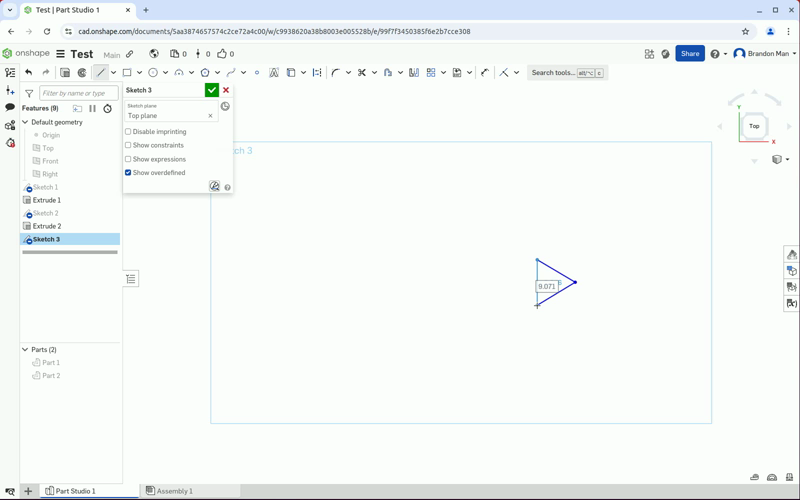
key(esc)
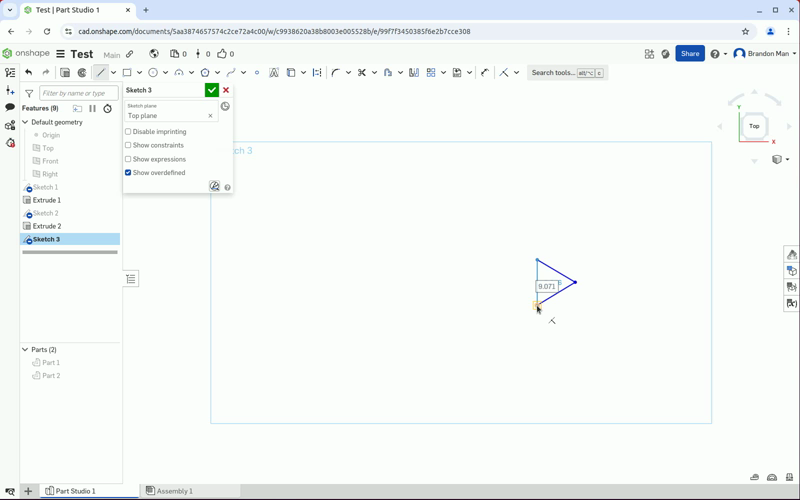
mouse_move(539, 271)
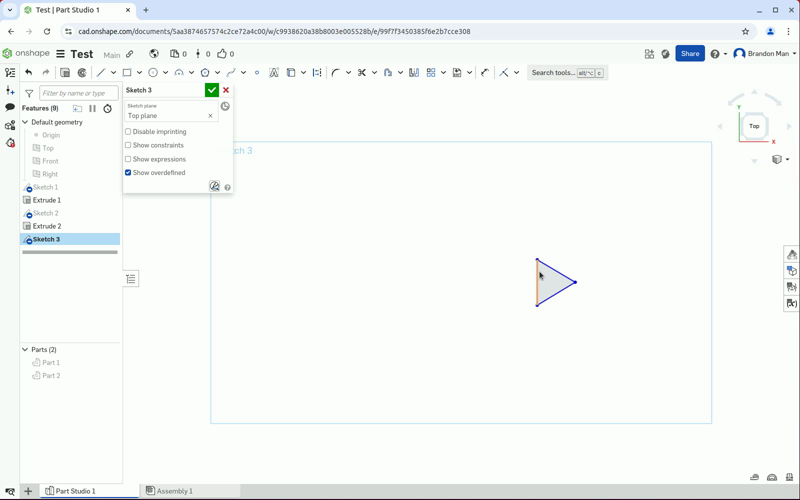
scroll(6)
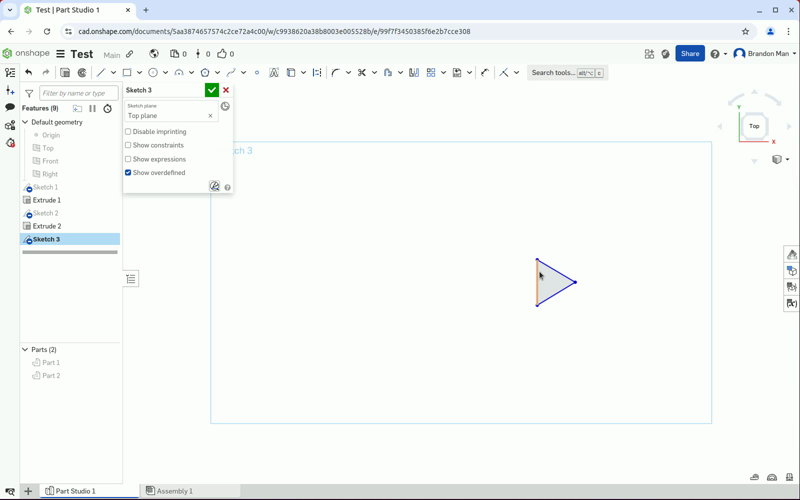
scroll(6)
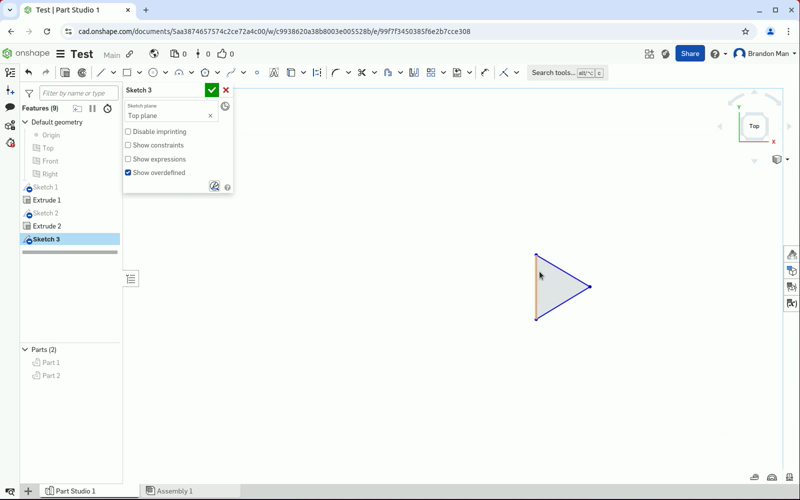
scroll(6)
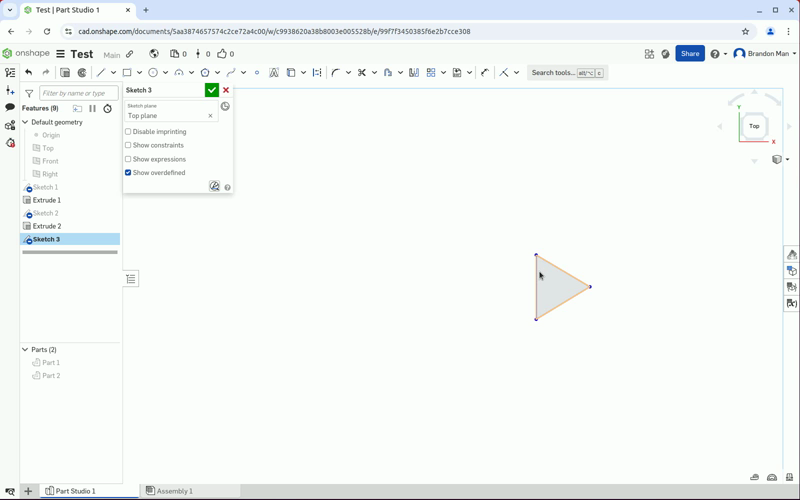
scroll(6)
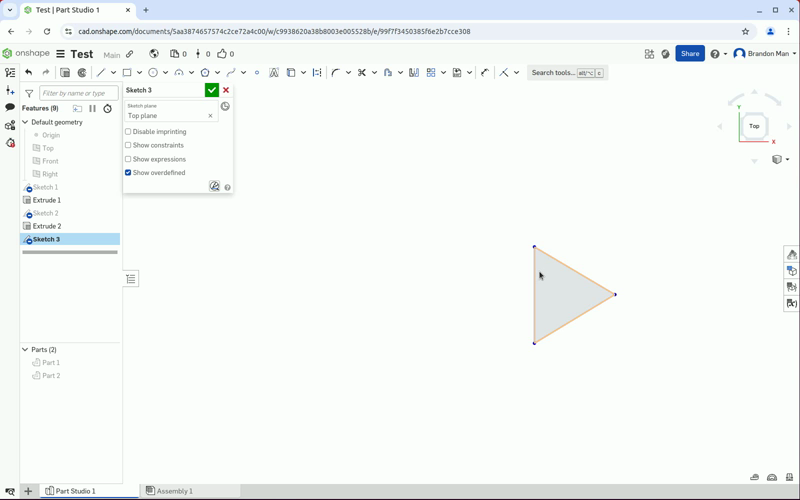
scroll(6)
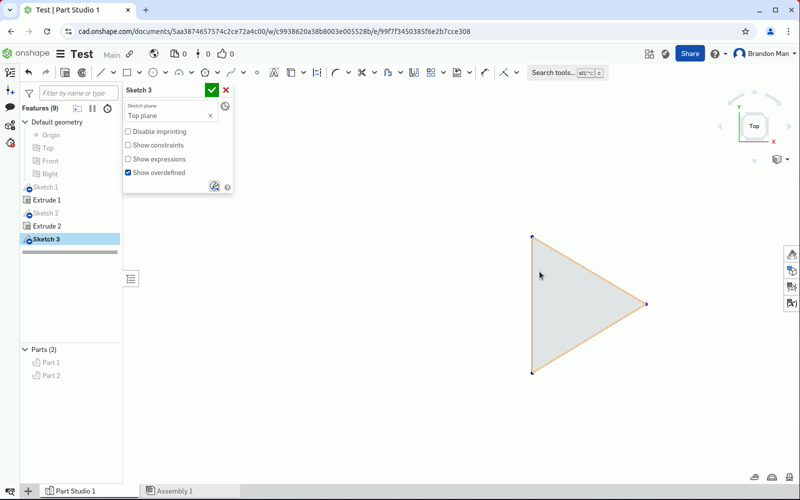
scroll(6)
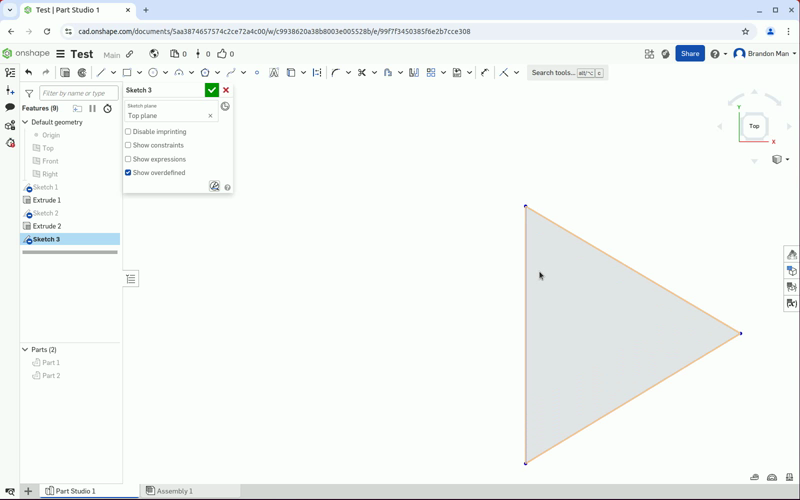
scroll(6)
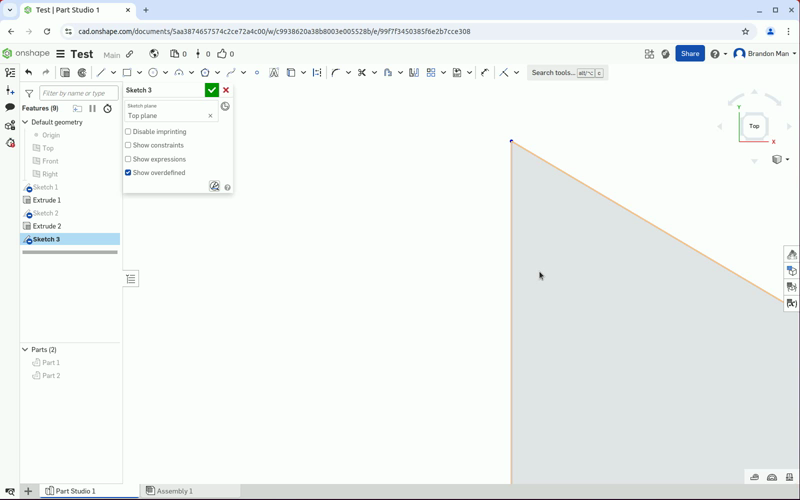
click(539, 271)
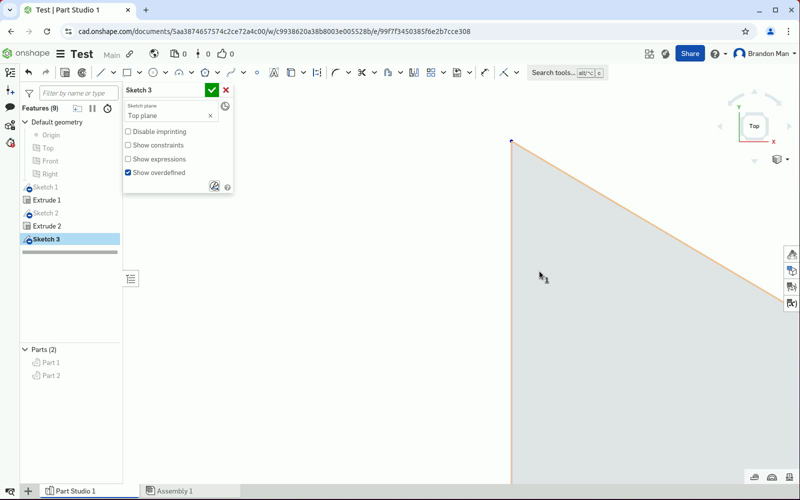
scroll(-6)
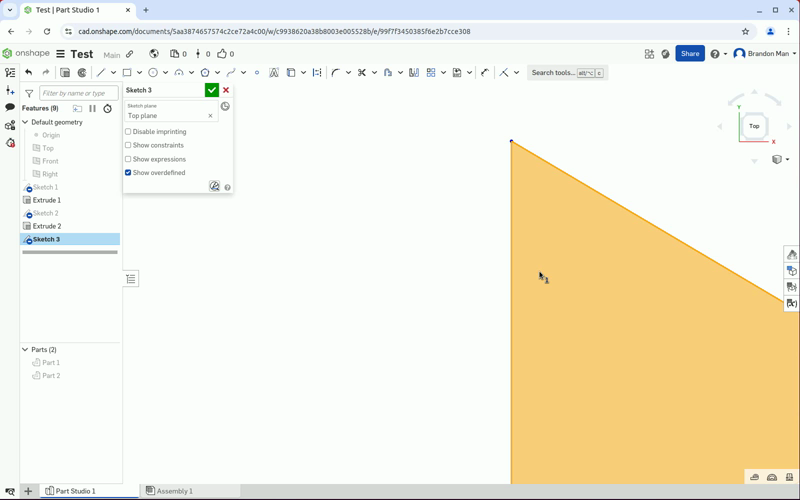
scroll(-6)
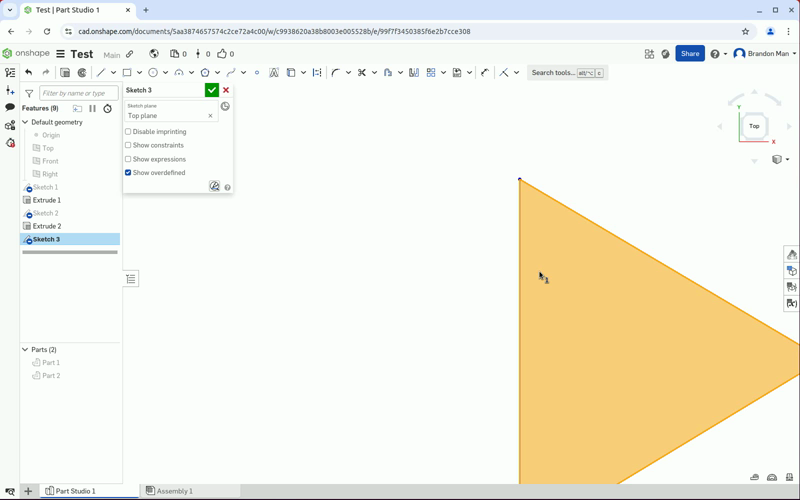
scroll(-6)
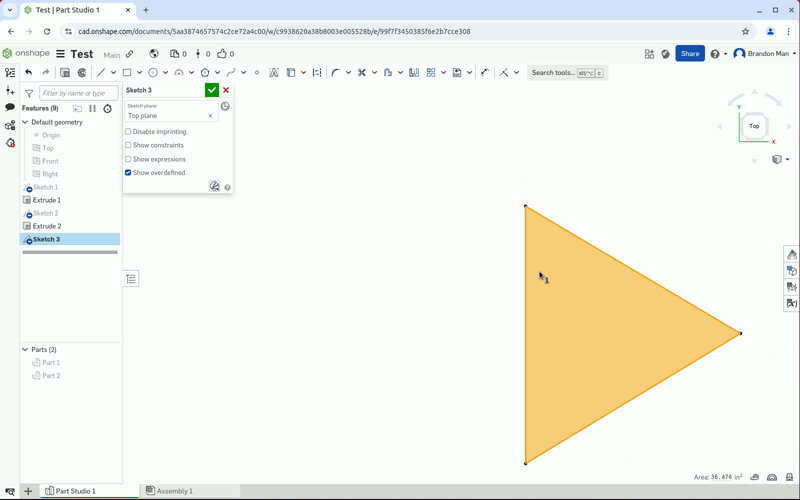
scroll(-6)
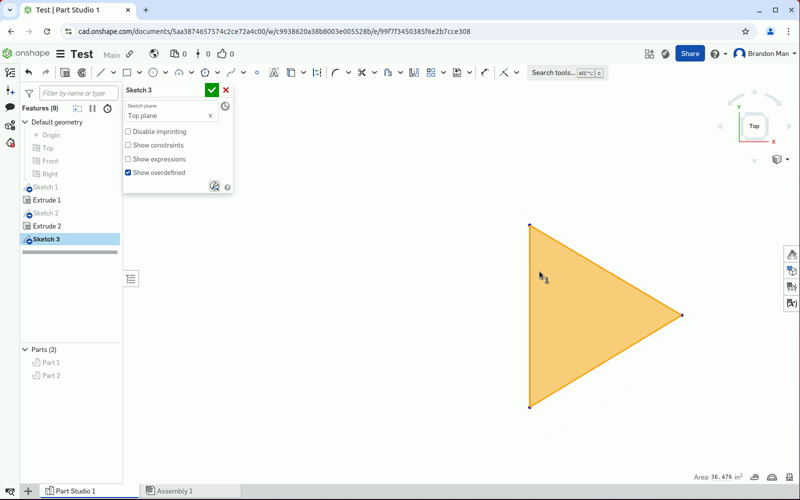
scroll(-6)
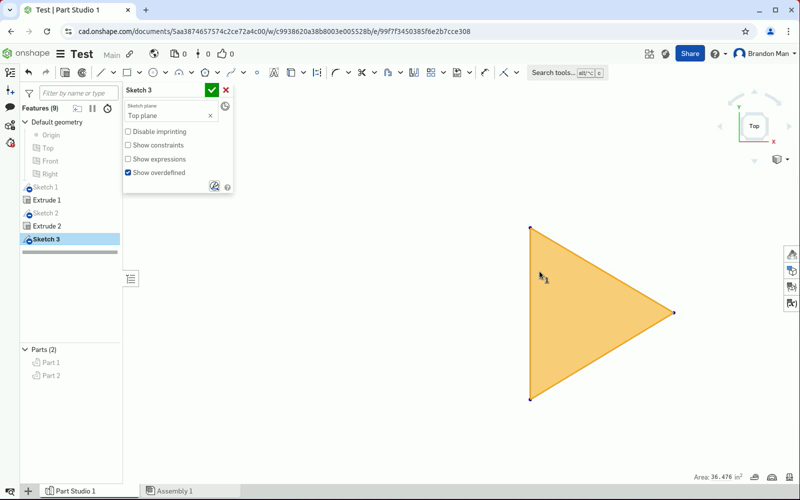
scroll(-6)
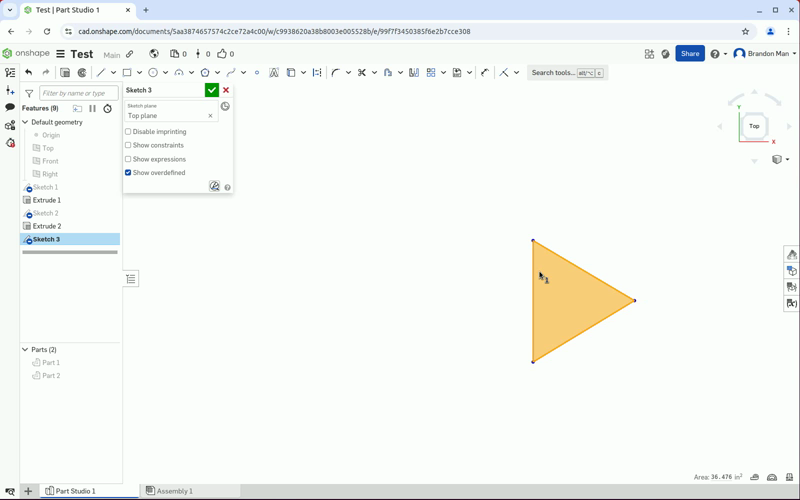
scroll(-6)
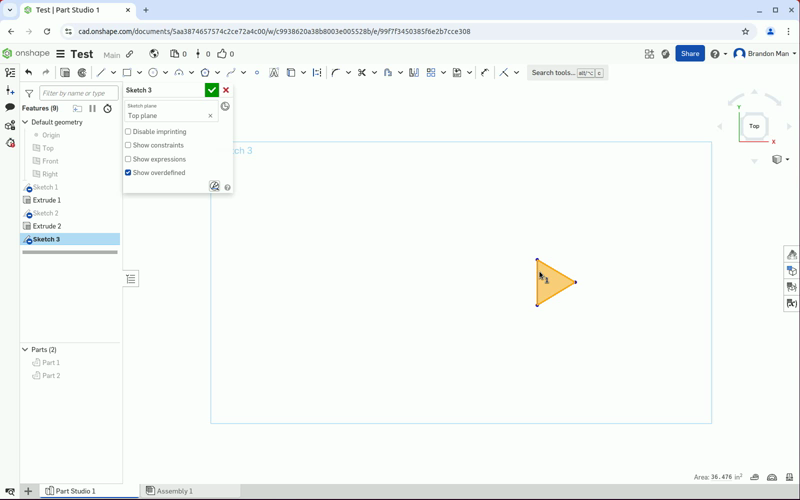
mouse_move(73, 352)
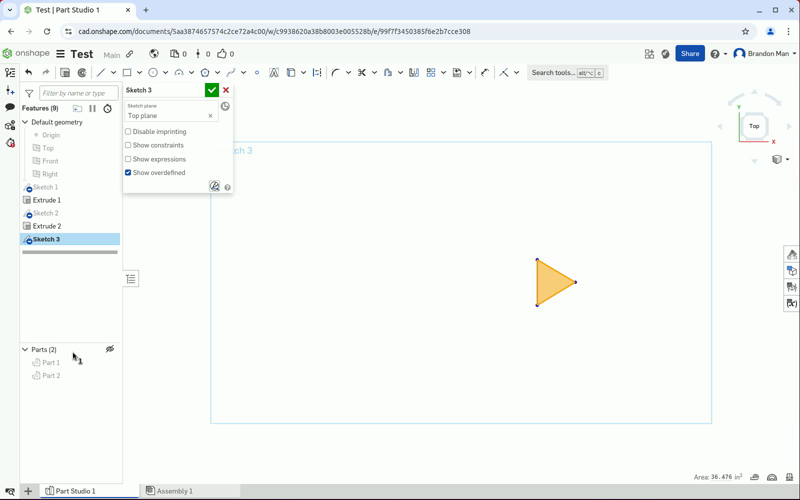
key(shift+y)
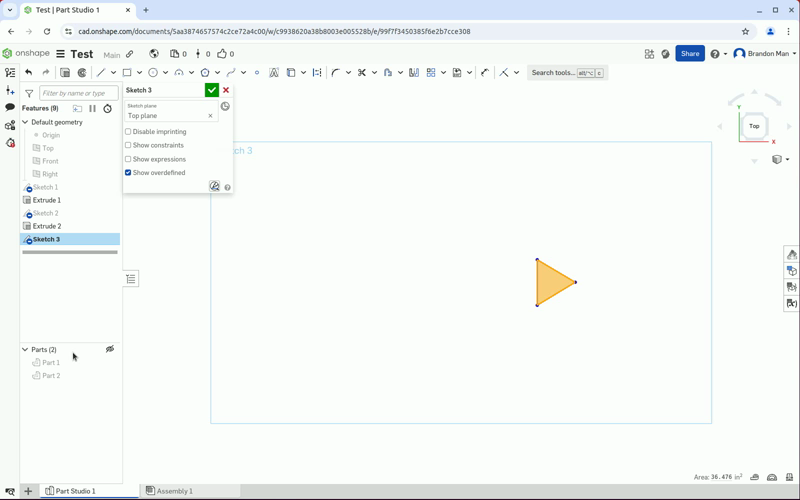
key(shift+e)
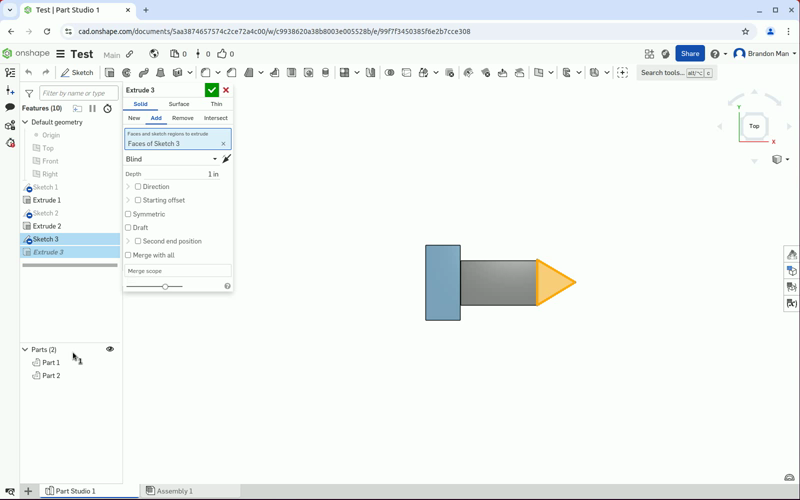
mouse_move(143, 106)
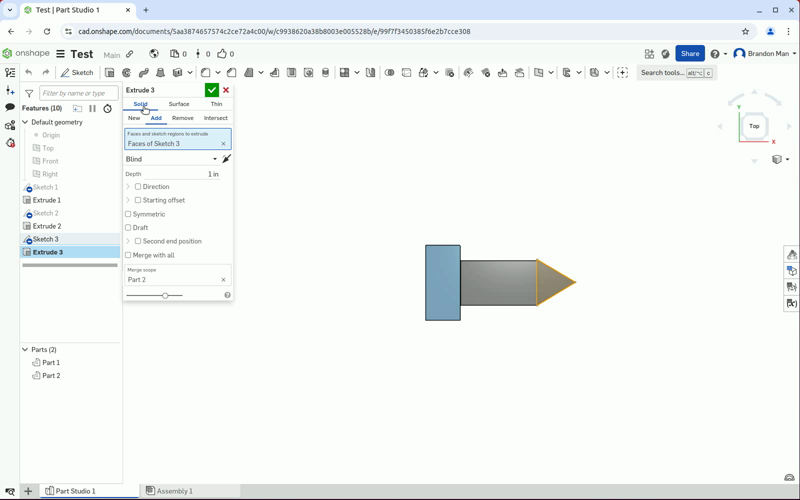
click(143, 106)
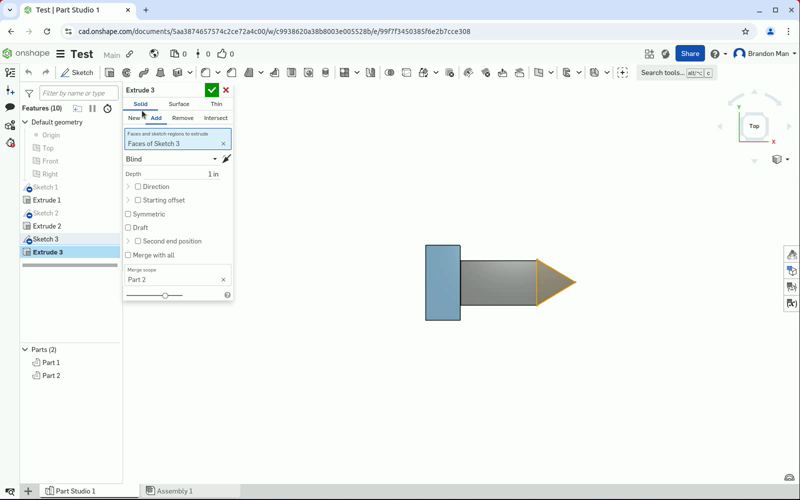
mouse_move(137, 120)
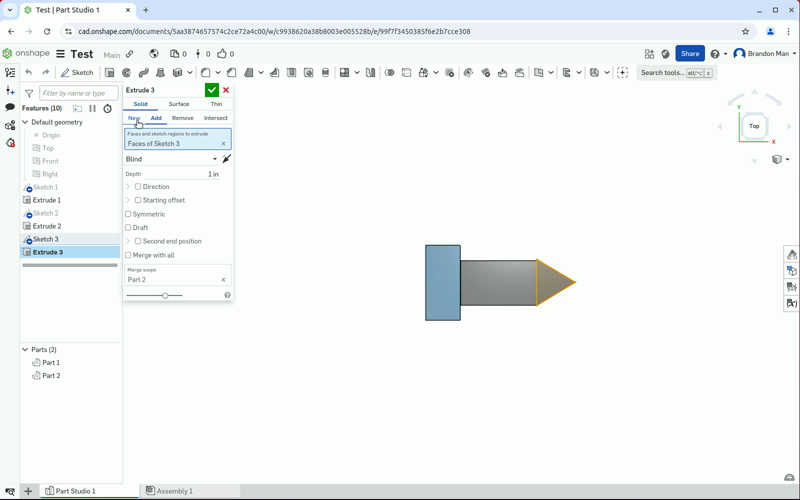
click(137, 120)
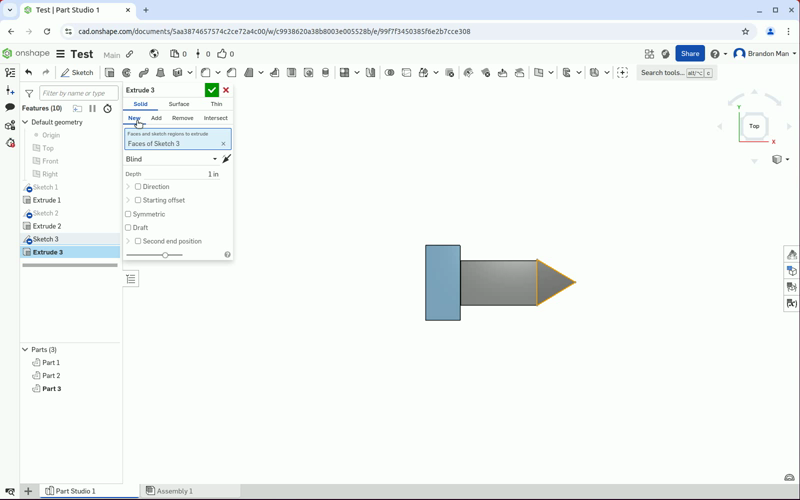
key(tab, 4)
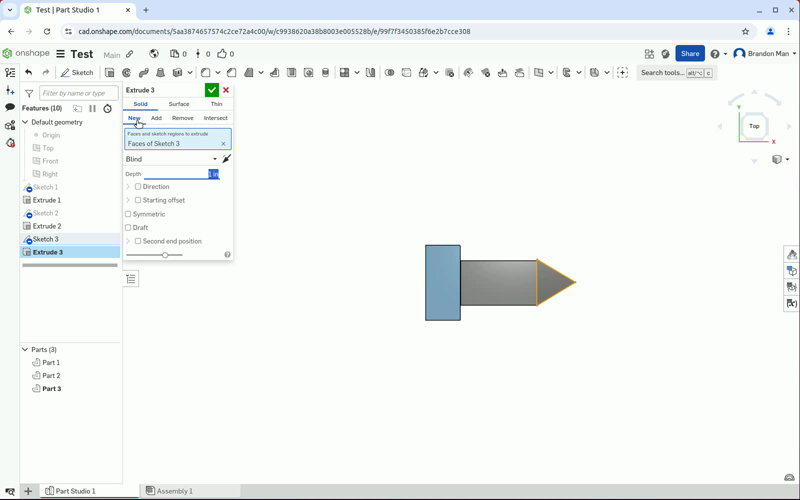
text(7.221)
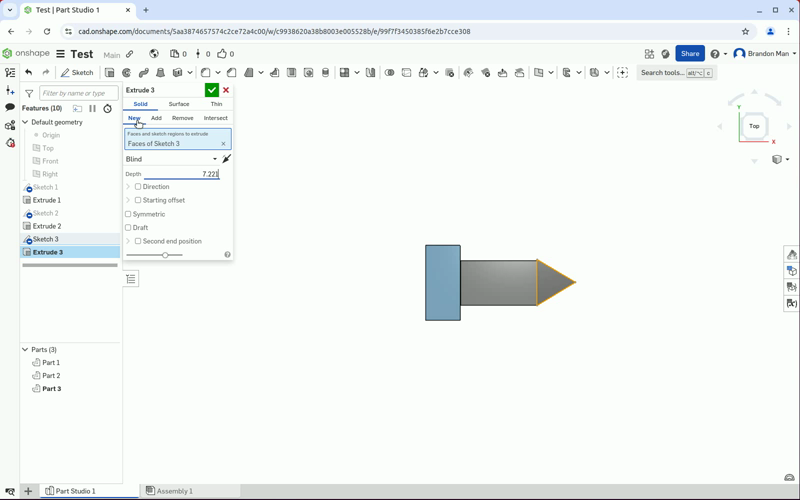
key(enter)
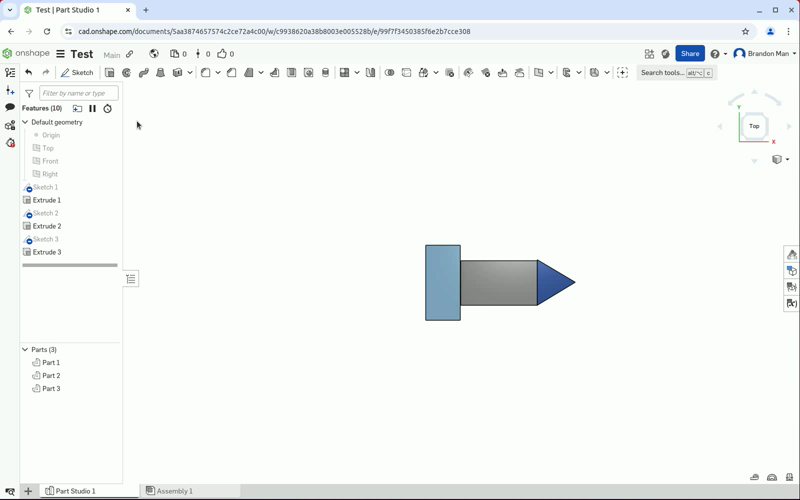
key(shift+h)
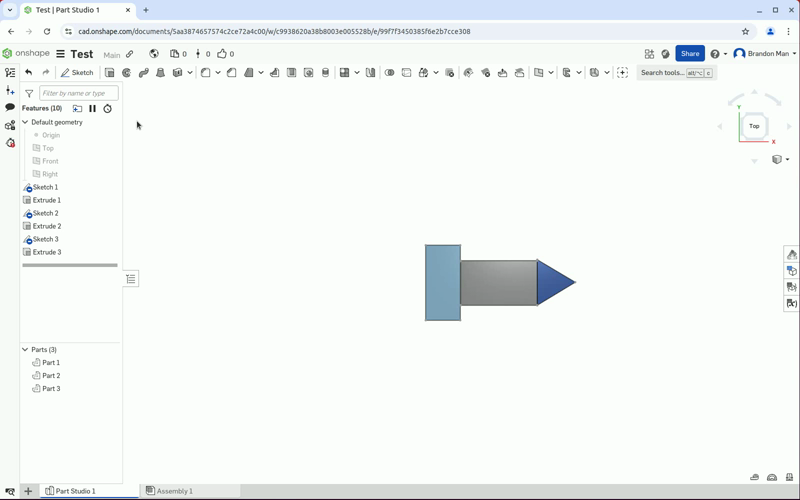
key(shift+h)
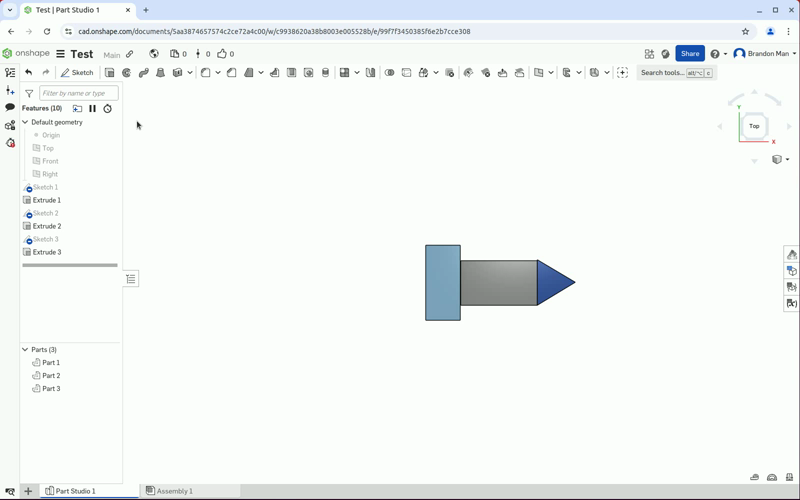
mouse_move(73, 189)
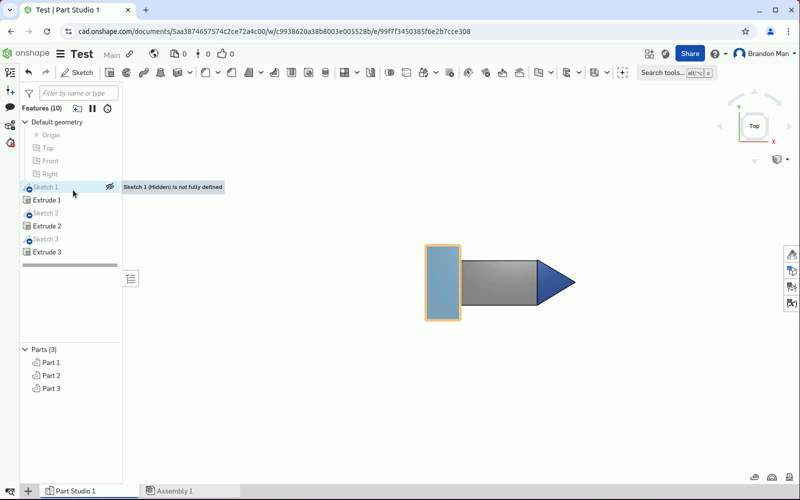
click(73, 189)
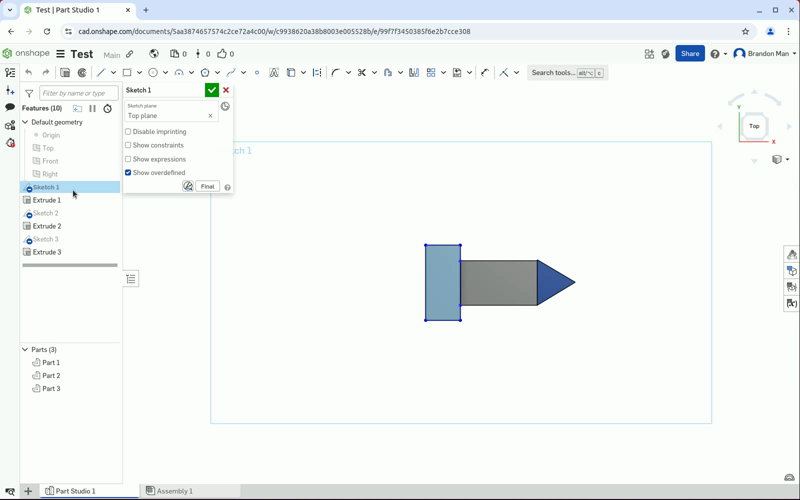
mouse_move(229, 92)
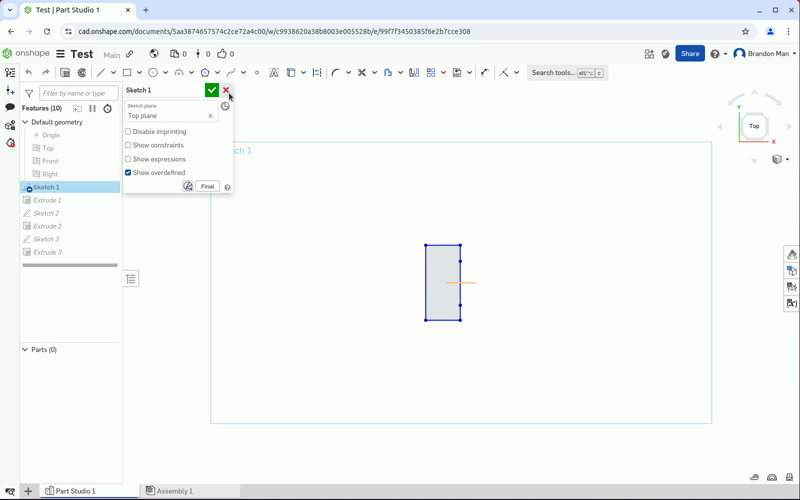
click(229, 92)
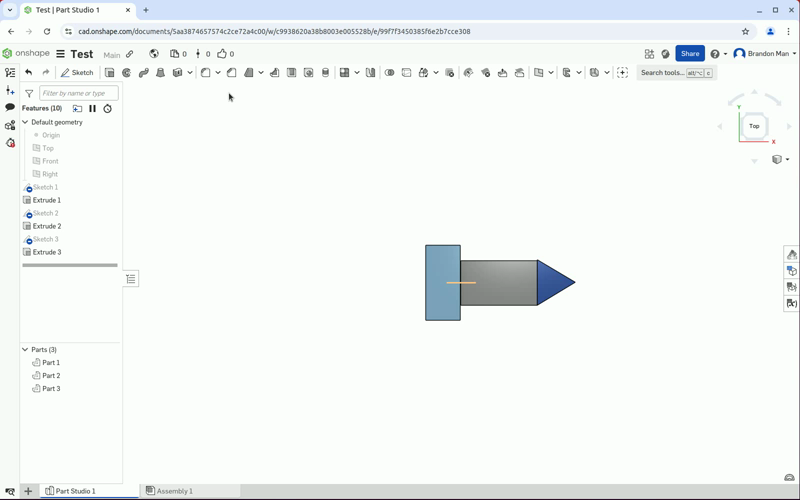
mouse_move(541, 75)
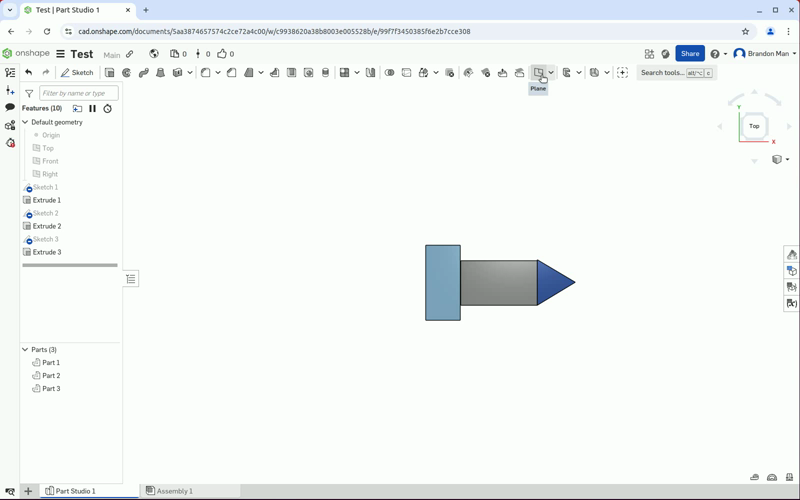
click(541, 75)
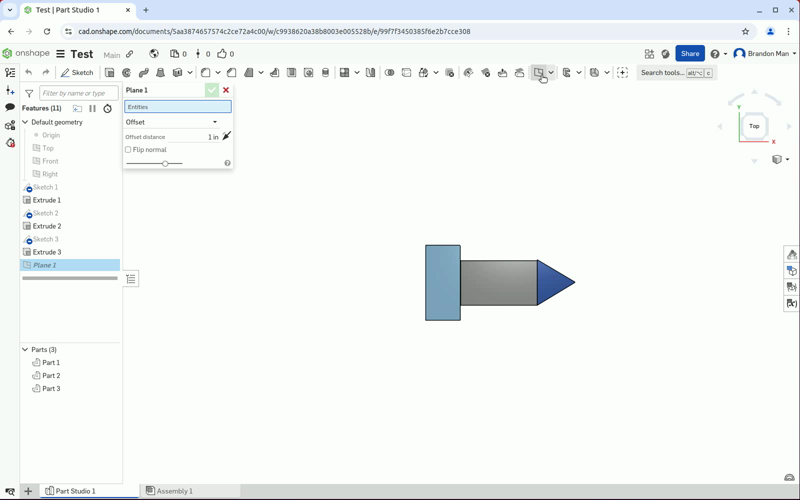
mouse_move(73, 150)
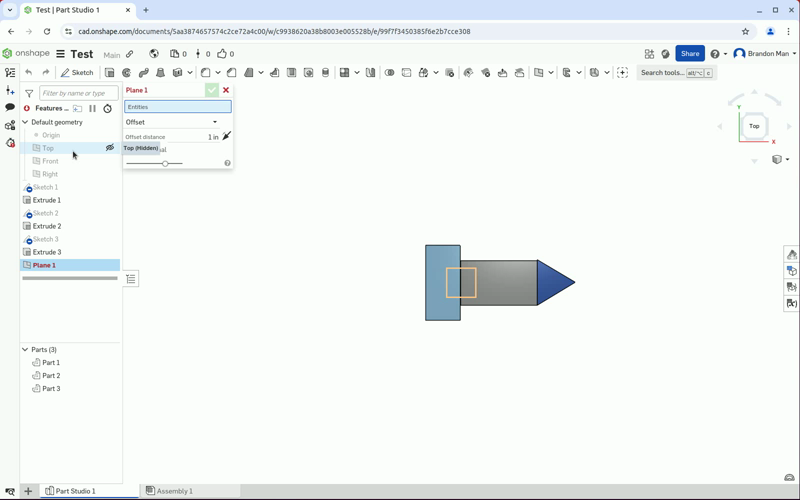
click(73, 150)
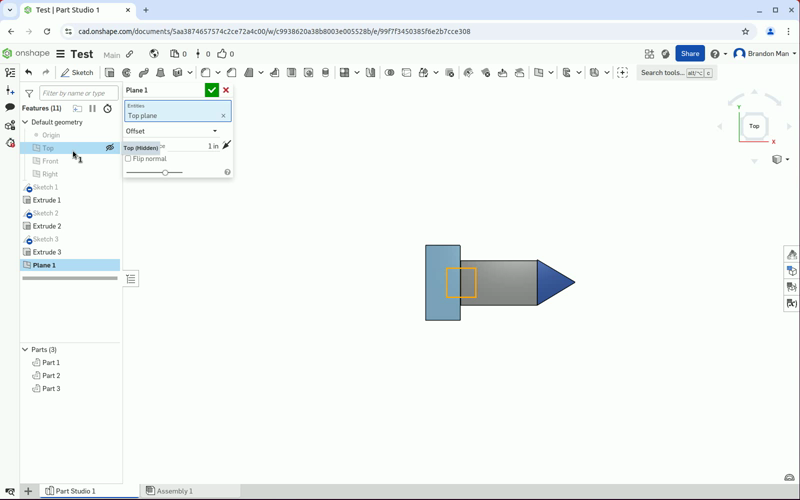
key(tab, 2)
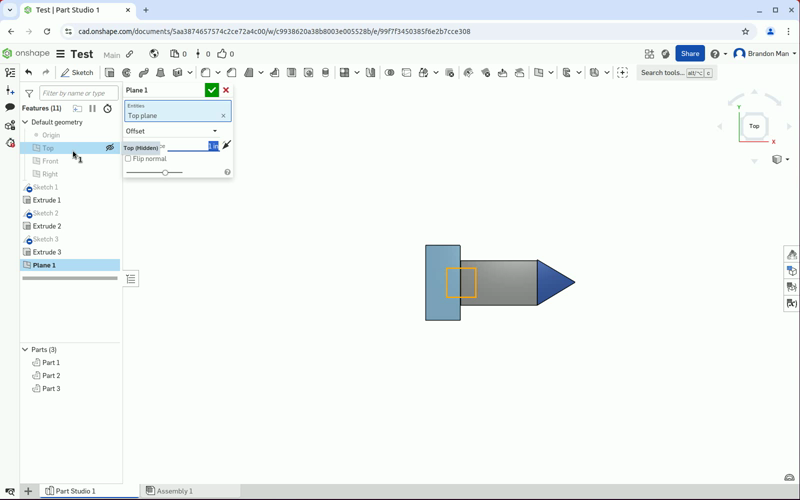
text(12.263)
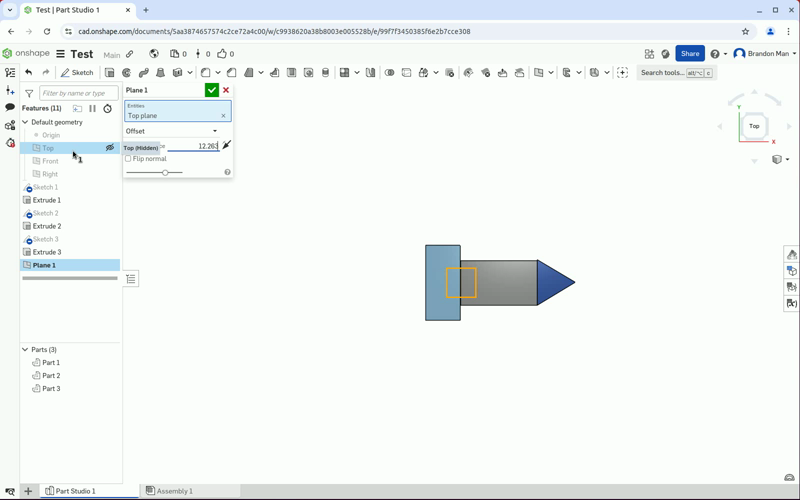
key(enter, 2)
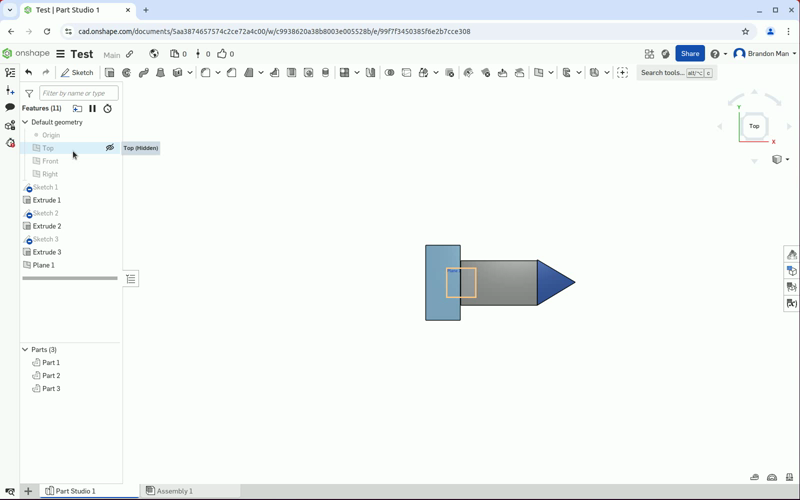
key(shift+s)
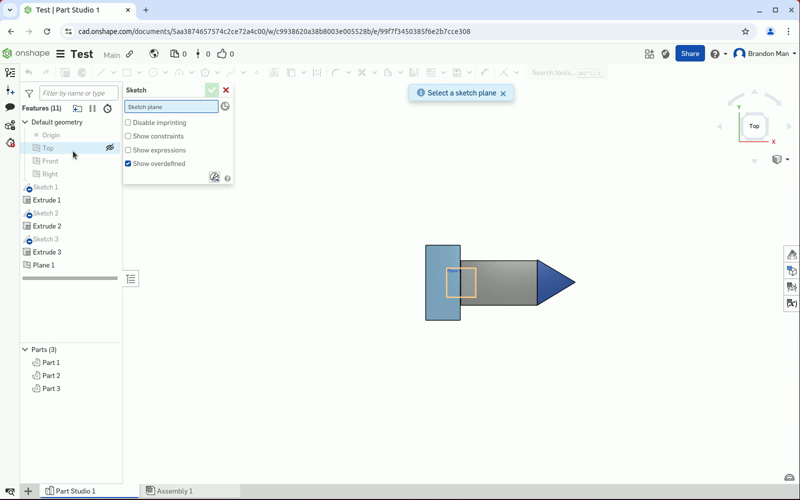
mouse_move(73, 267)
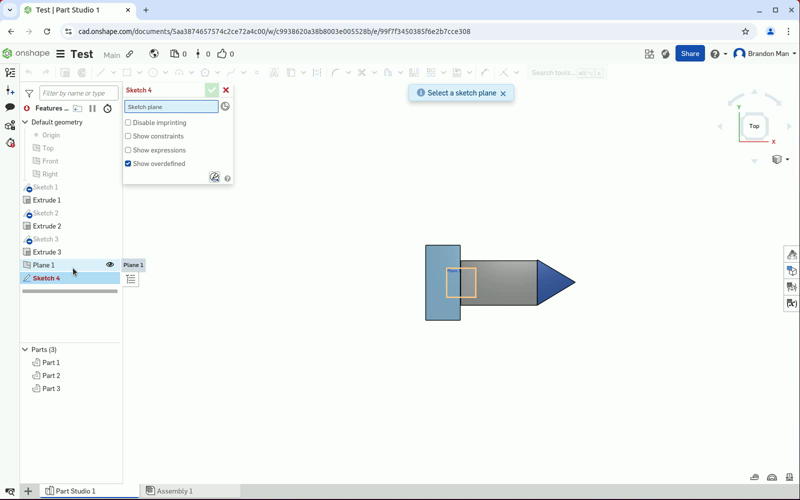
click(73, 267)
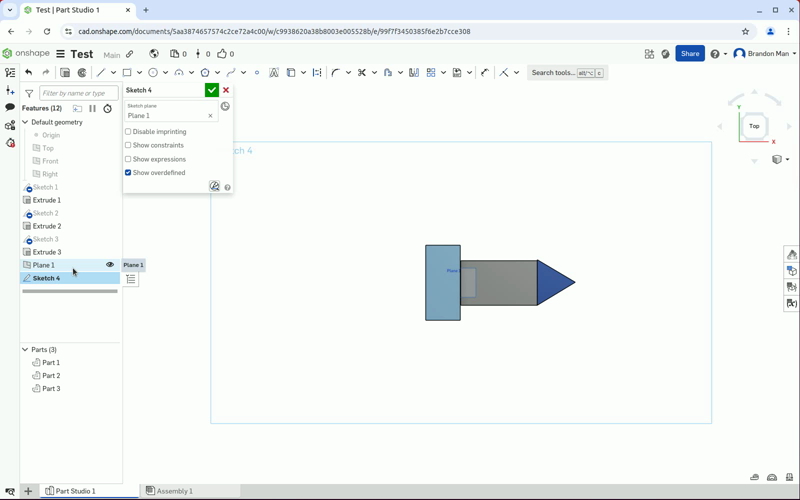
mouse_move(73, 352)
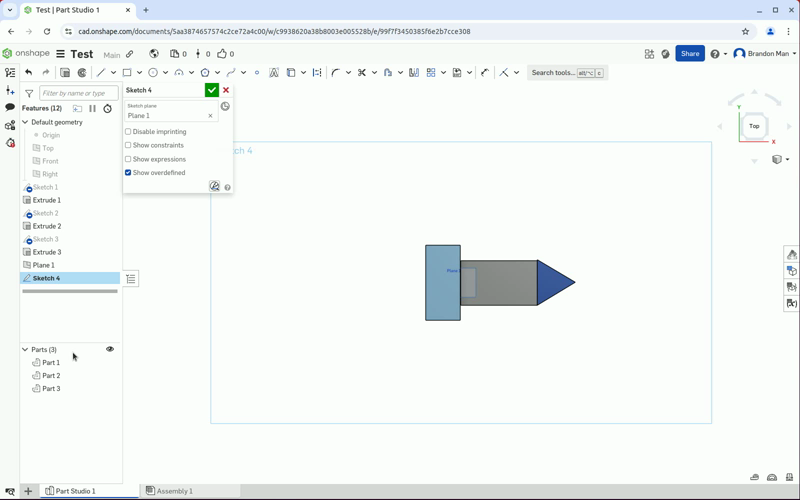
key(y)
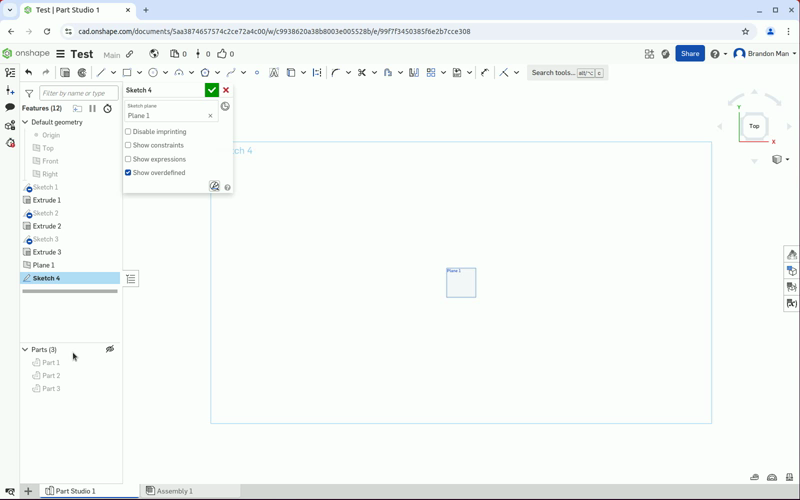
key(l)
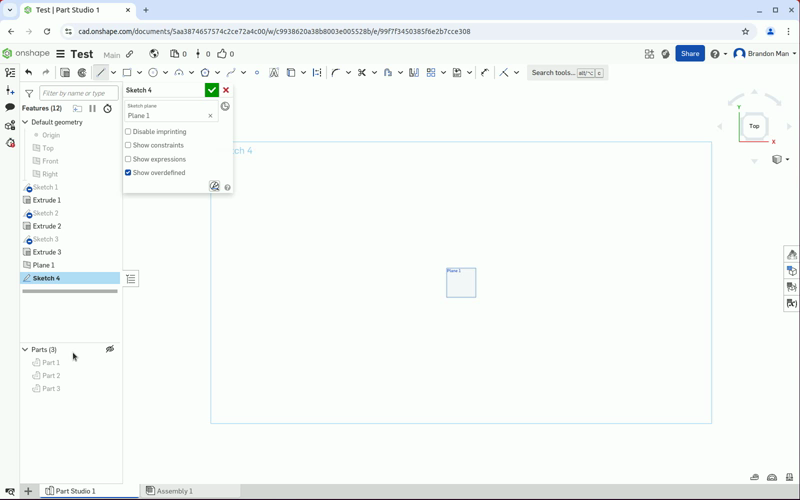
key_down(shift)
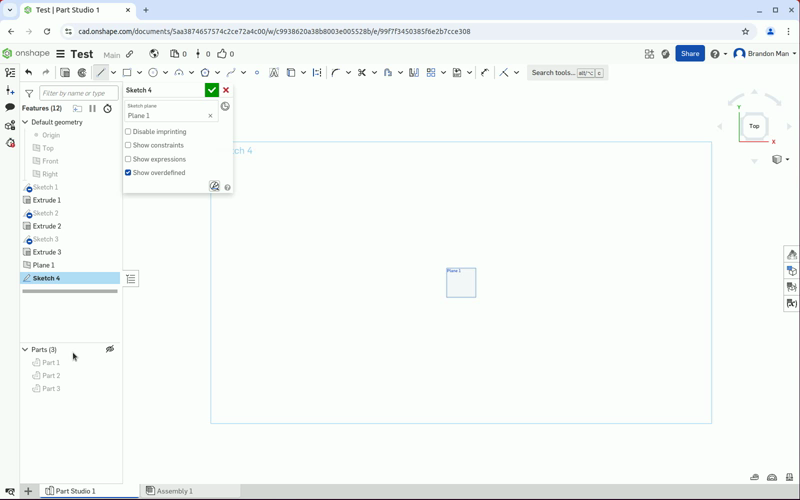
mouse_move(425, 304)
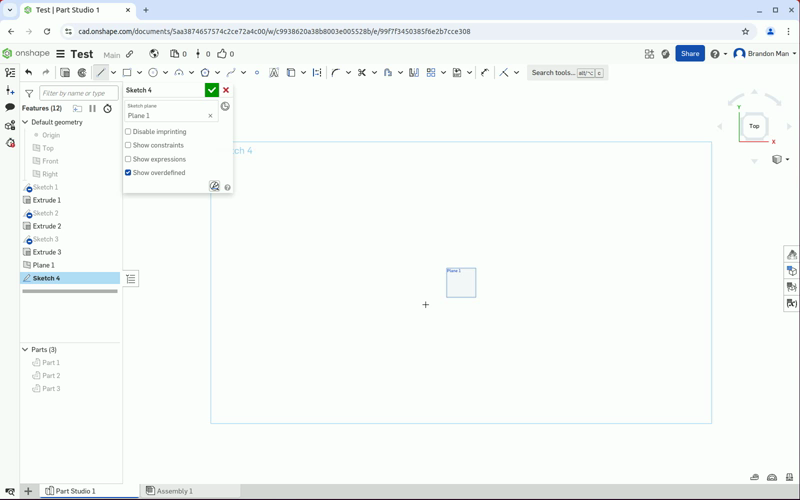
click(425, 304)
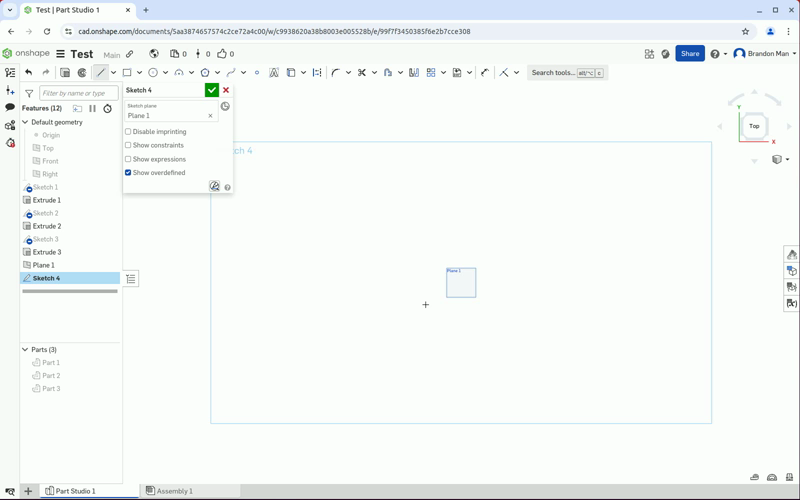
key_up(shift)
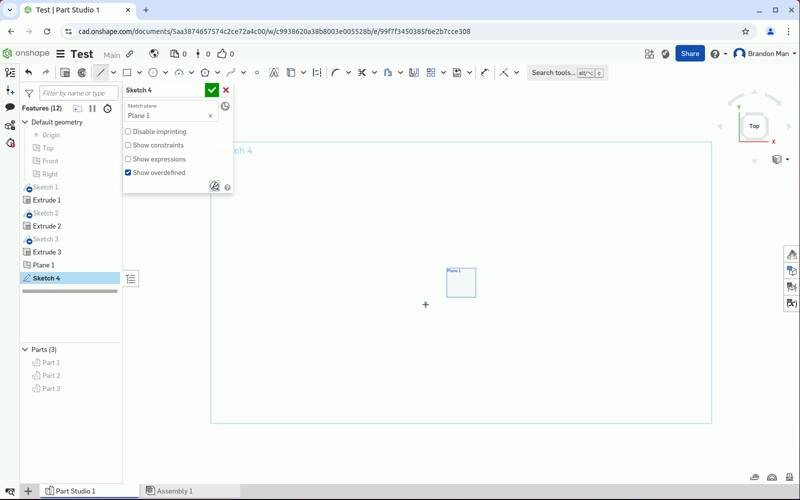
key_down(shift)
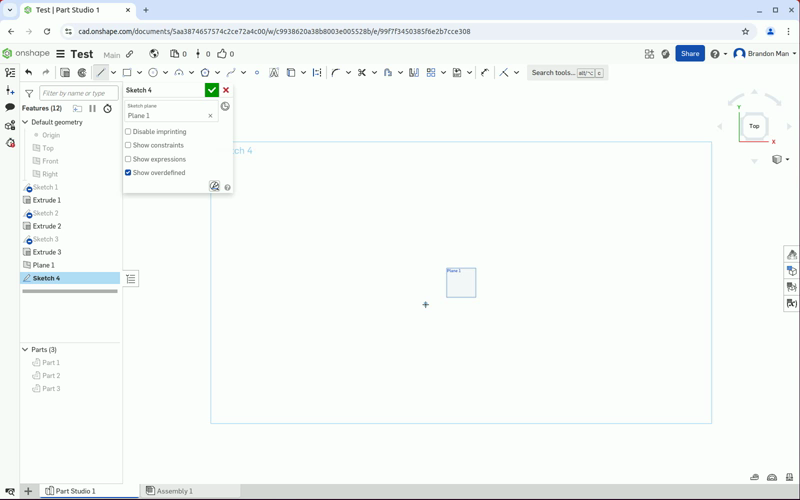
mouse_move(455, 304)
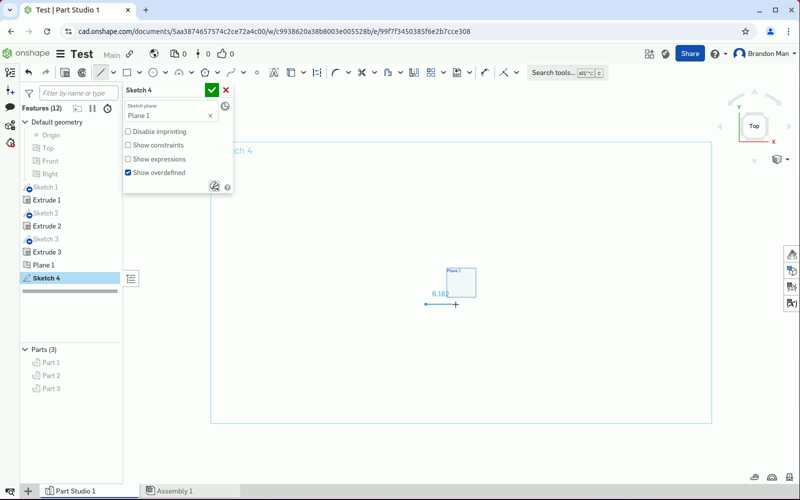
mouse_move(438, 304)
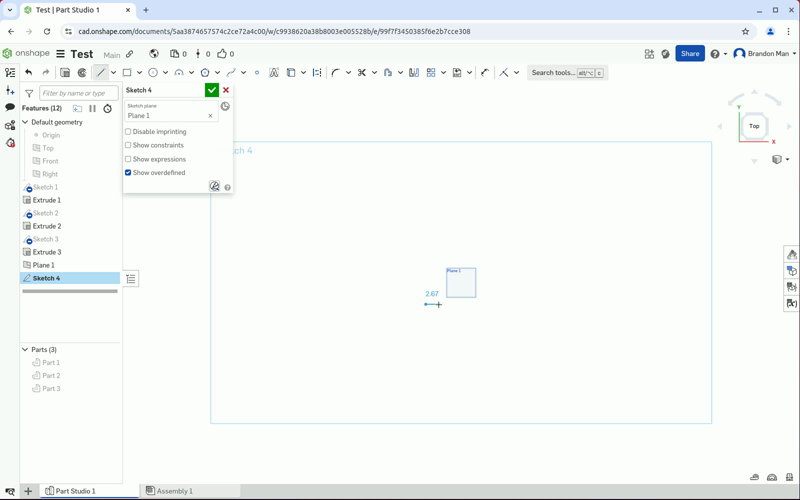
click(438, 304)
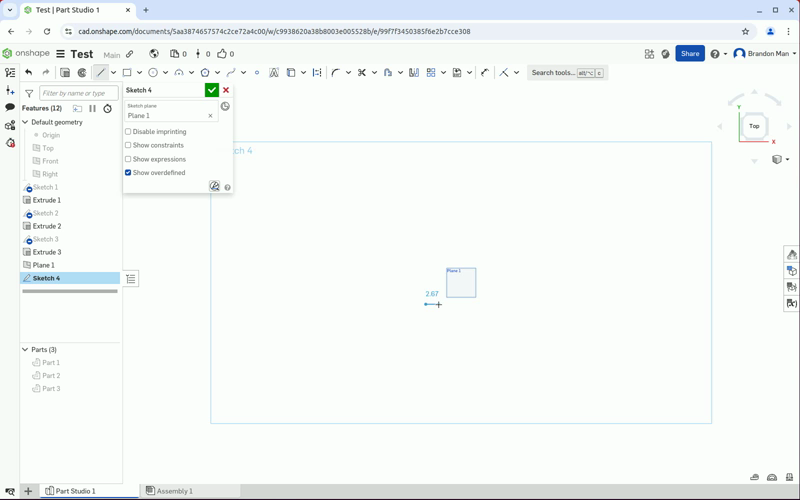
key_up(shift)
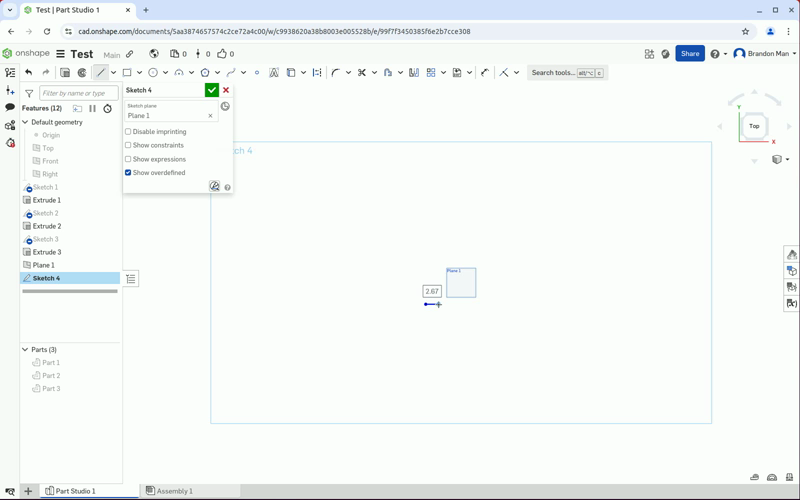
key_down(shift)
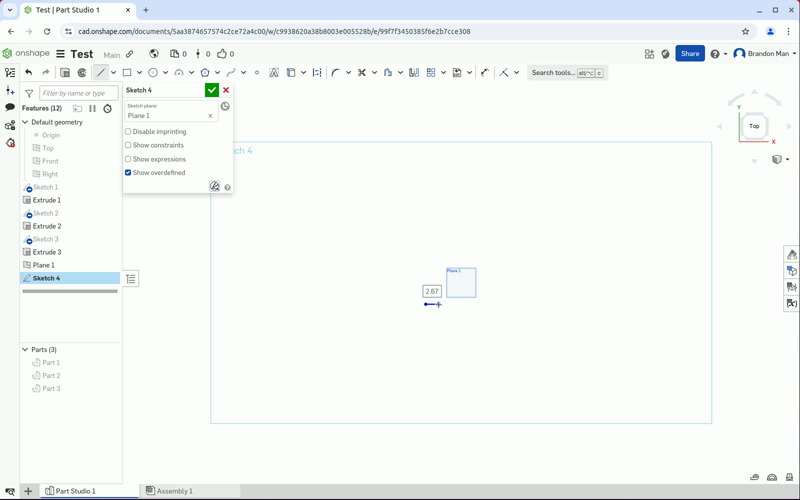
mouse_move(468, 304)
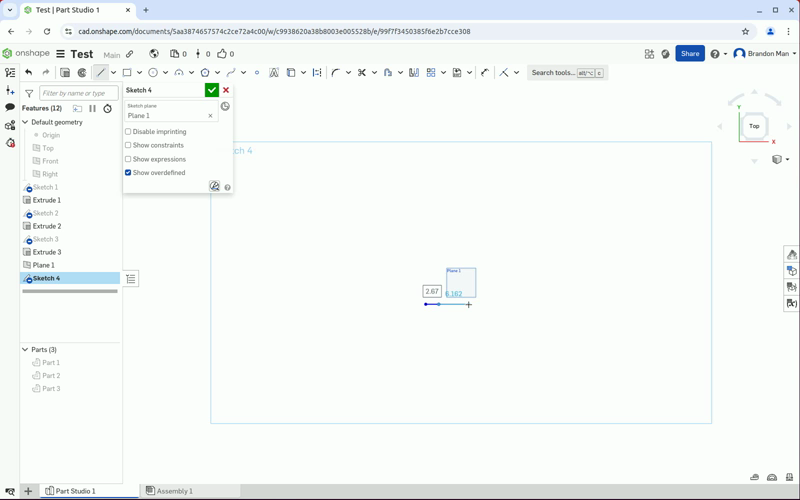
mouse_move(438, 297)
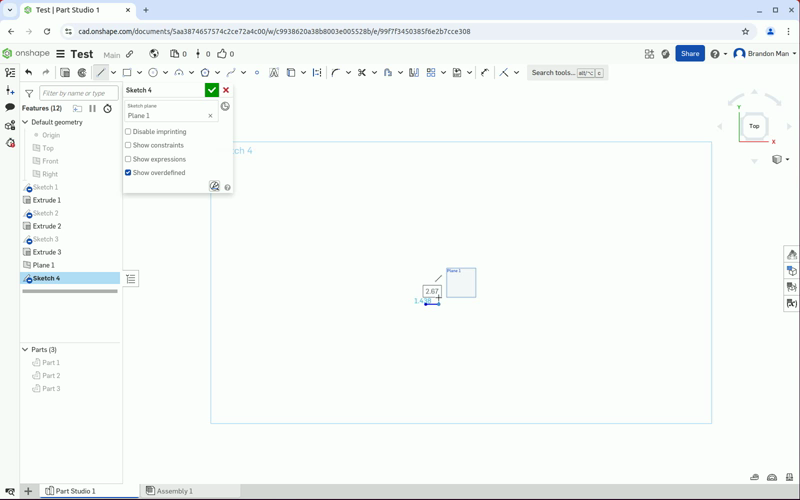
scroll(6)
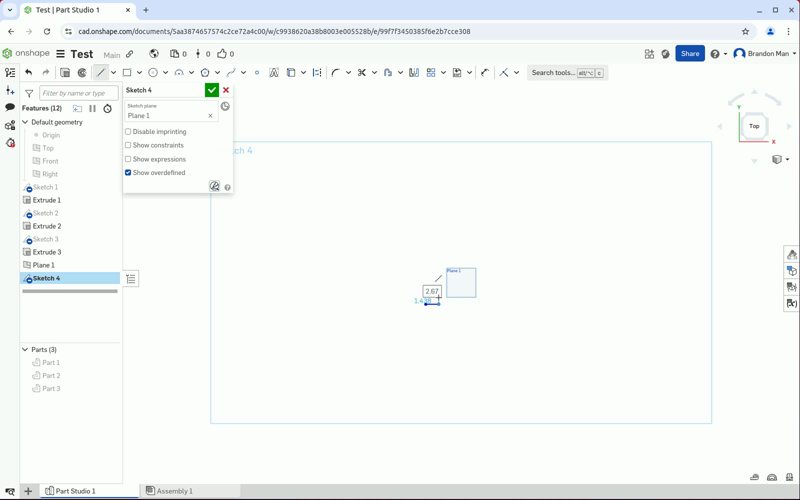
scroll(6)
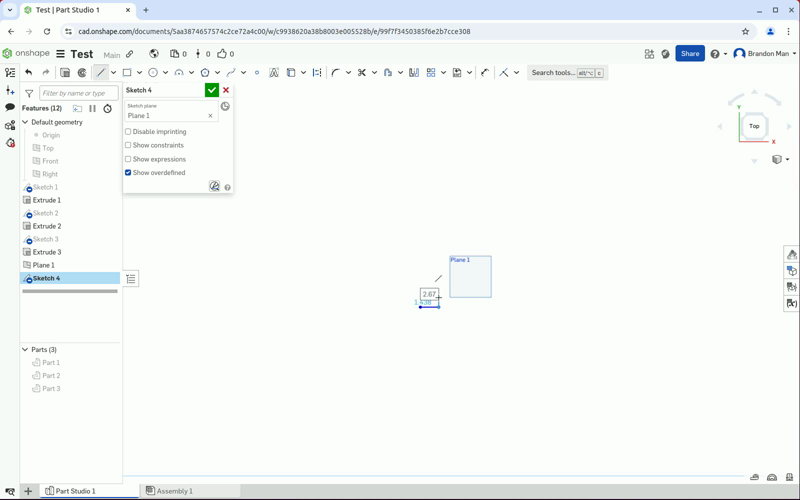
scroll(6)
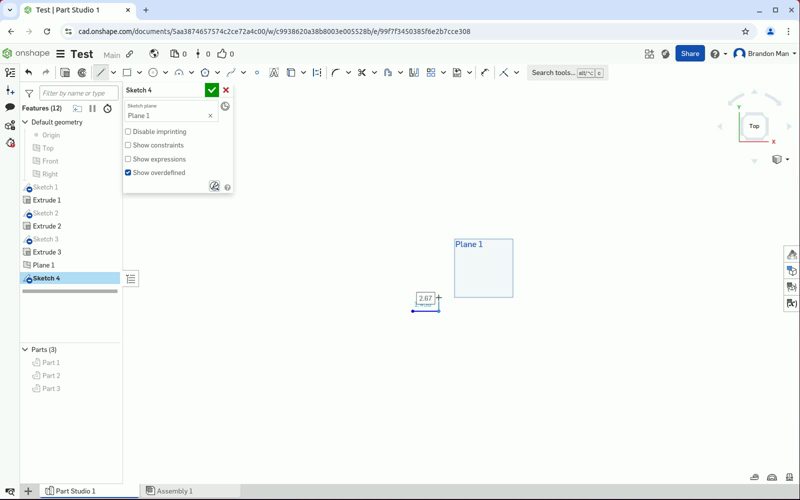
scroll(6)
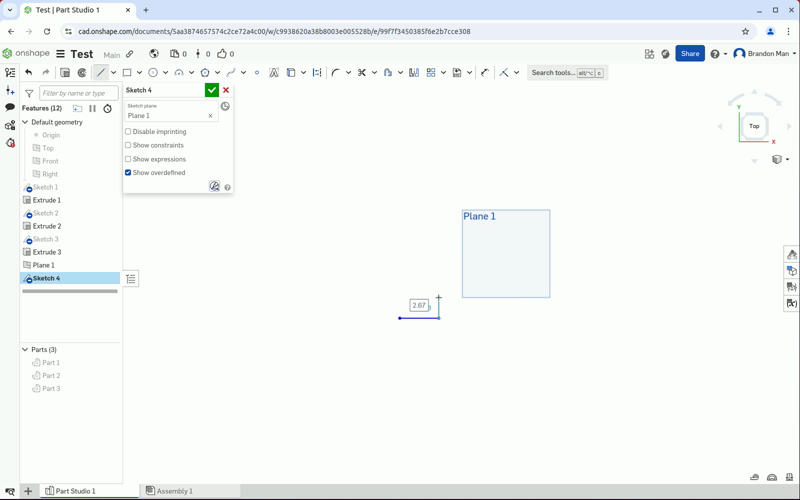
scroll(6)
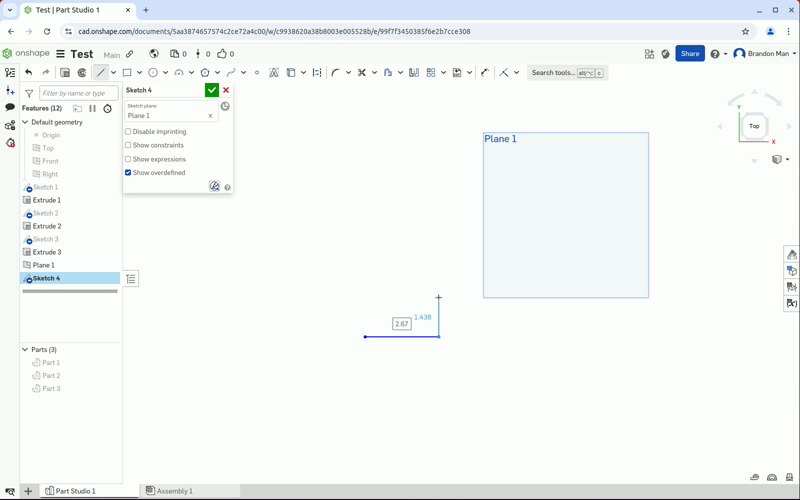
scroll(6)
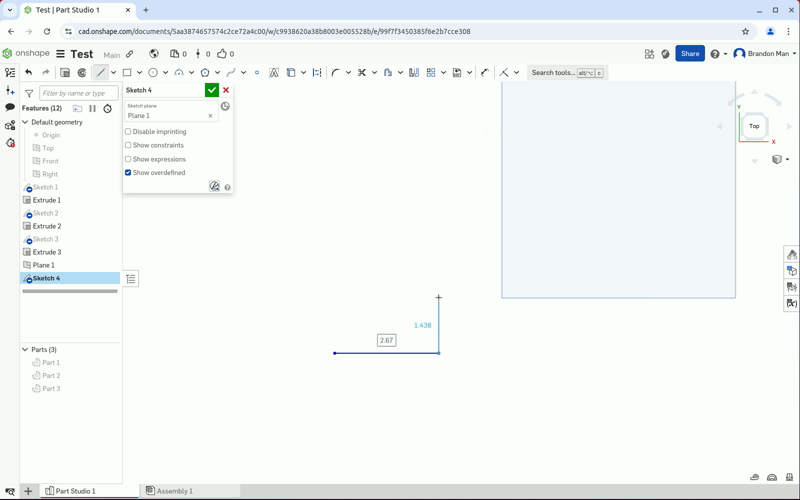
scroll(6)
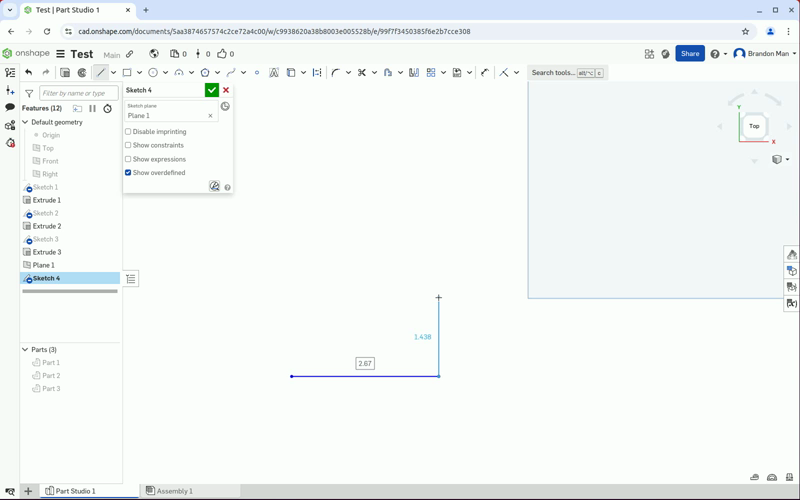
click(438, 297)
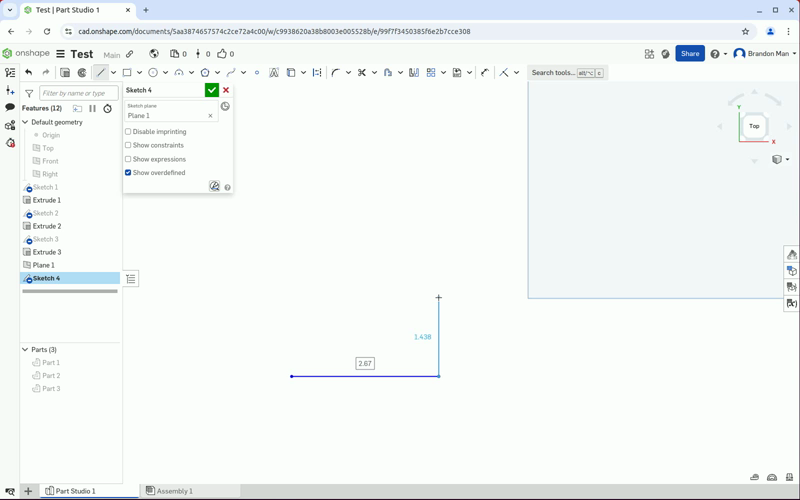
scroll(-6)
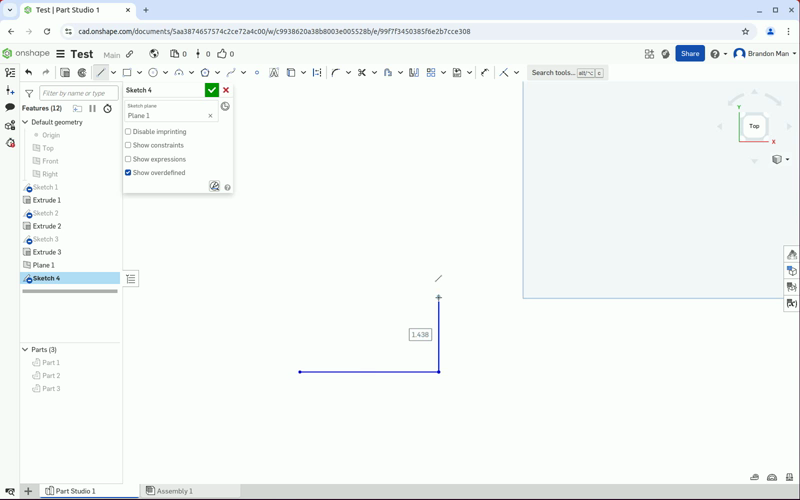
scroll(-6)
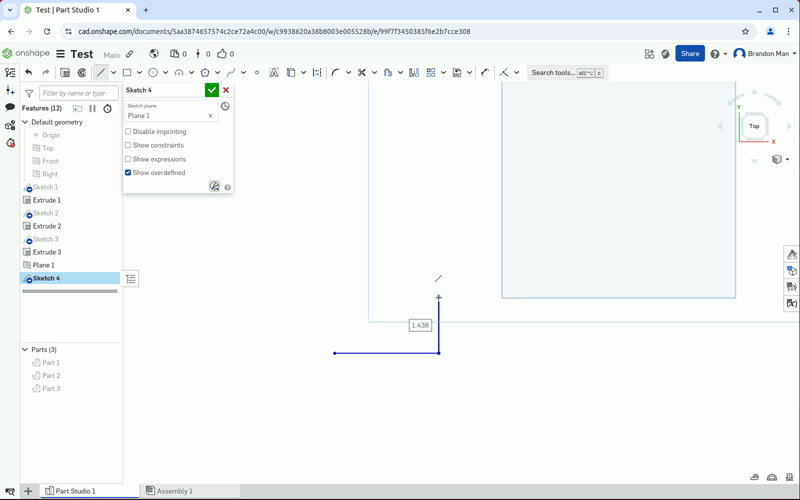
scroll(-6)
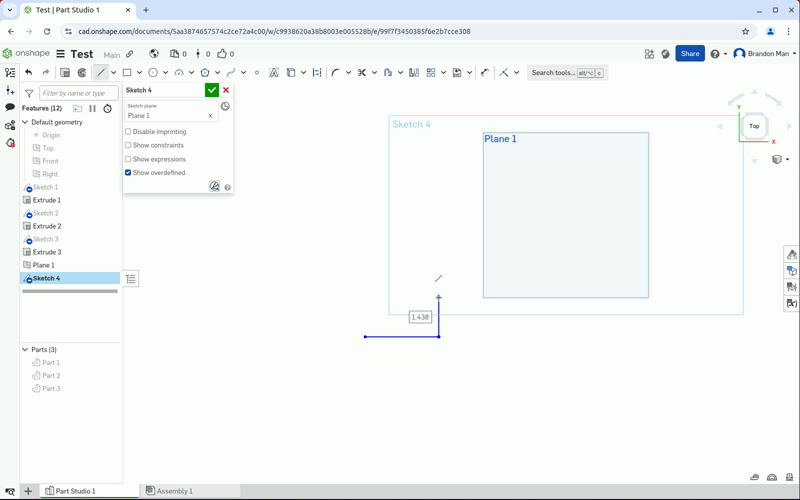
scroll(-6)
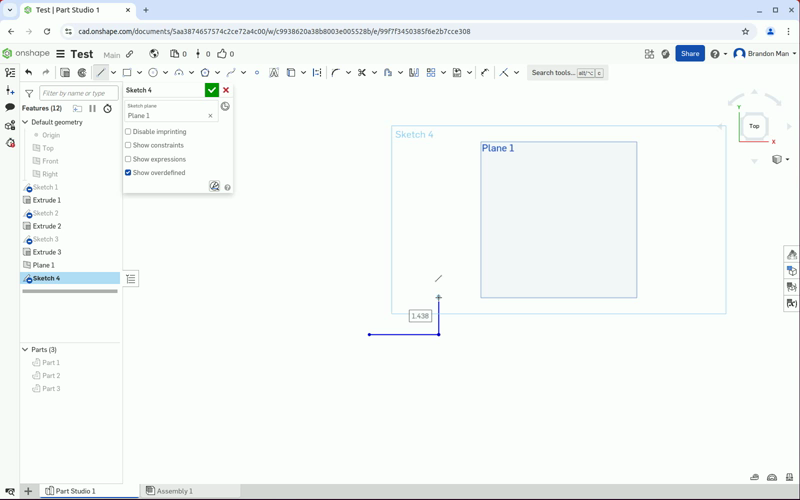
scroll(-6)
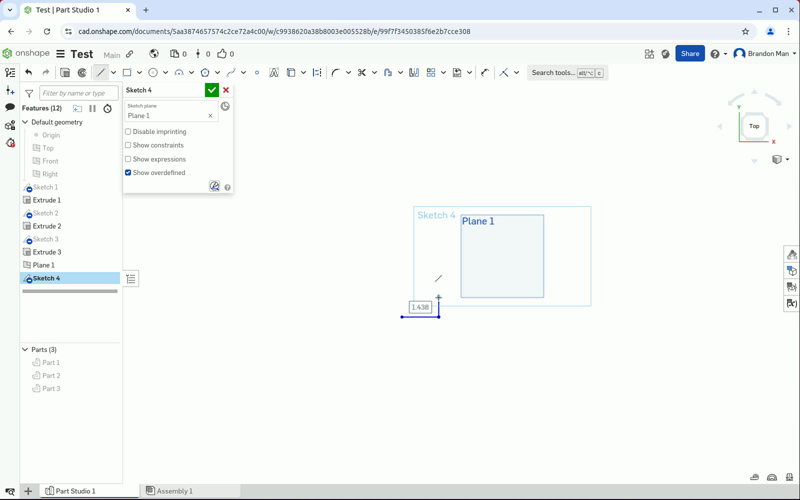
scroll(-6)
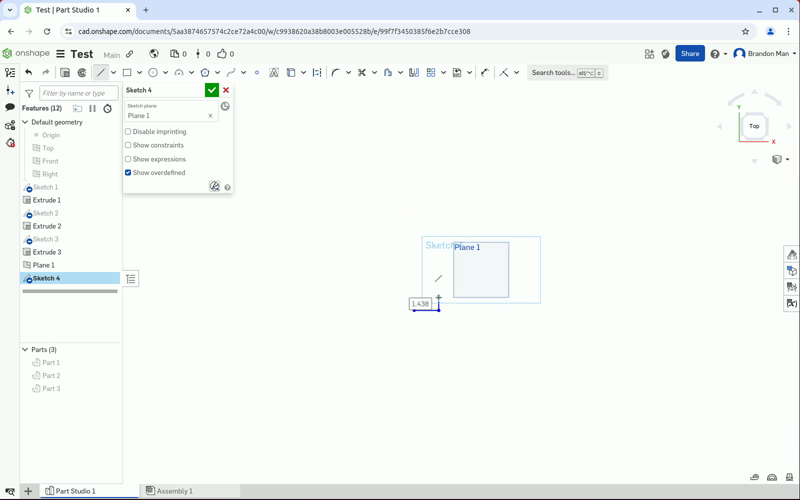
scroll(-6)
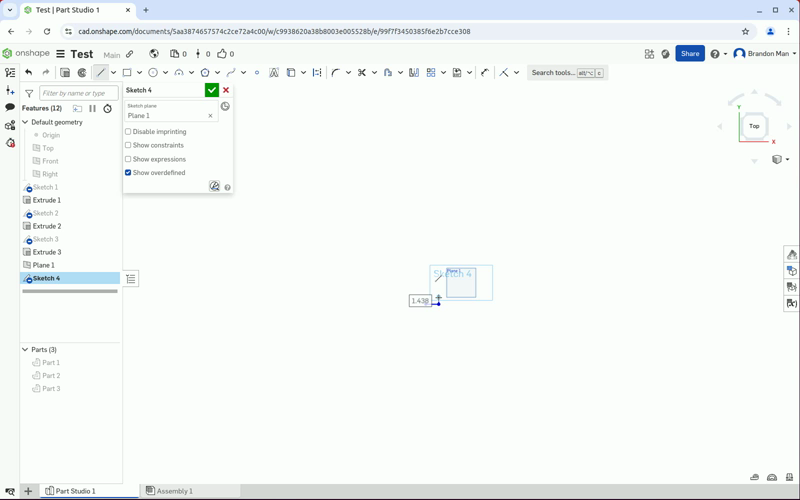
key_up(shift)
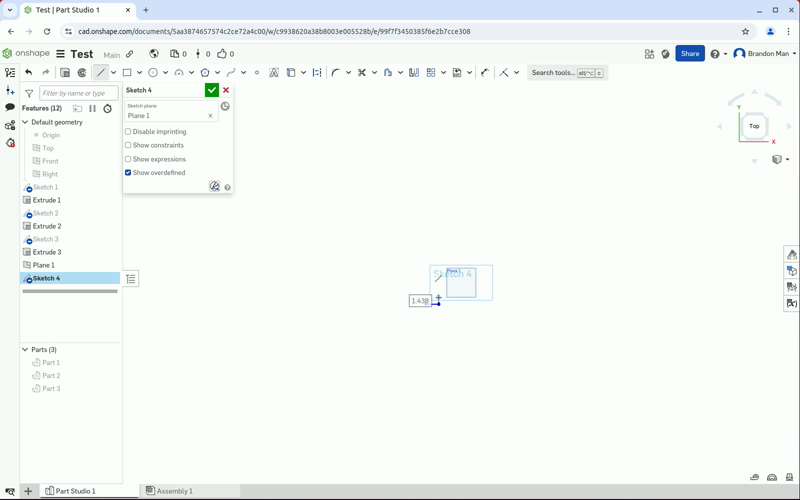
key_down(shift)
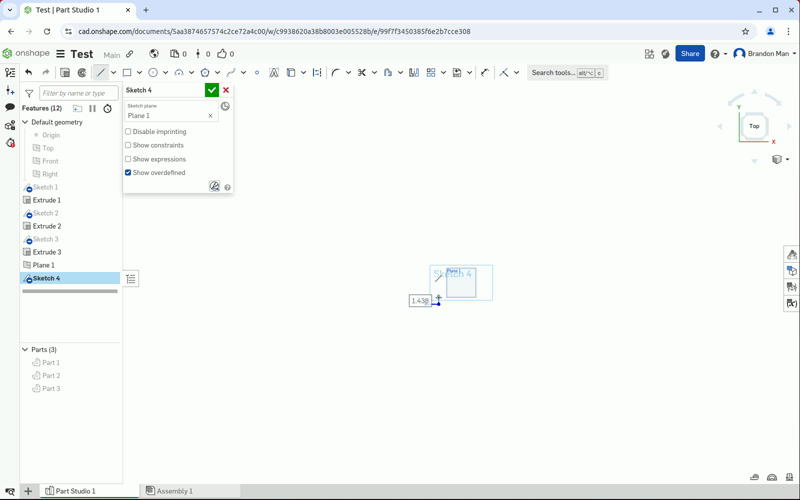
mouse_move(468, 297)
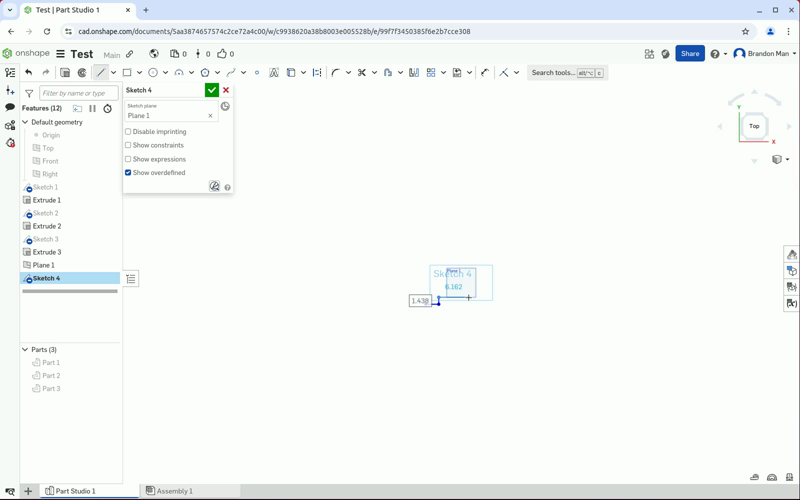
mouse_move(438, 265)
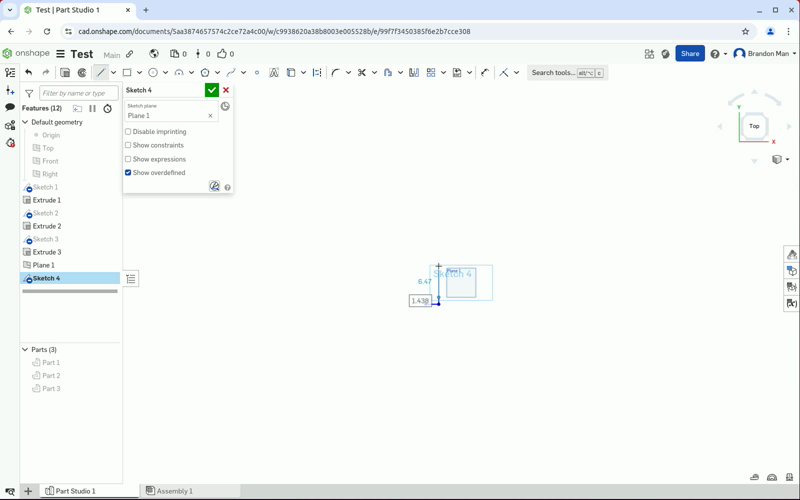
click(438, 265)
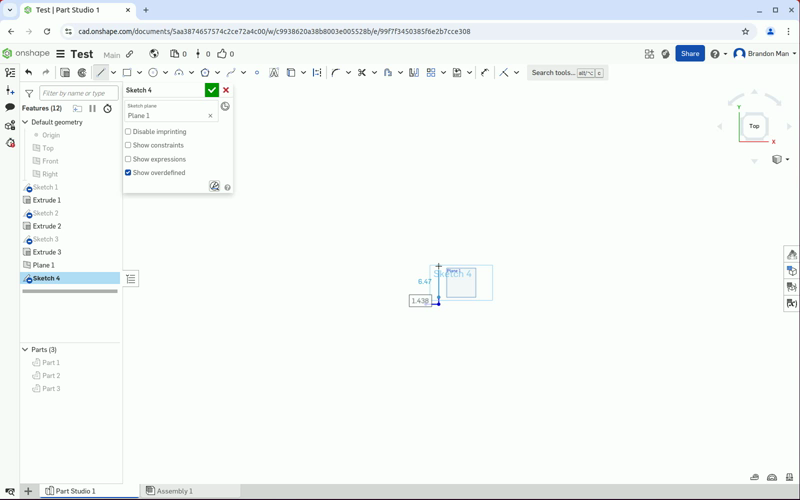
key_up(shift)
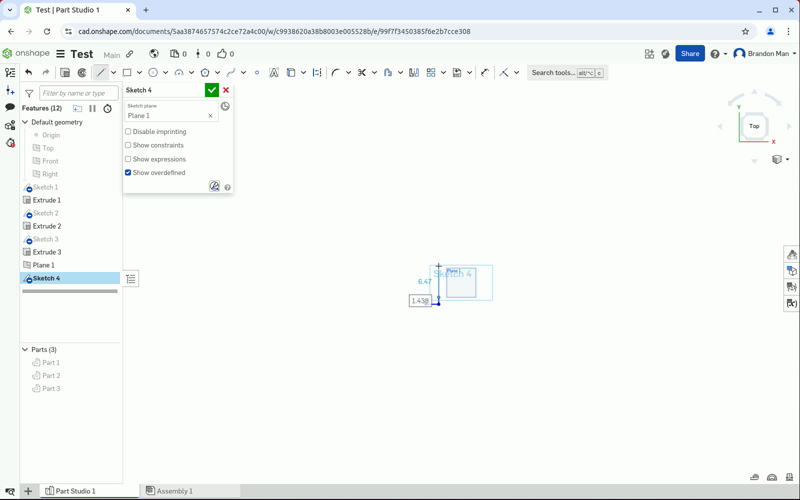
key_down(shift)
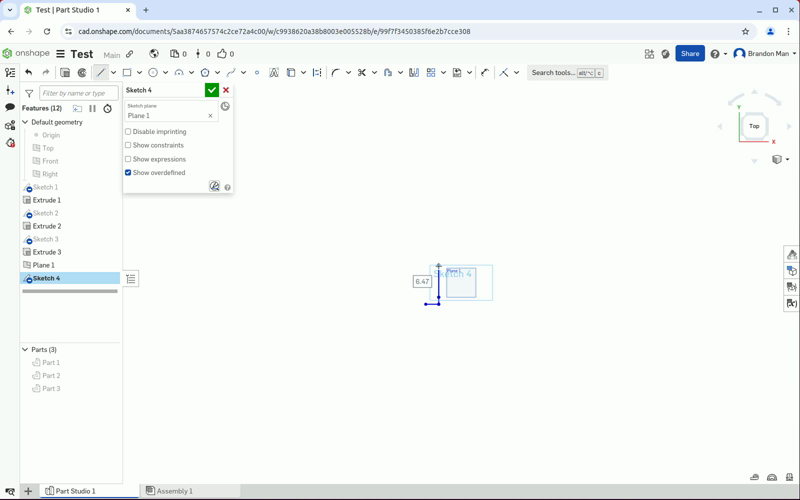
mouse_move(468, 265)
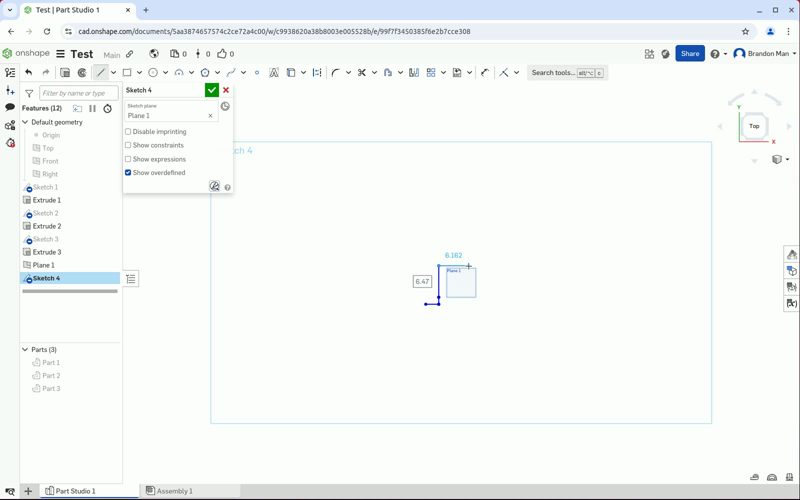
mouse_move(438, 258)
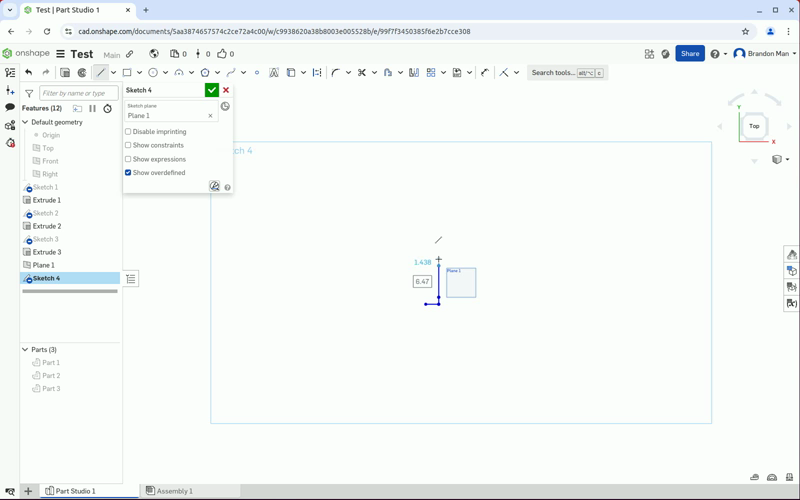
scroll(6)
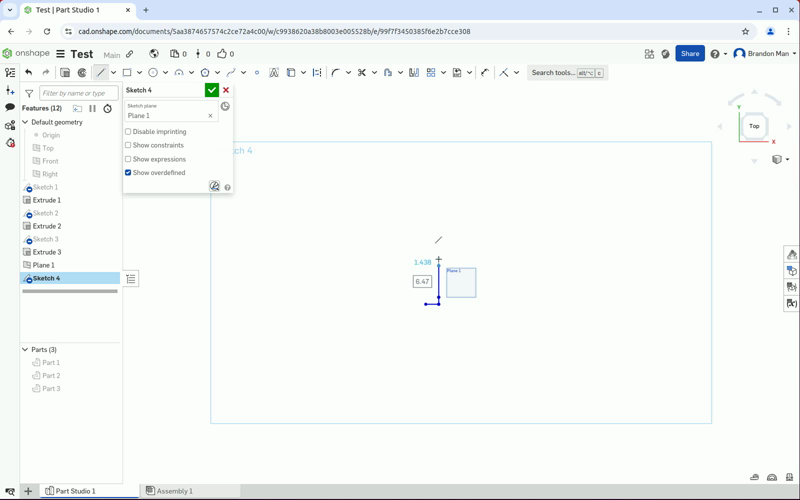
scroll(6)
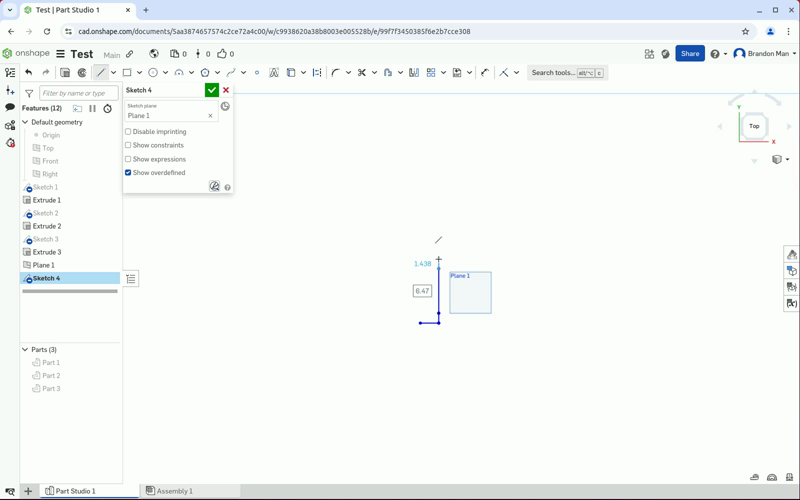
scroll(6)
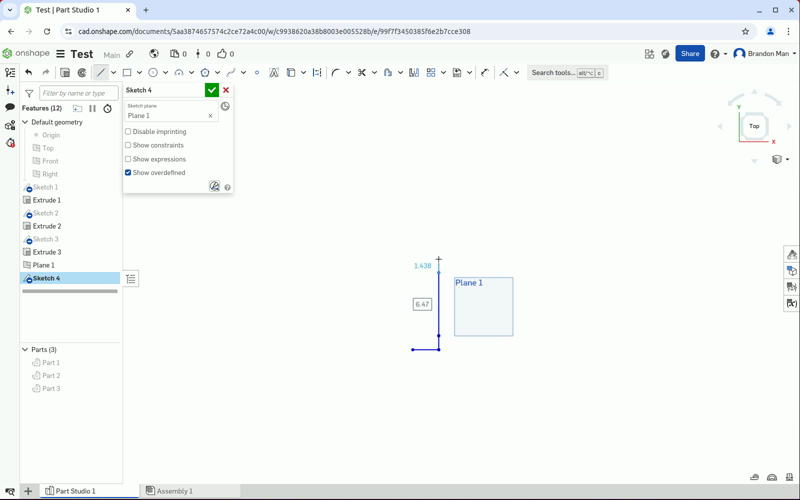
scroll(6)
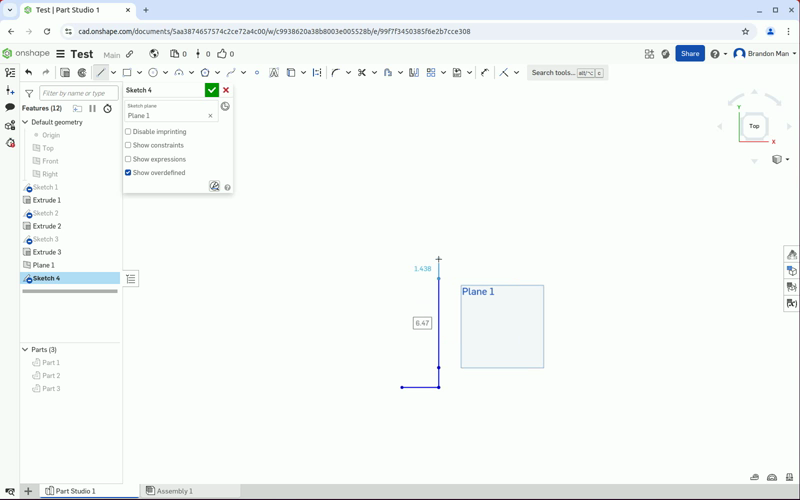
scroll(6)
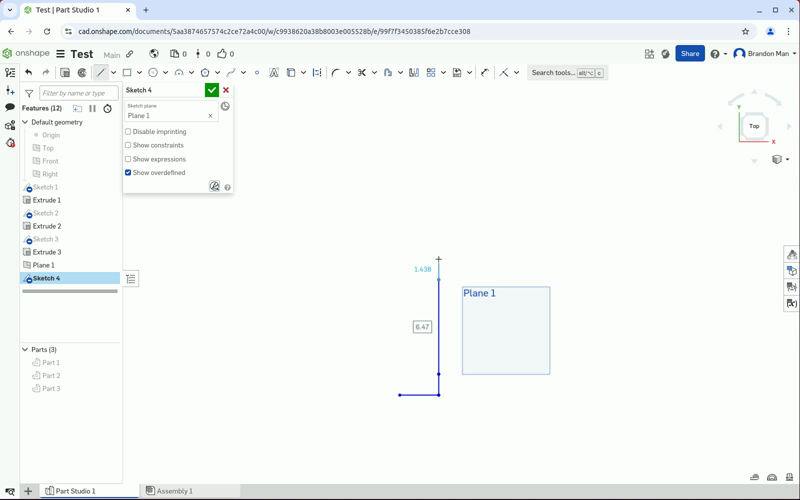
scroll(6)
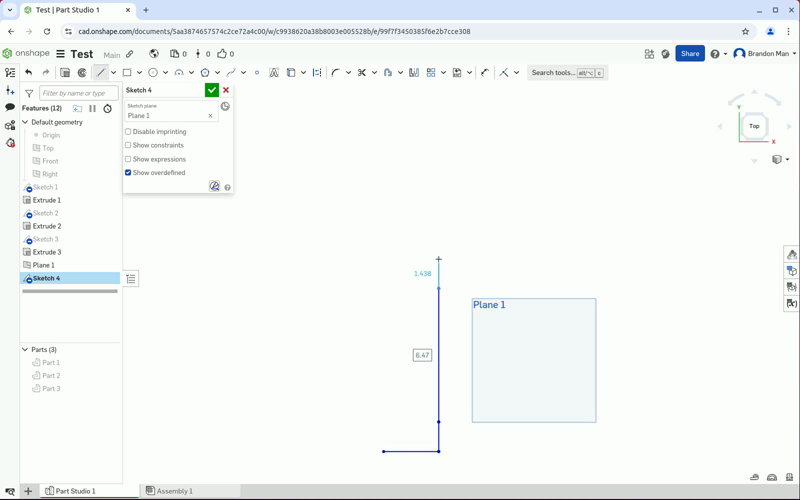
scroll(6)
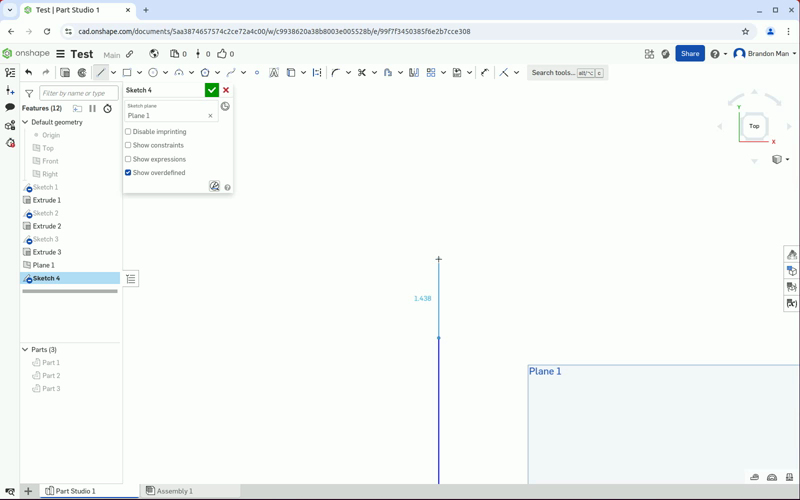
click(438, 258)
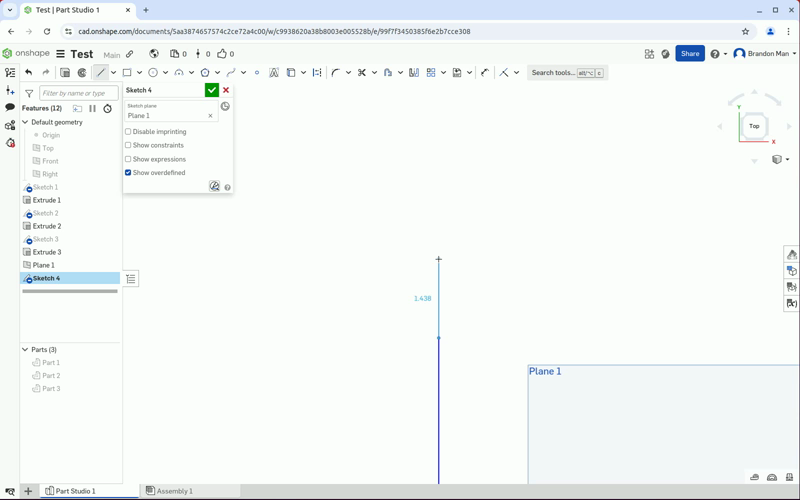
scroll(-6)
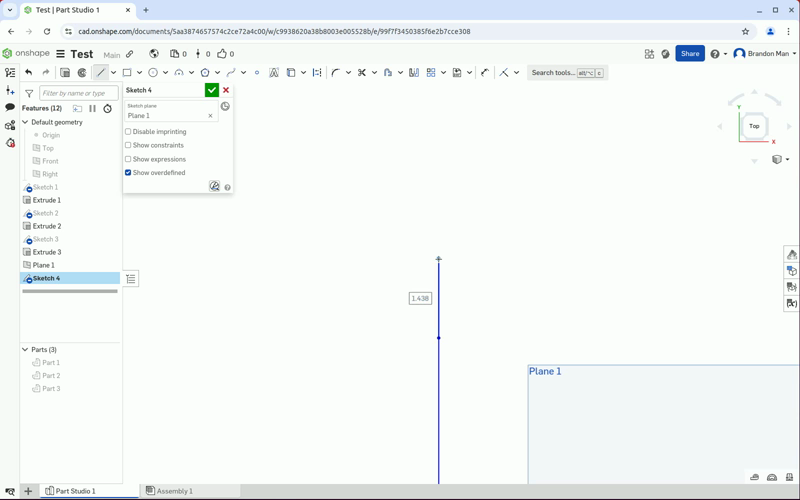
scroll(-6)
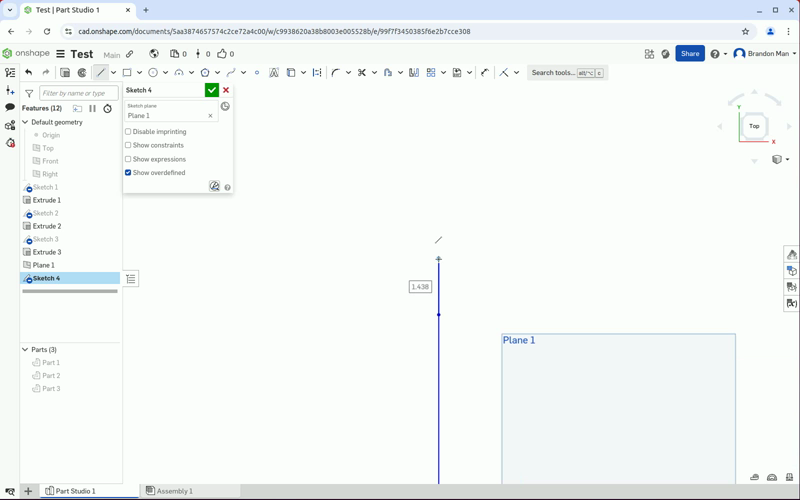
scroll(-6)
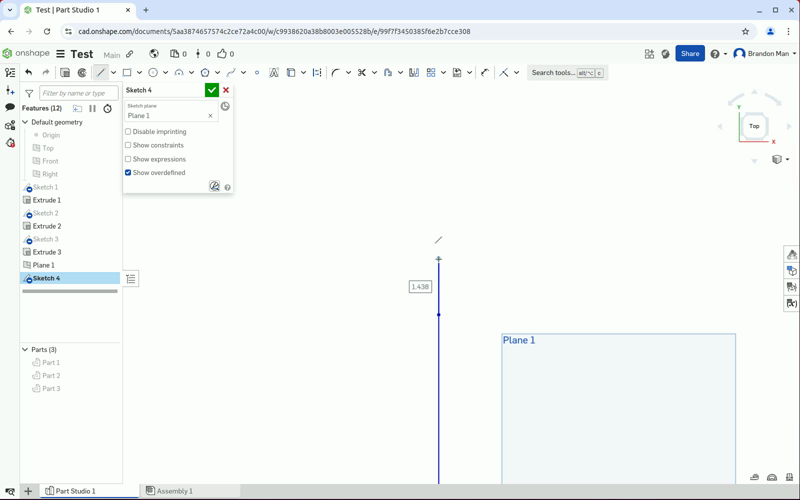
scroll(-6)
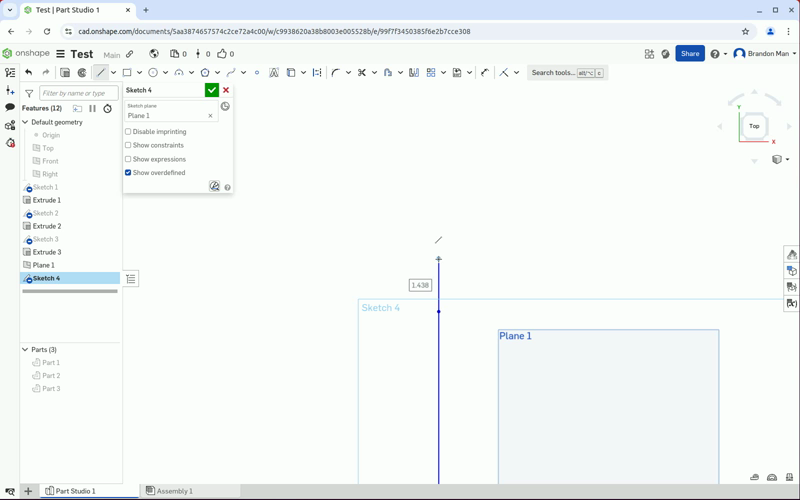
scroll(-6)
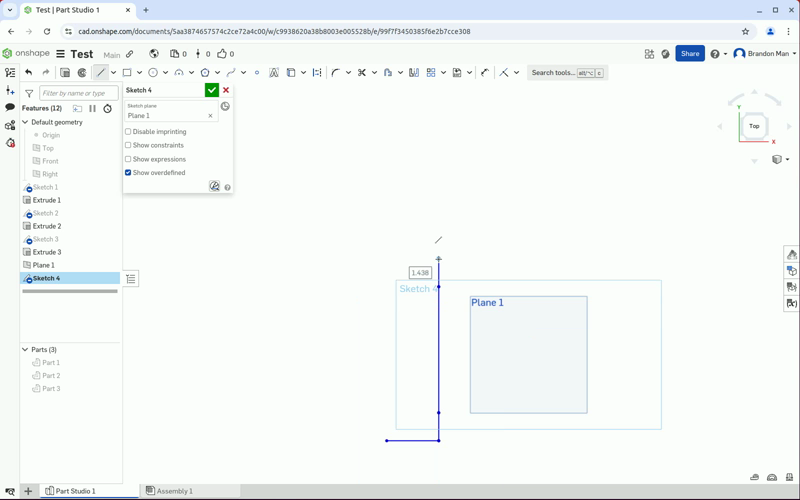
scroll(-6)
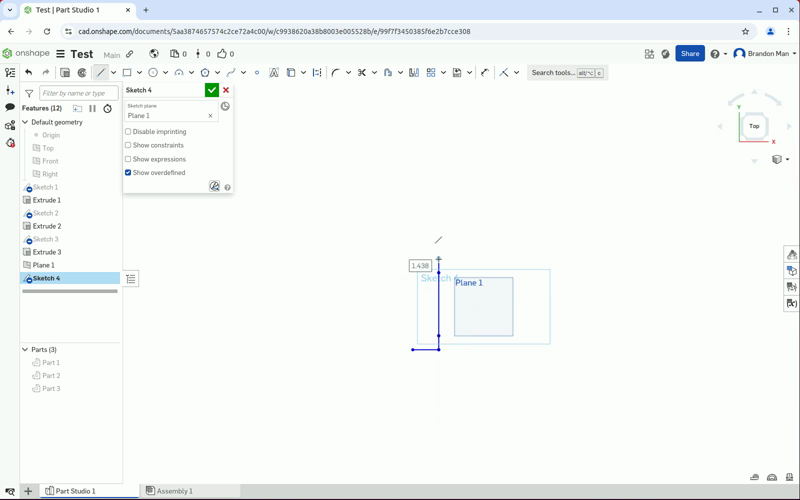
scroll(-6)
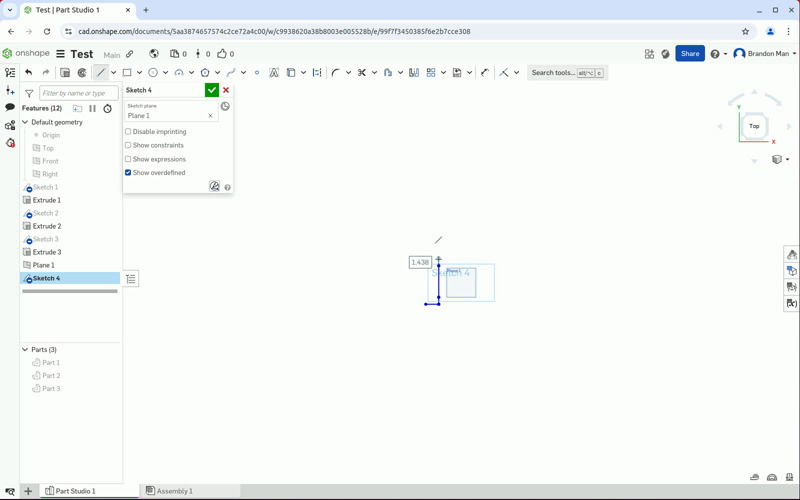
key_up(shift)
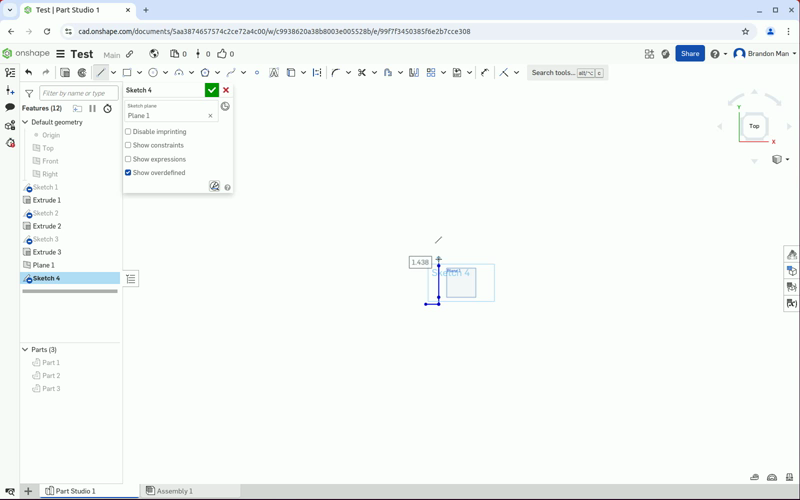
key_down(shift)
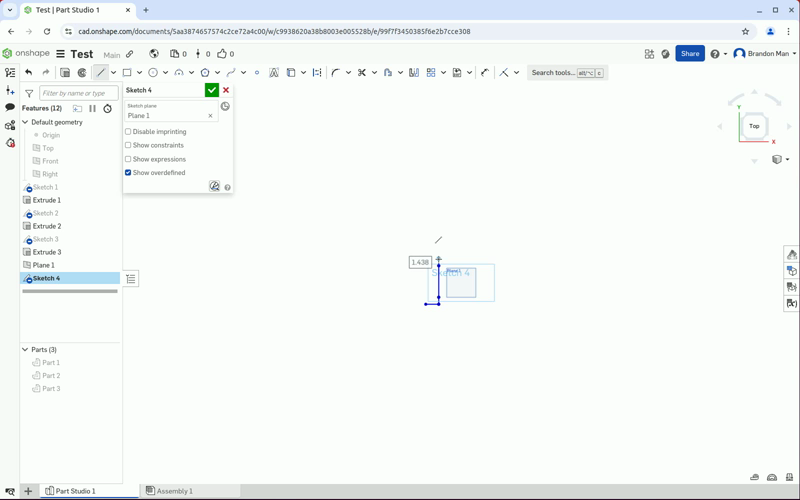
mouse_move(468, 258)
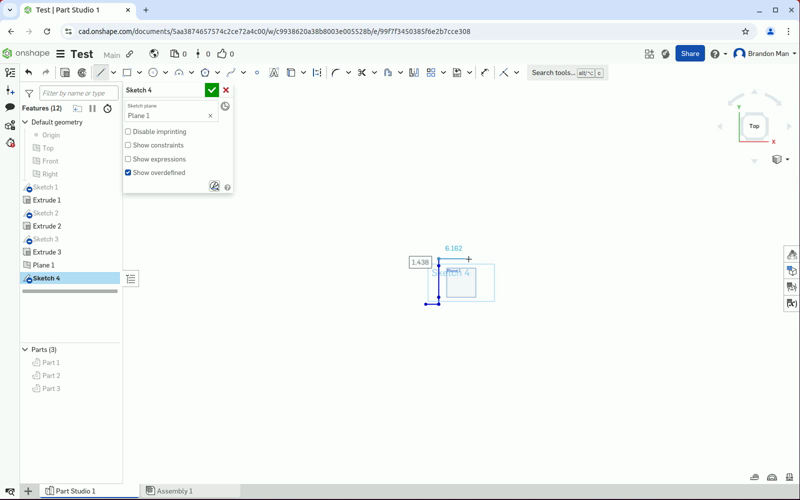
mouse_move(425, 258)
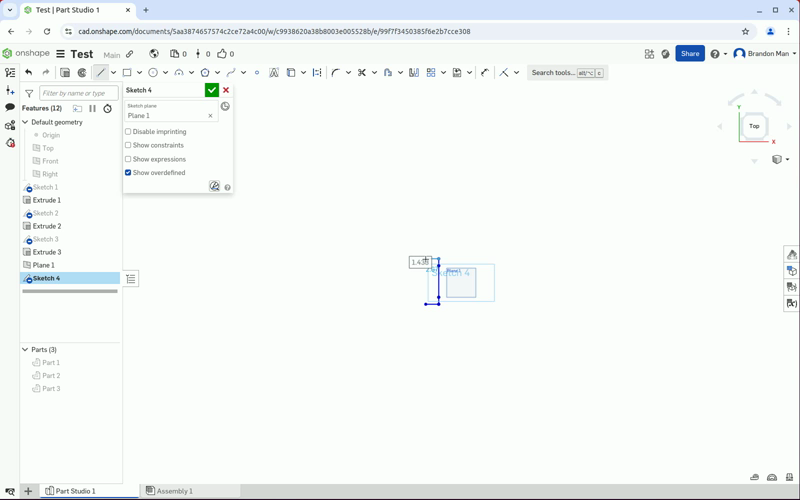
click(425, 258)
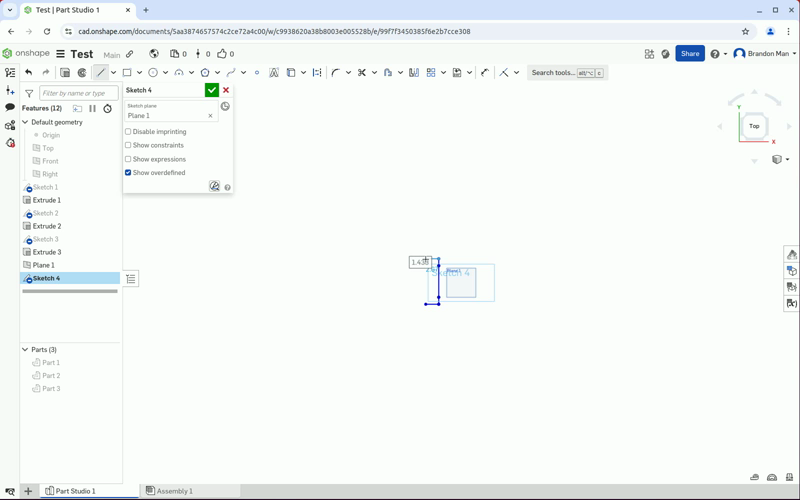
key_up(shift)
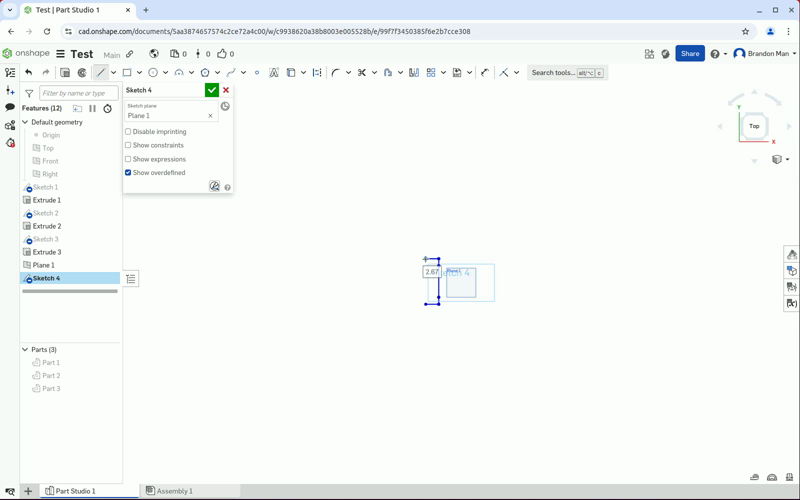
mouse_move(455, 258)
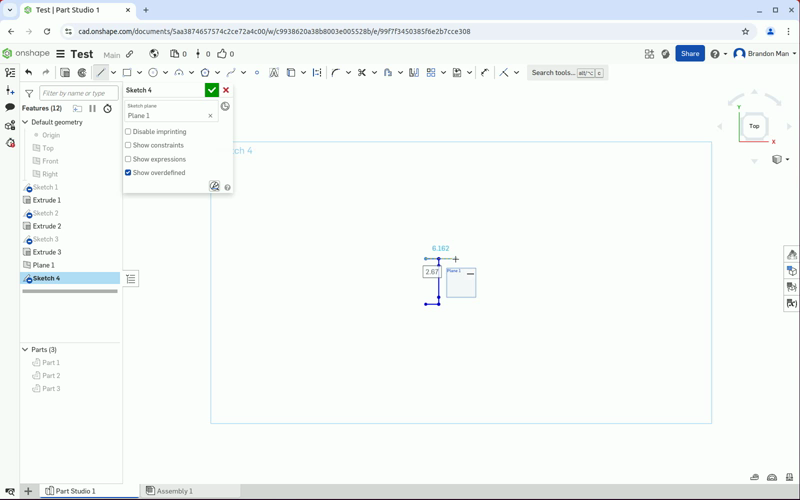
key_down(shift)
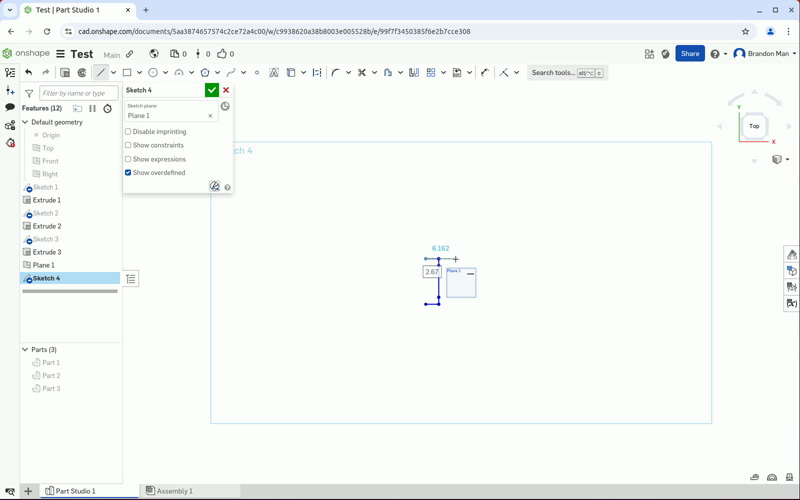
mouse_move(425, 304)
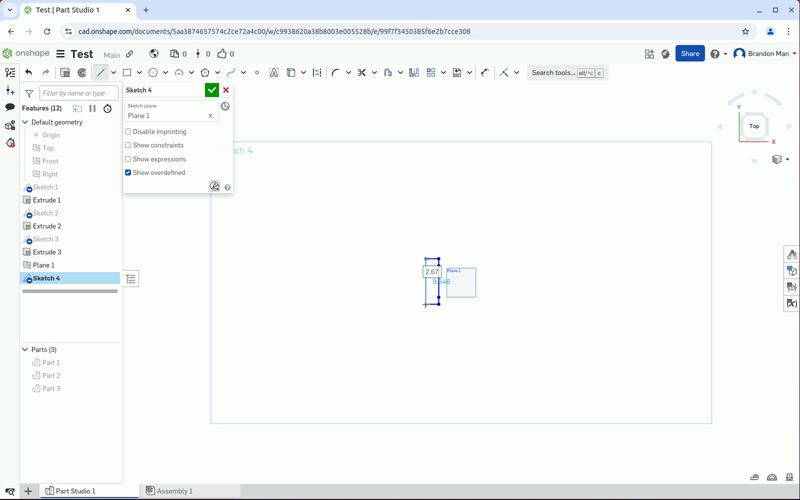
key_up(shift)
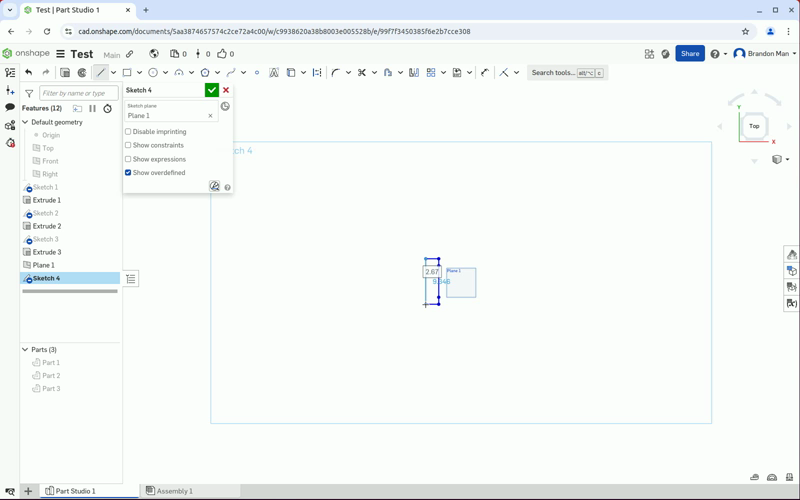
click(425, 304)
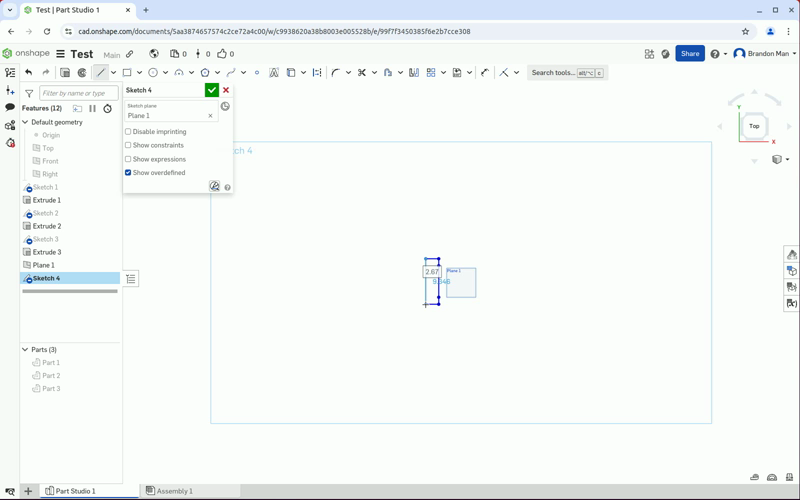
key(esc)
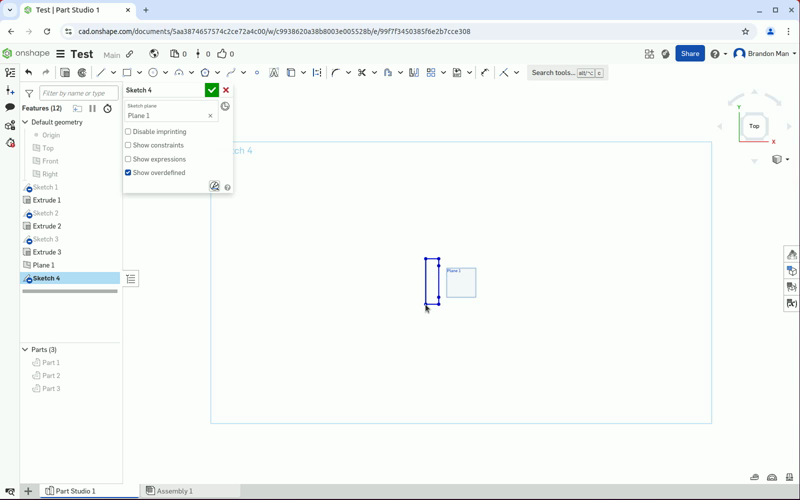
mouse_move(431, 270)
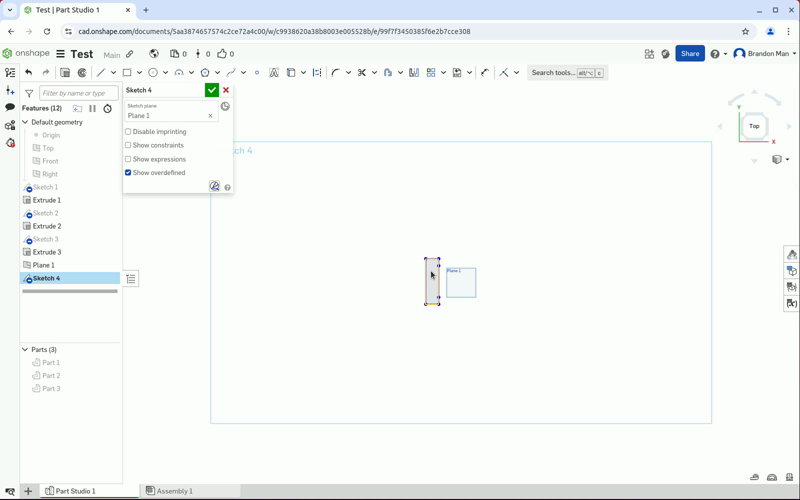
scroll(6)
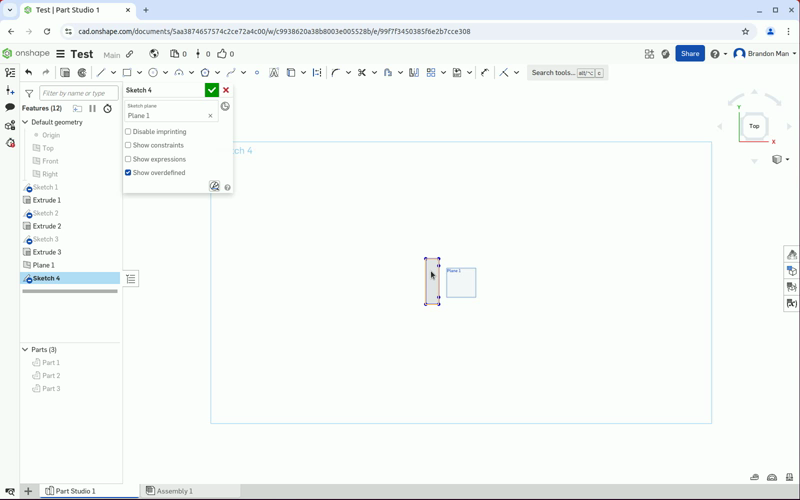
scroll(6)
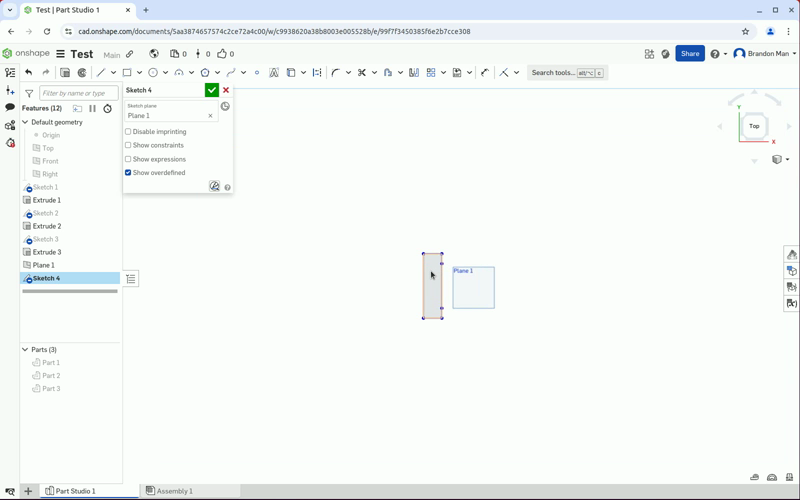
scroll(6)
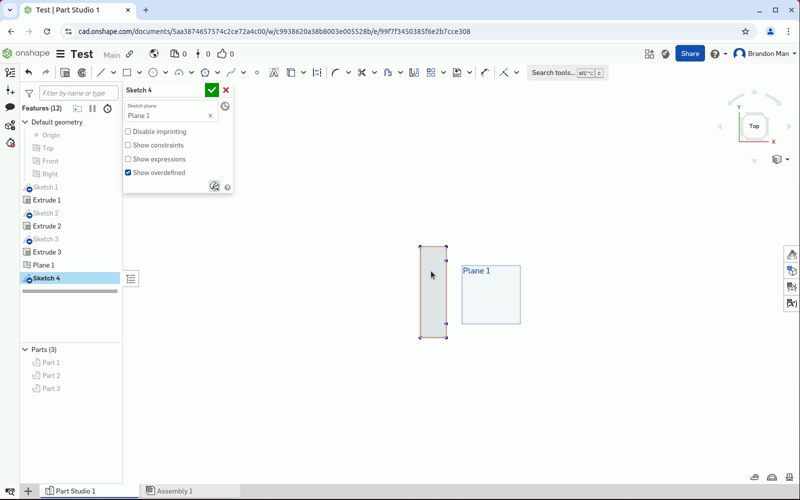
scroll(6)
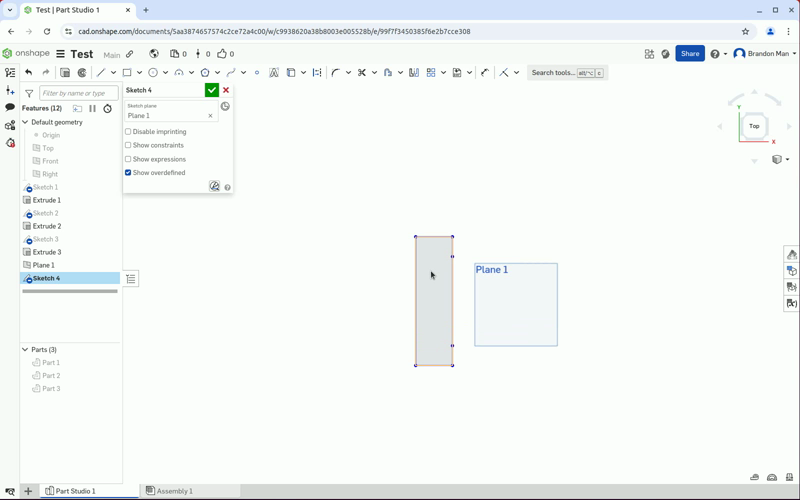
scroll(6)
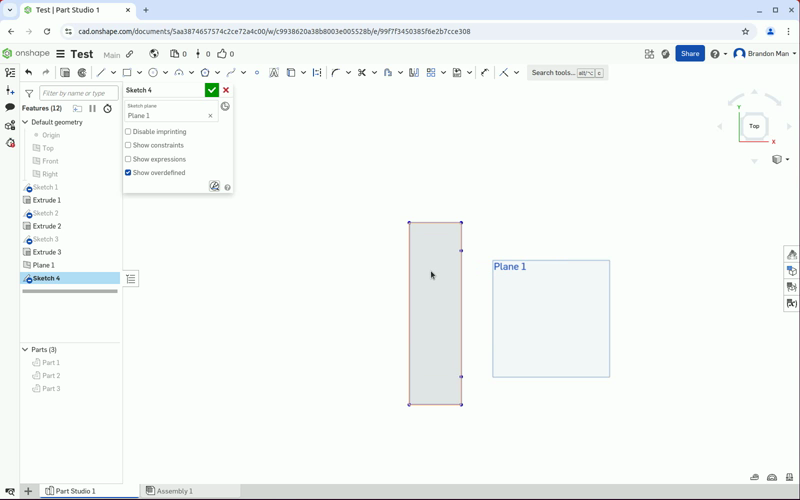
scroll(6)
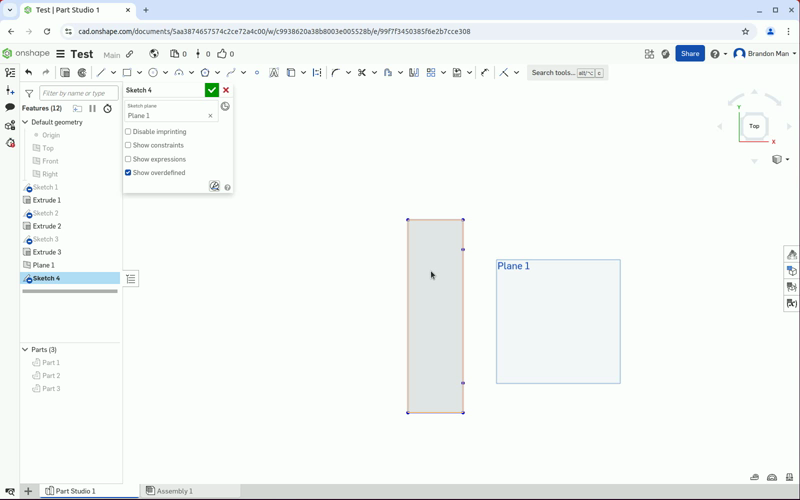
scroll(6)
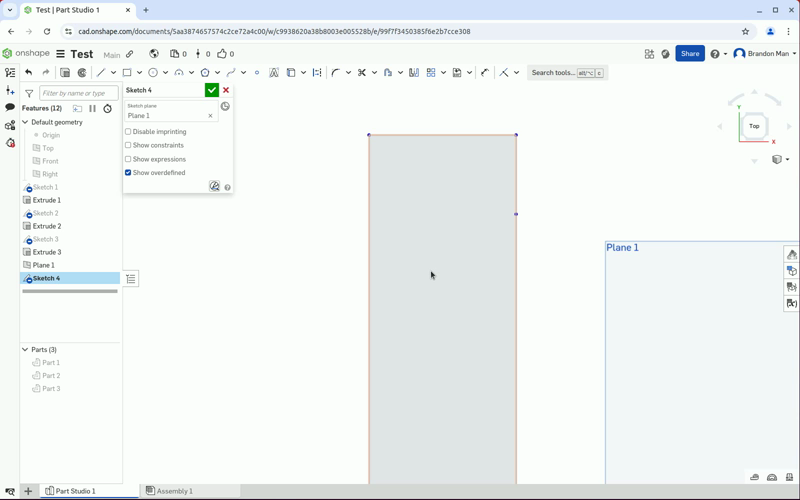
click(431, 270)
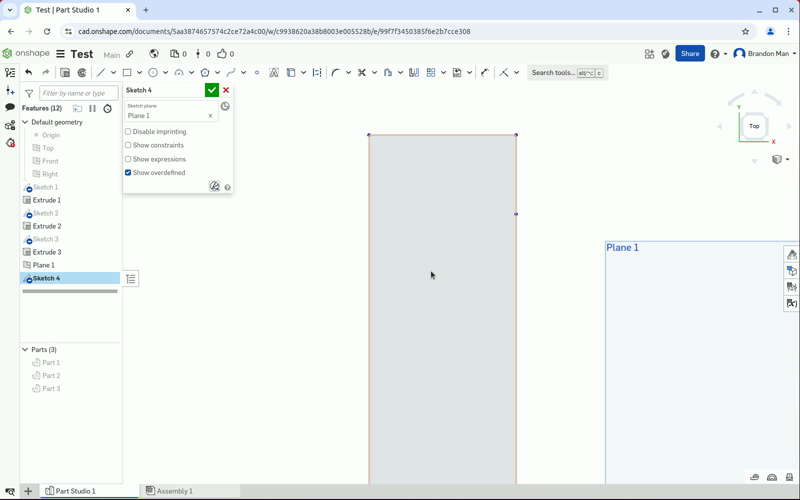
scroll(-6)
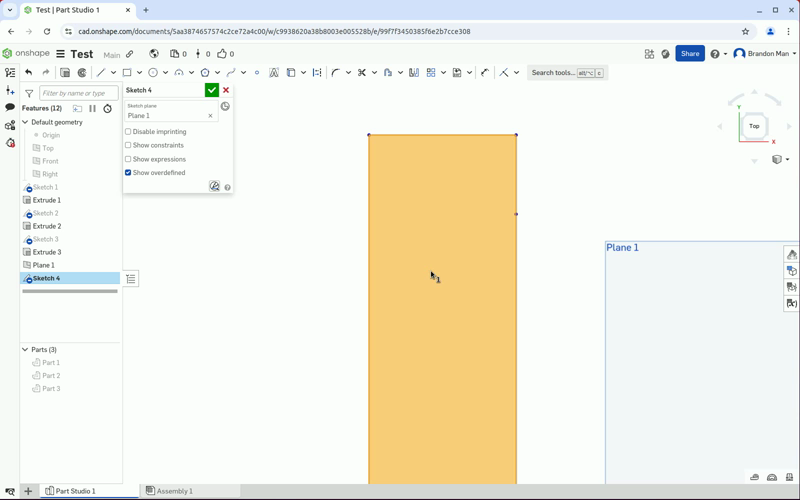
scroll(-6)
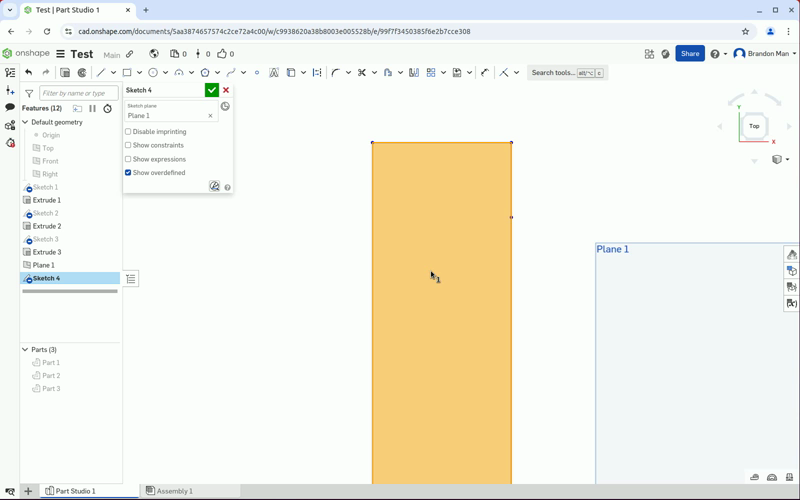
scroll(-6)
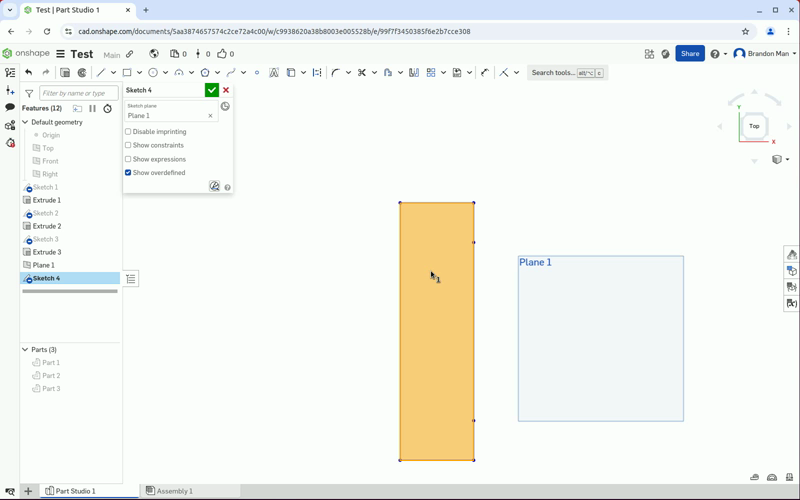
scroll(-6)
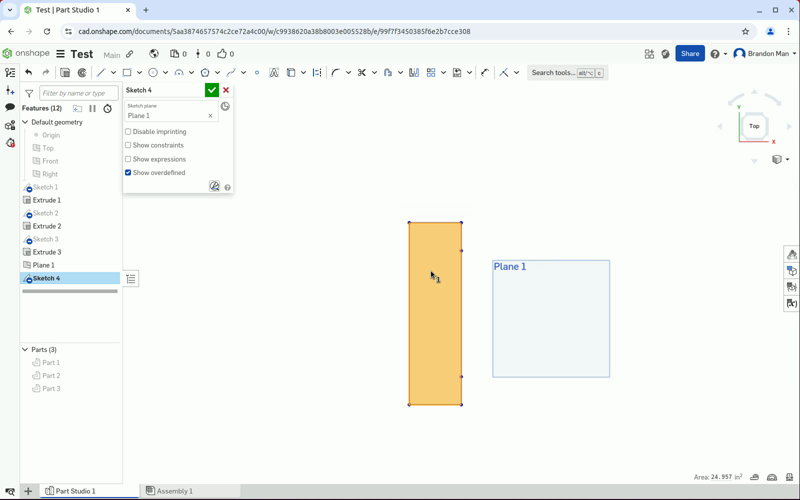
scroll(-6)
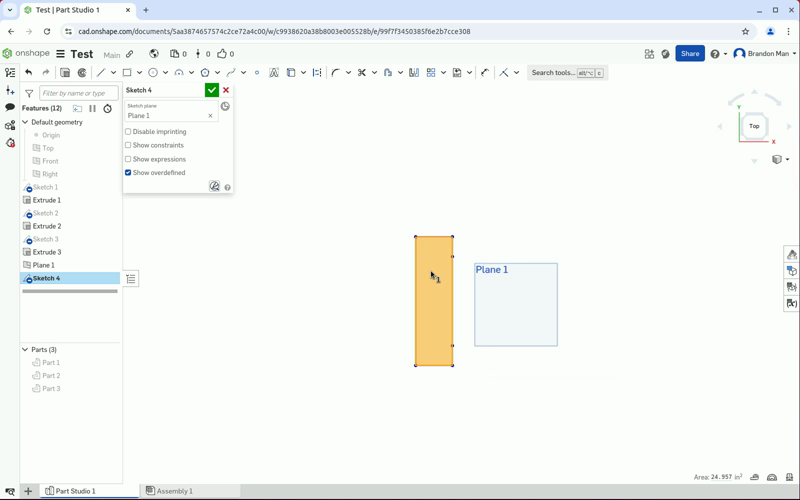
scroll(-6)
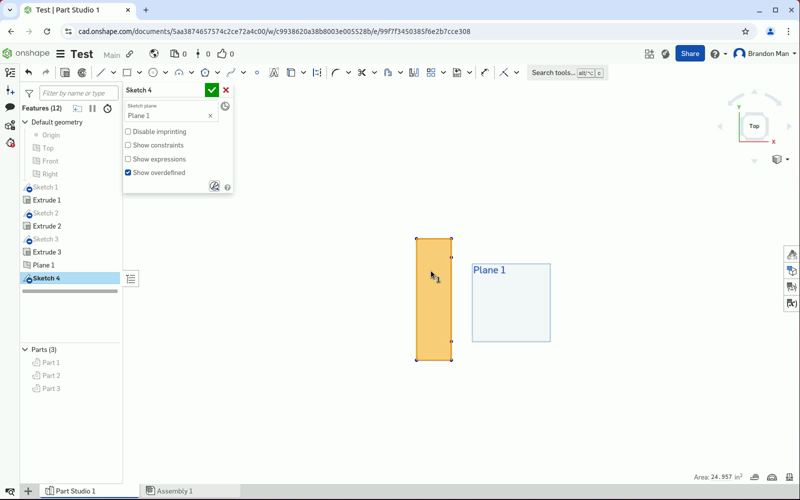
scroll(-6)
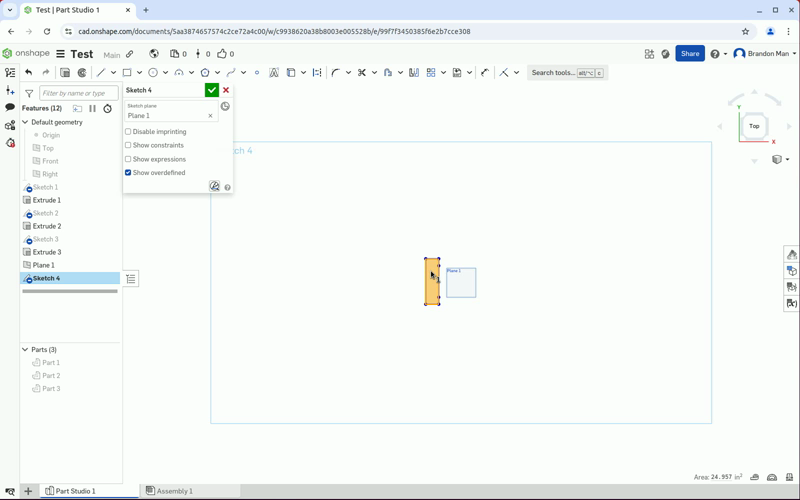
mouse_move(73, 352)
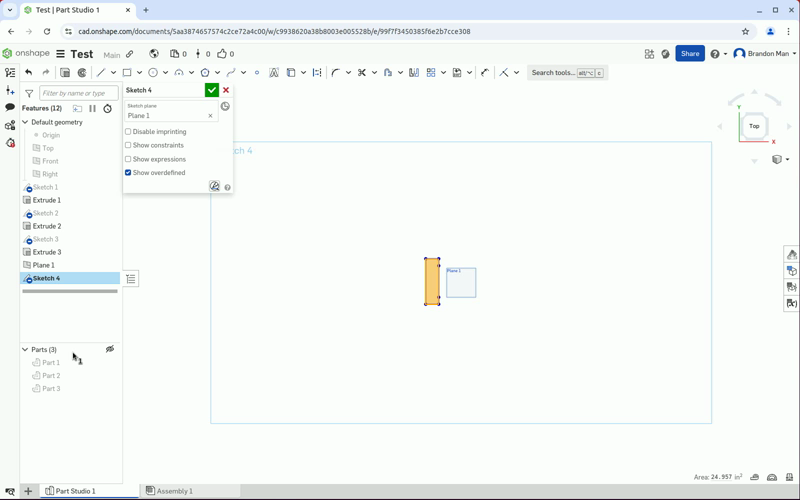
key(shift+y)
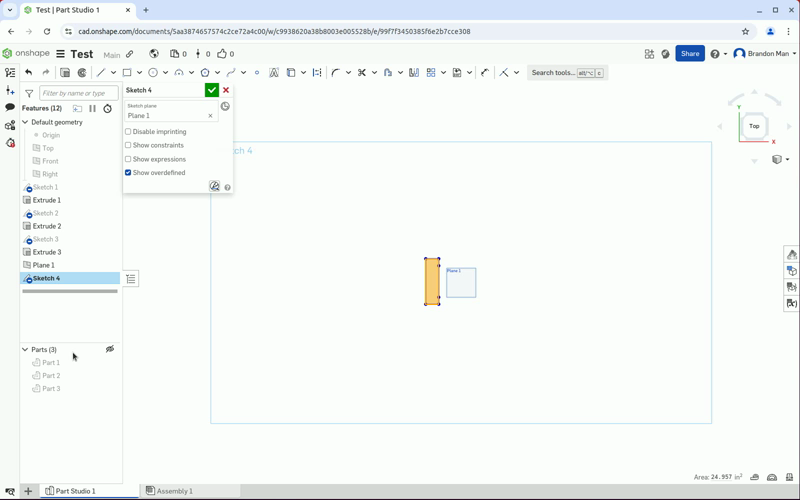
key(shift+e)
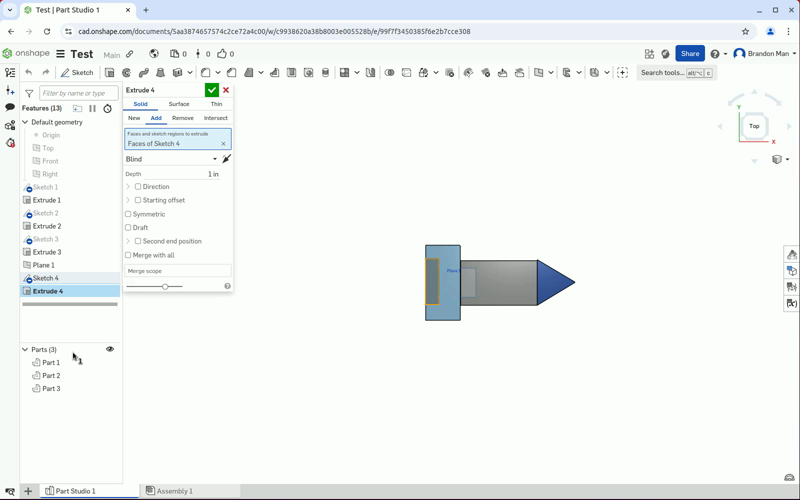
mouse_move(143, 106)
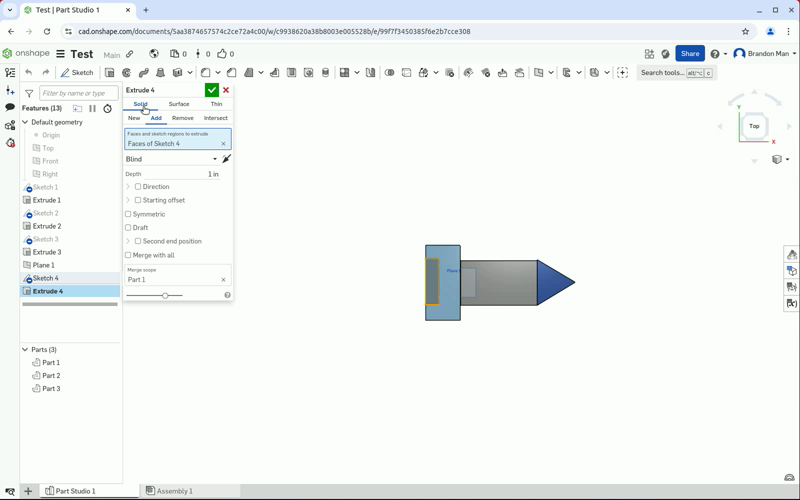
click(143, 106)
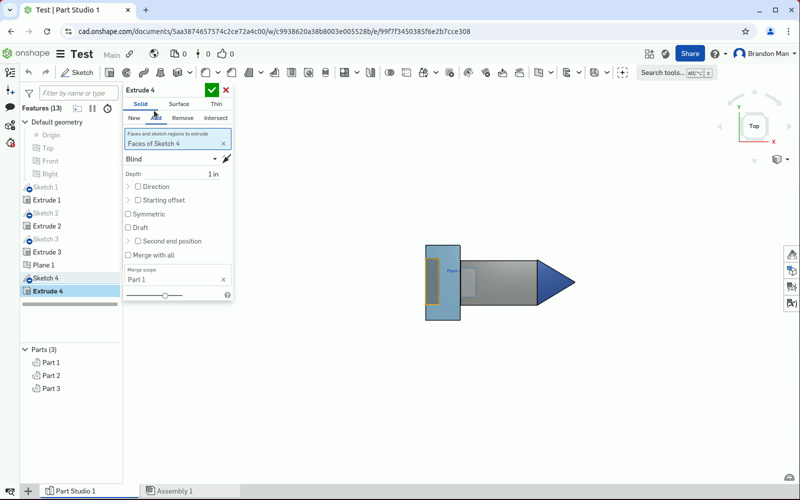
mouse_move(186, 120)
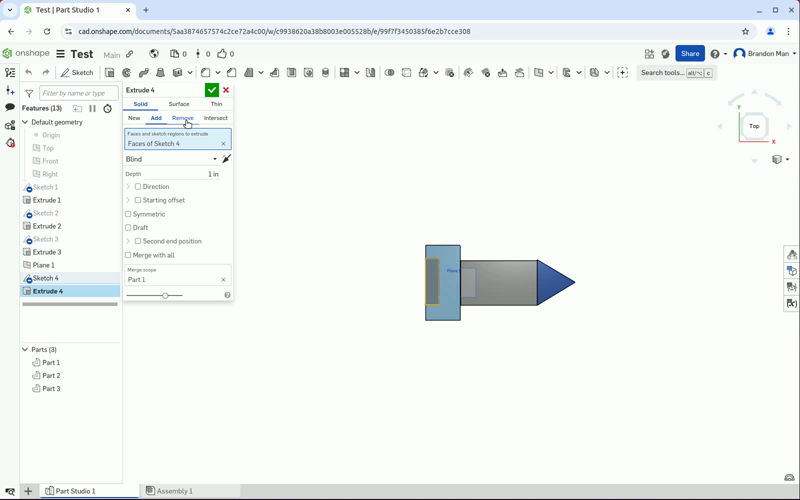
click(186, 120)
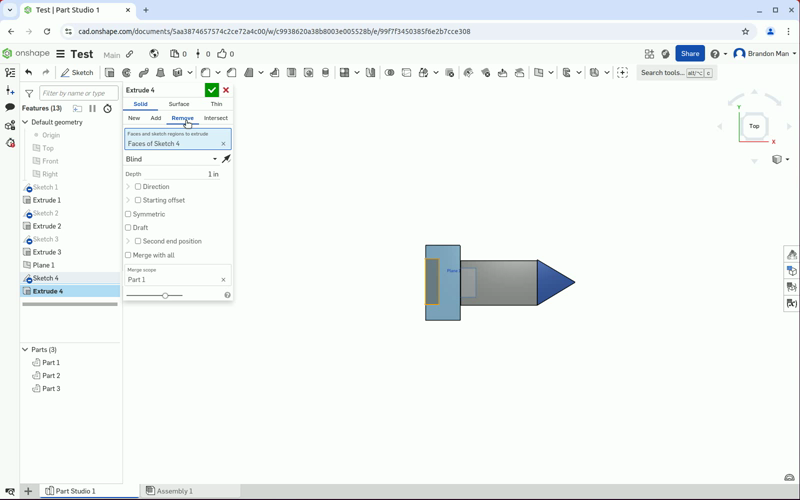
key(tab, 4)
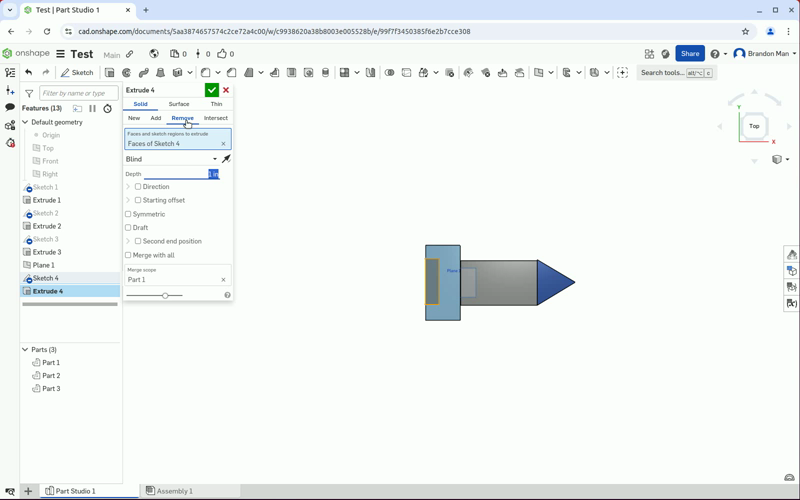
text(12.276)
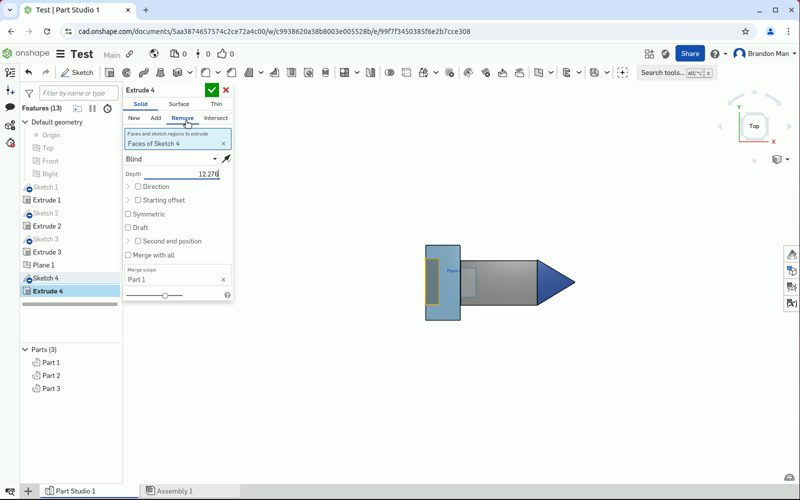
key(tab, 6)
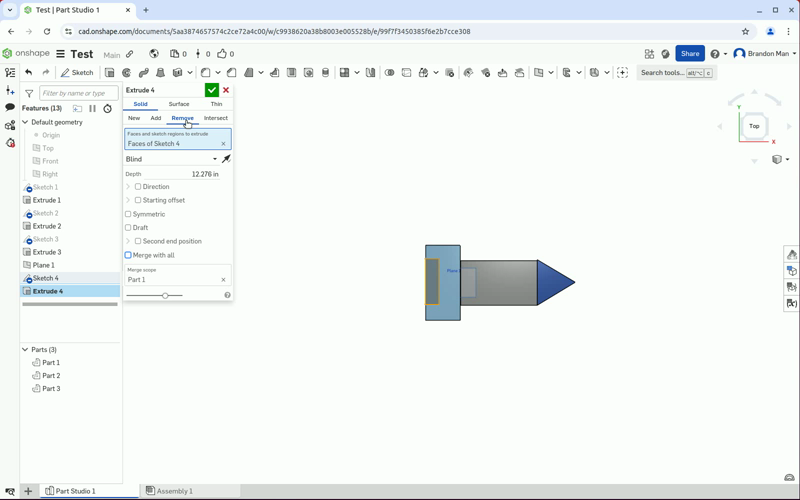
key(space)
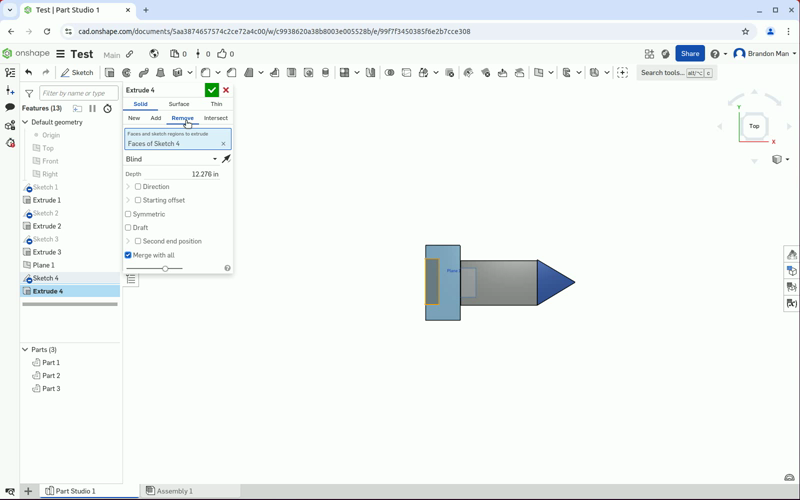
key(enter)
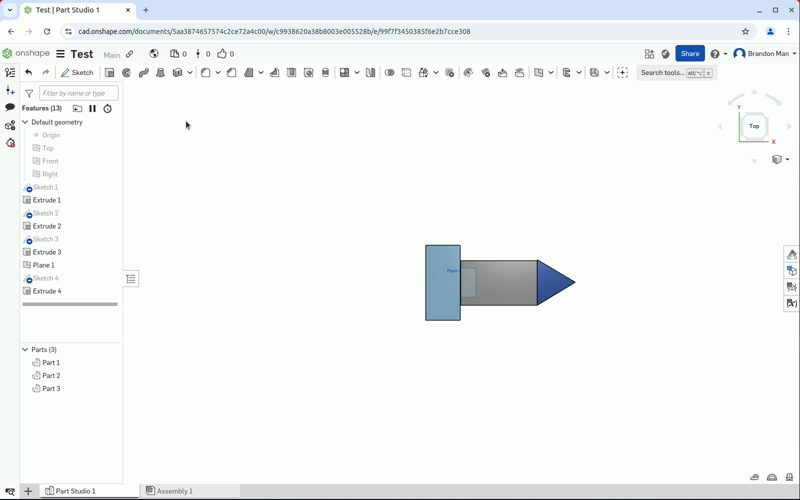
key(shift+h)
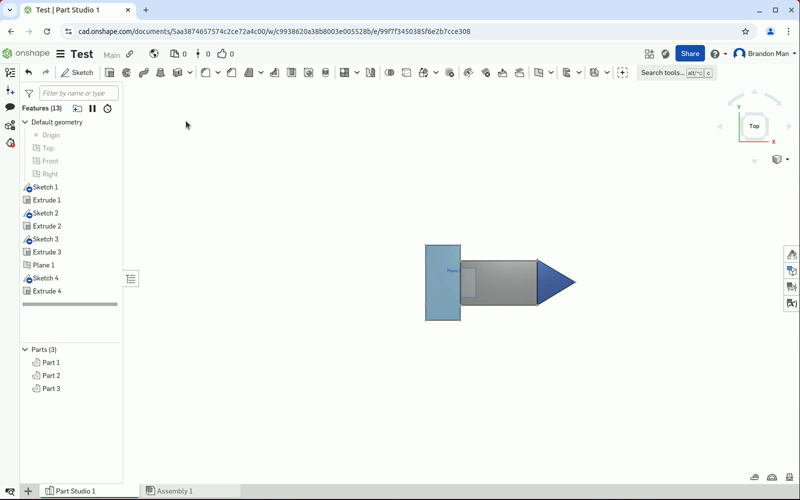
key(shift+h)
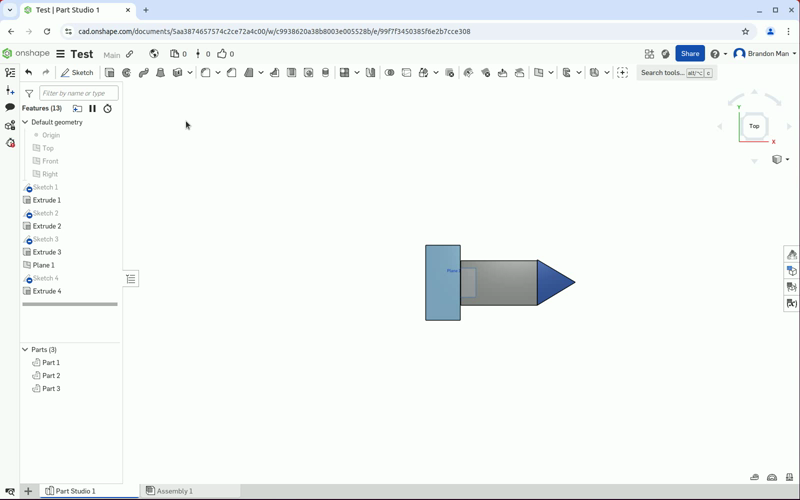
mouse_move(73, 189)
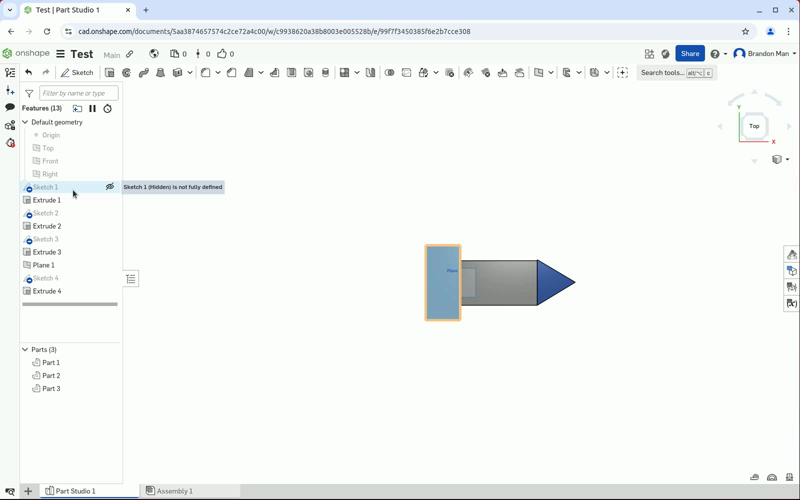
click(73, 189)
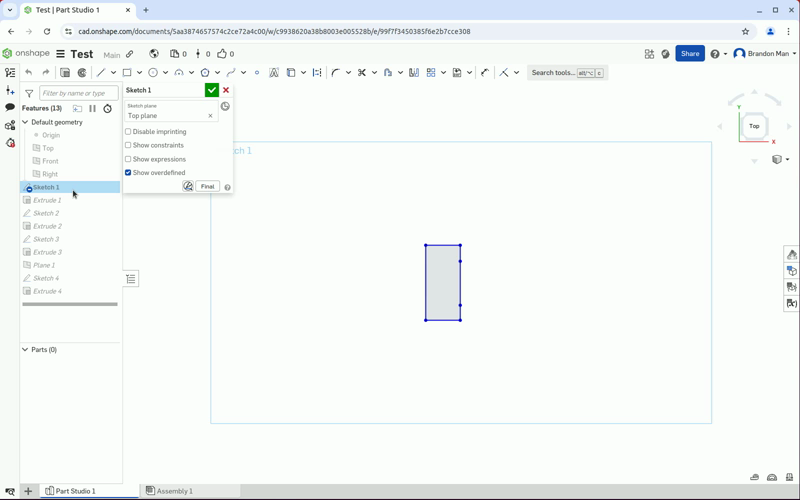
mouse_move(229, 92)
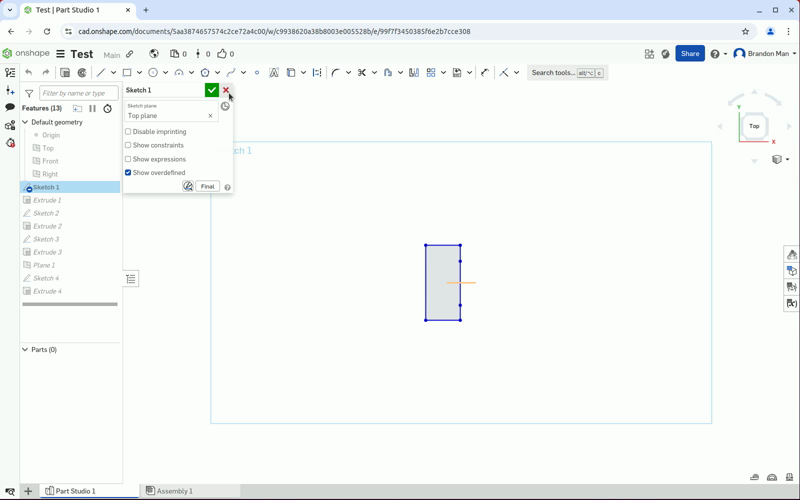
click(229, 92)
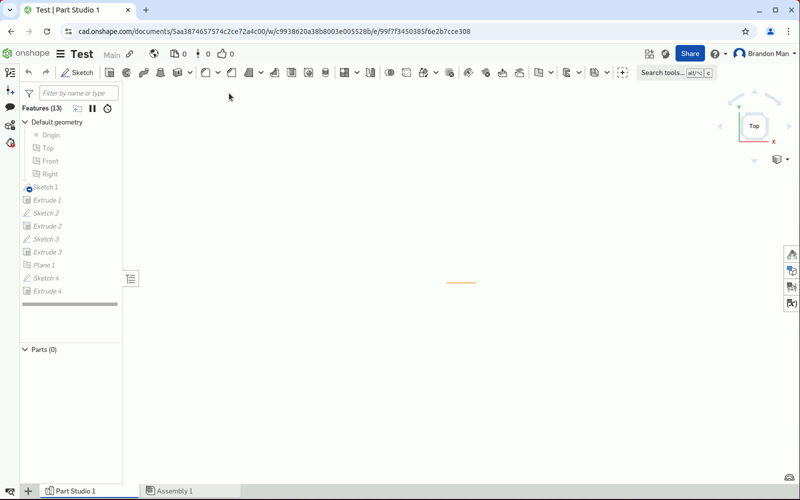
key(shift+s)
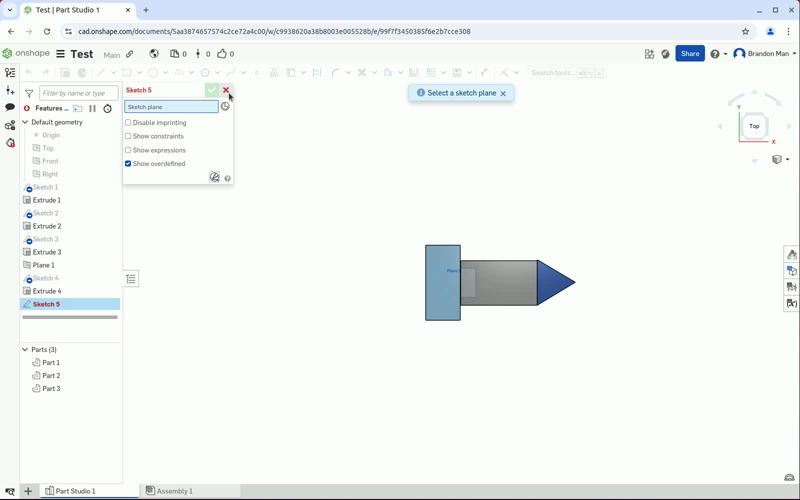
mouse_move(73, 267)
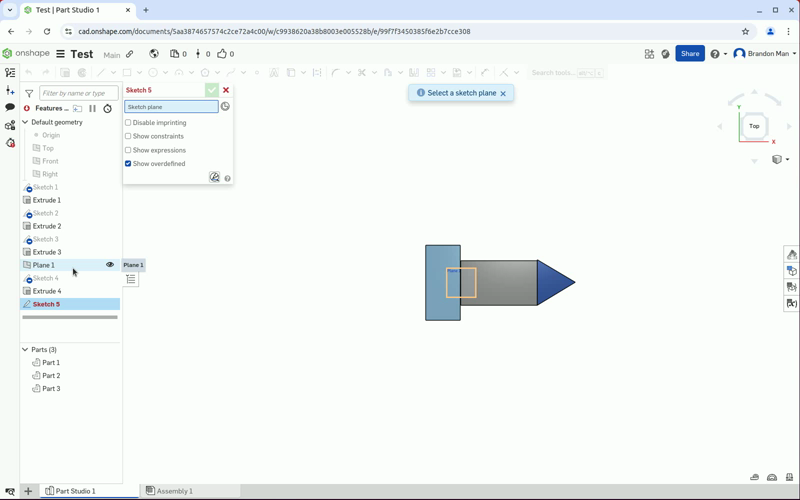
click(73, 267)
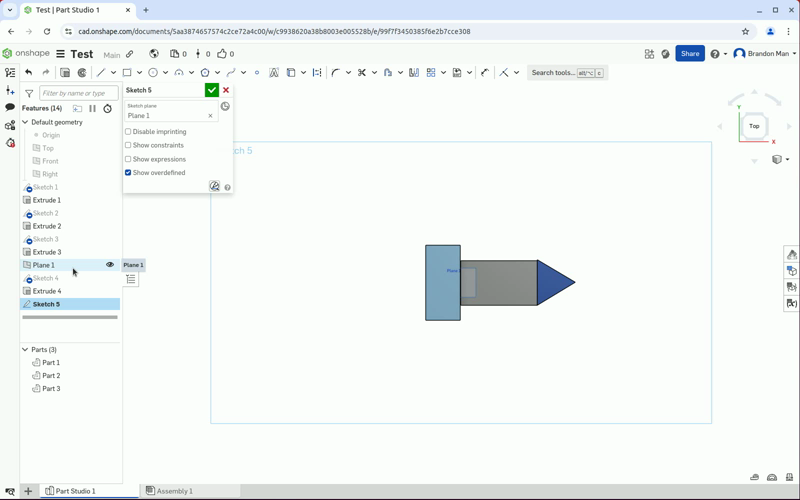
mouse_move(73, 352)
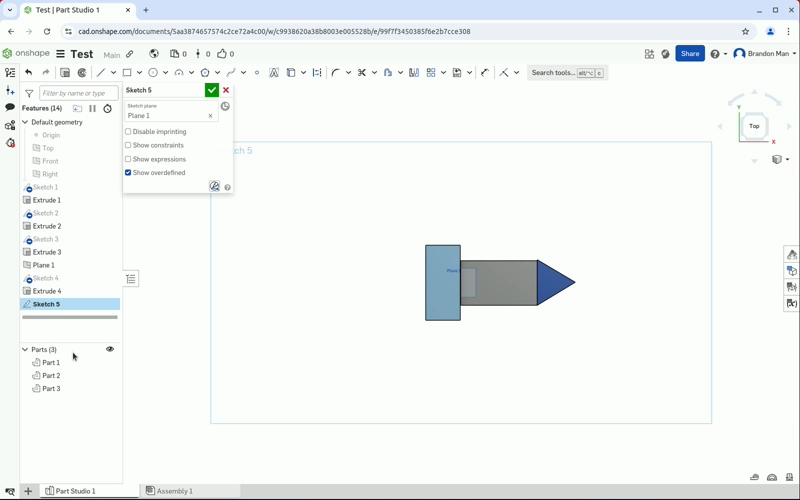
key(y)
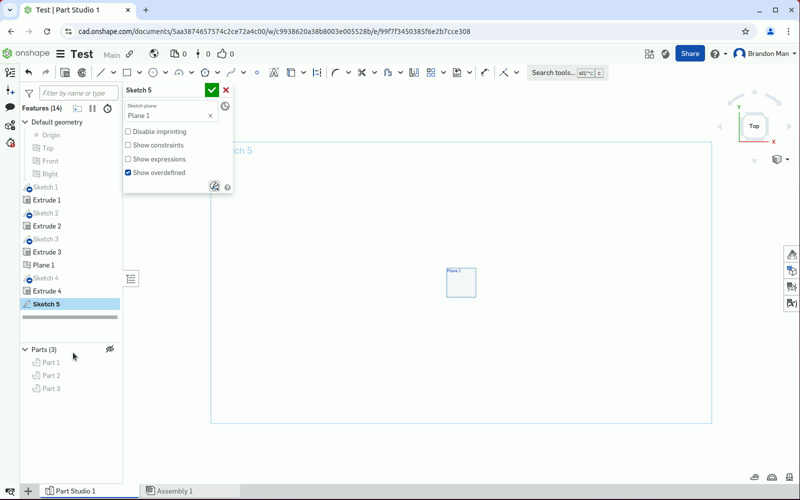
key(l)
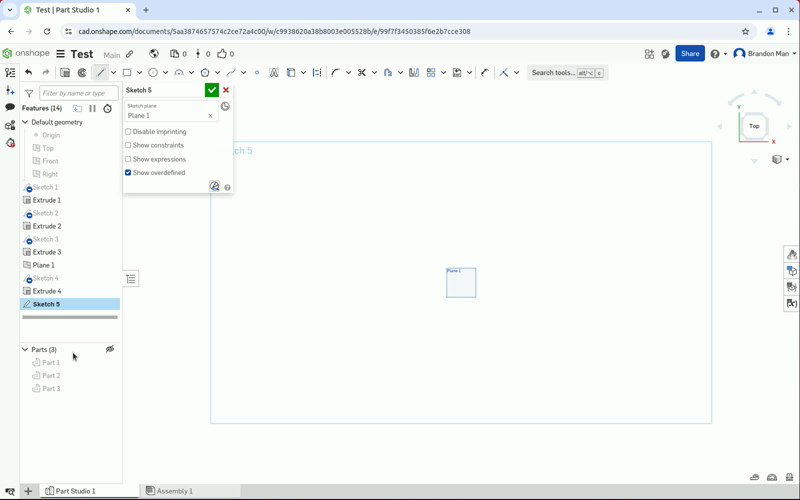
key_down(shift)
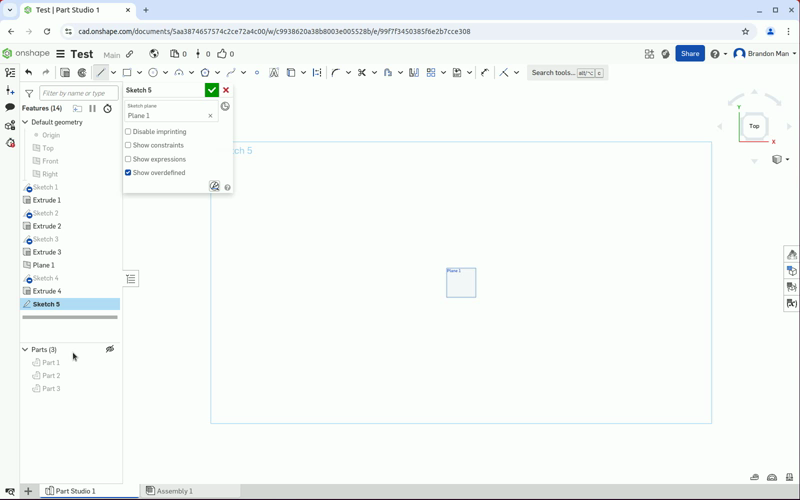
mouse_move(438, 298)
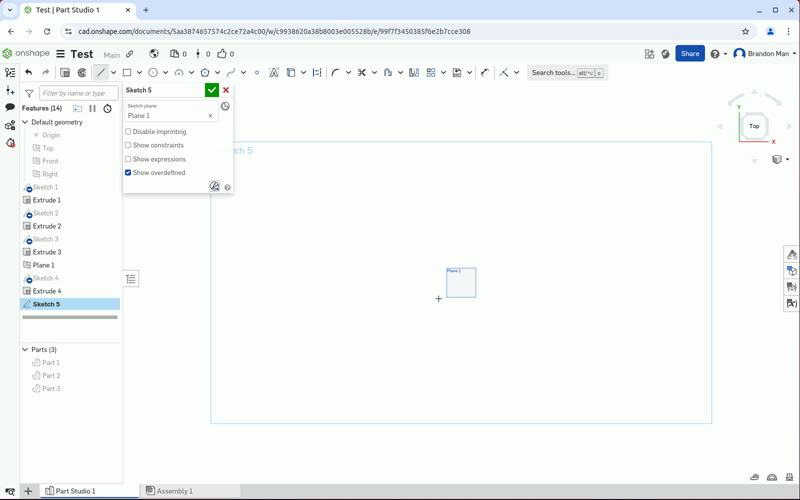
click(438, 298)
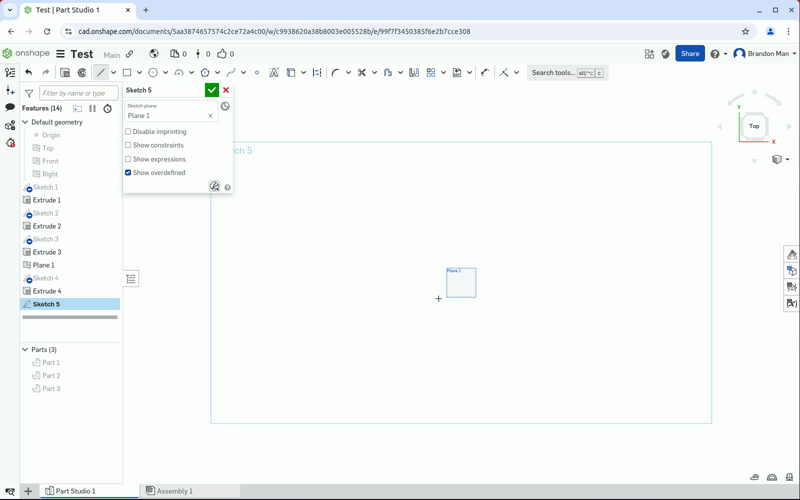
key_up(shift)
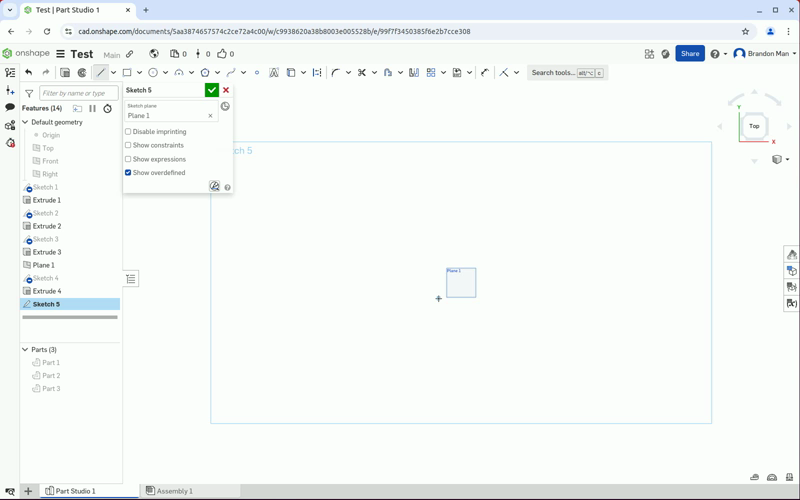
key_down(shift)
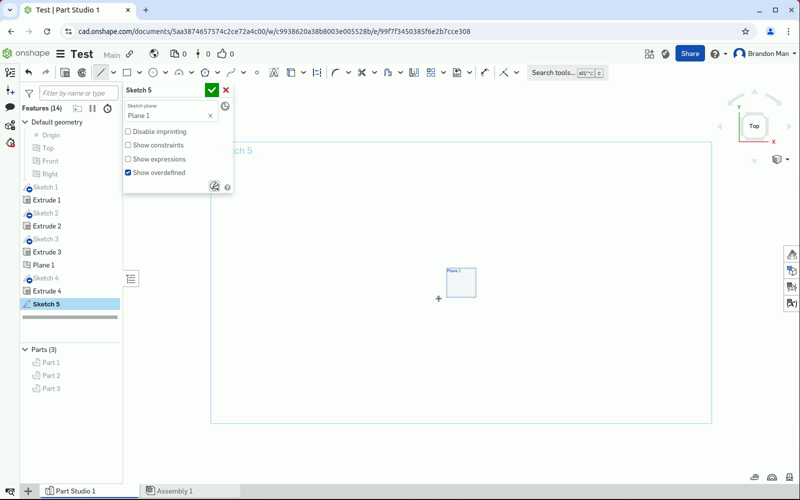
mouse_move(468, 298)
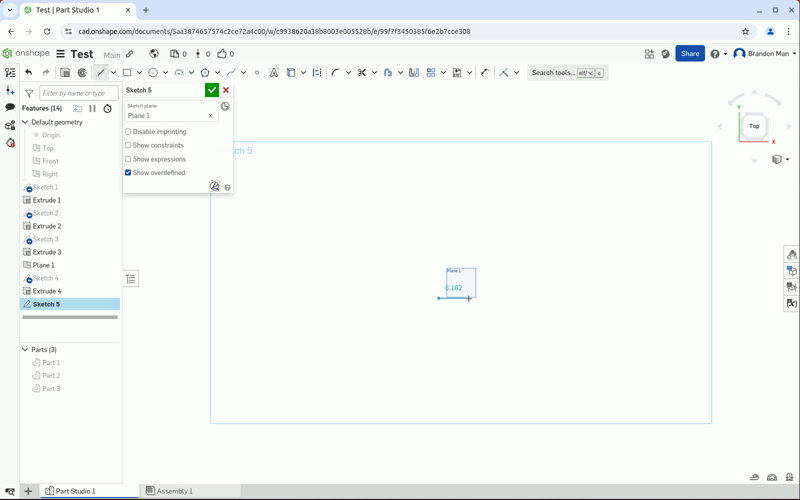
mouse_move(461, 298)
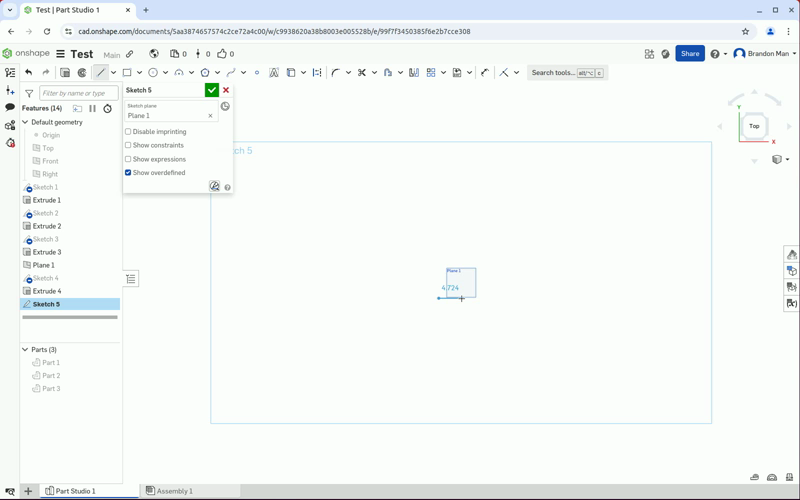
click(461, 298)
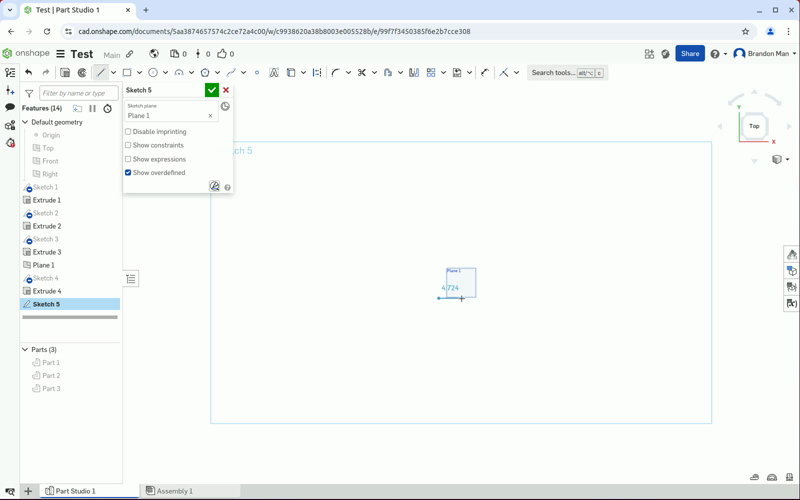
key_up(shift)
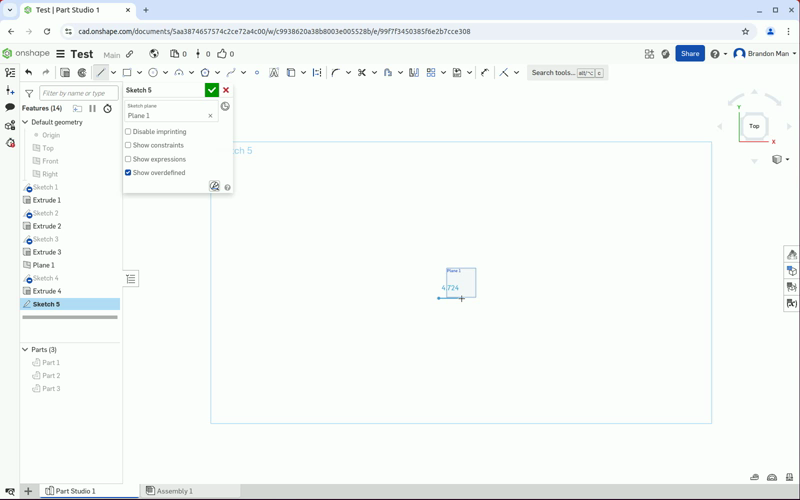
key_down(shift)
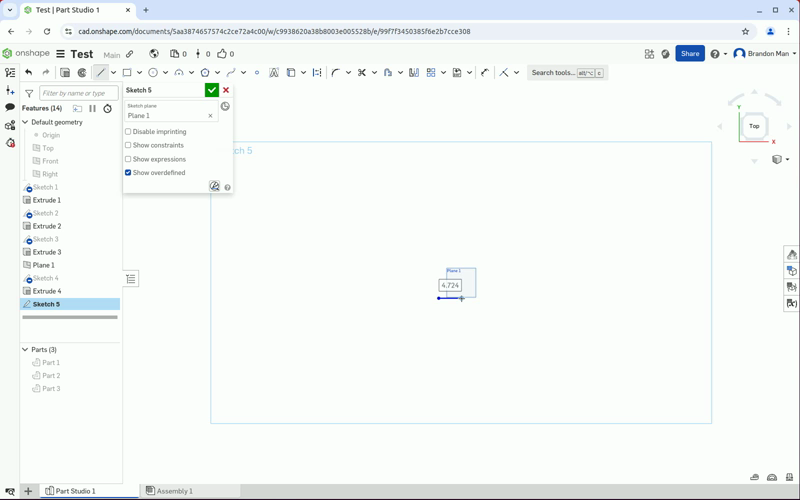
mouse_move(491, 298)
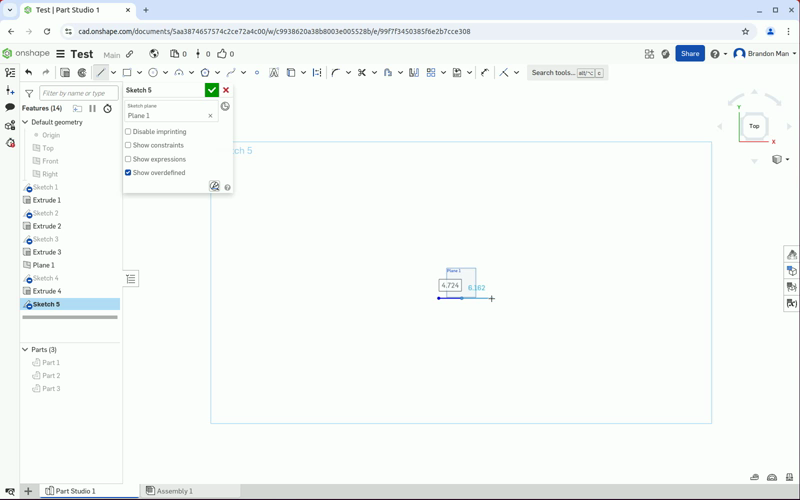
mouse_move(461, 265)
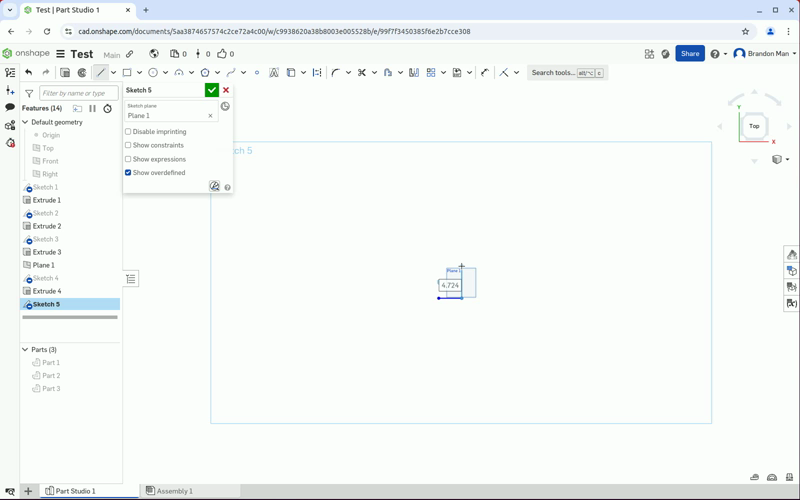
click(461, 265)
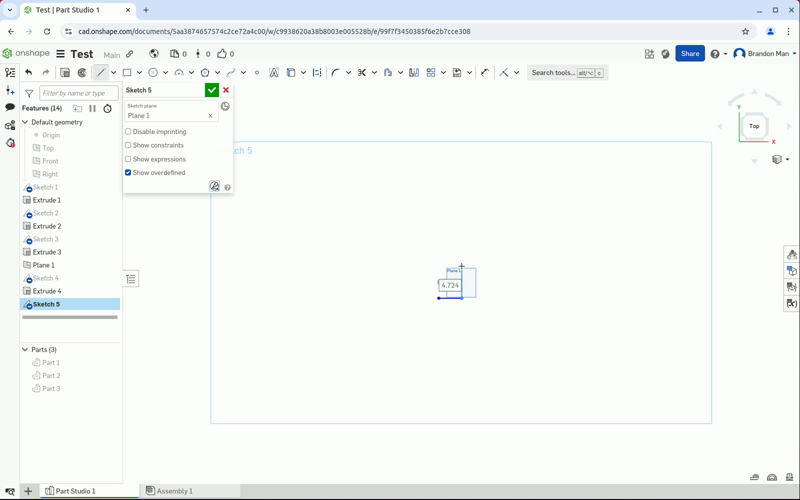
key_up(shift)
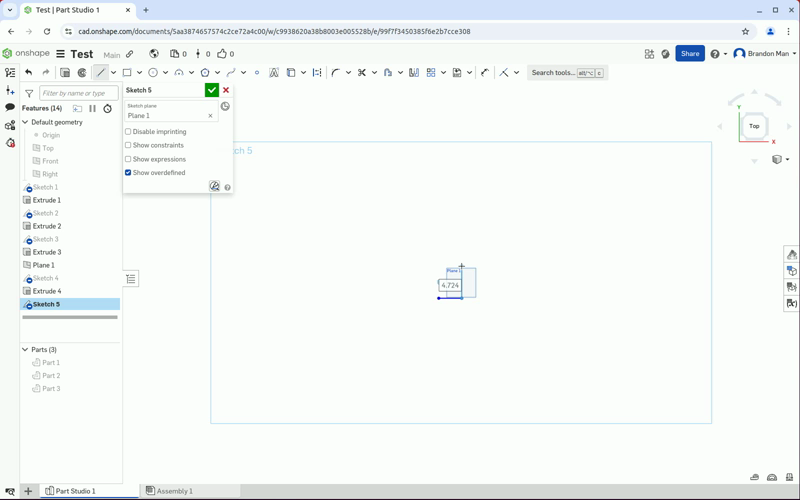
key_down(shift)
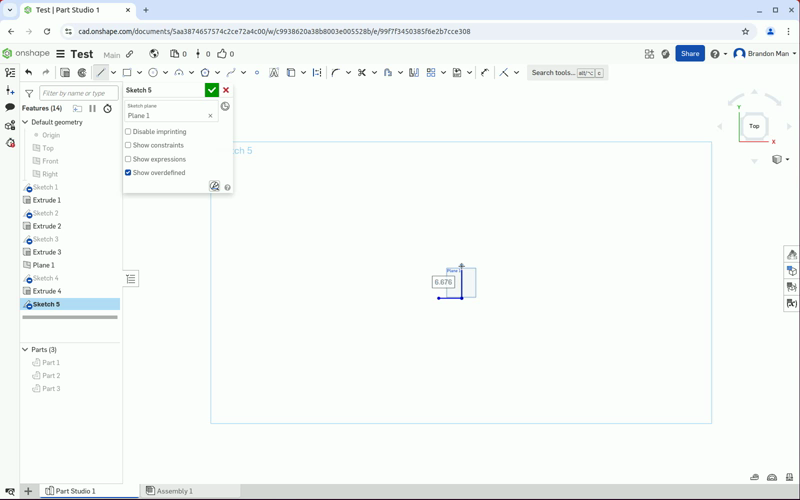
mouse_move(491, 265)
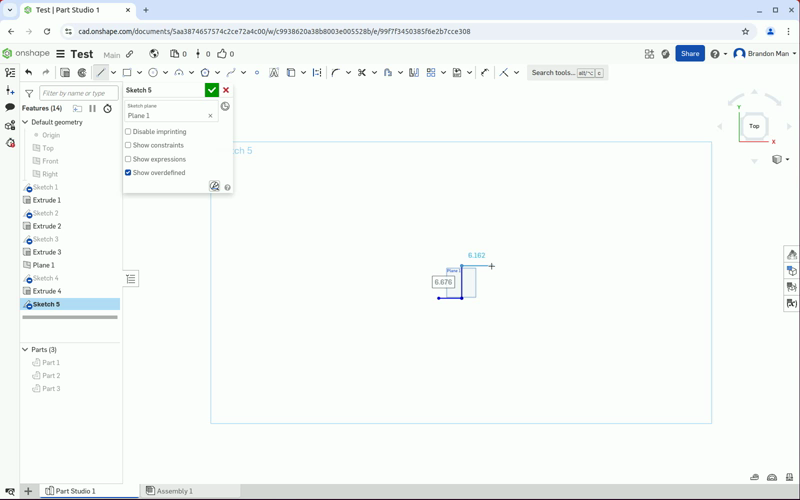
mouse_move(438, 265)
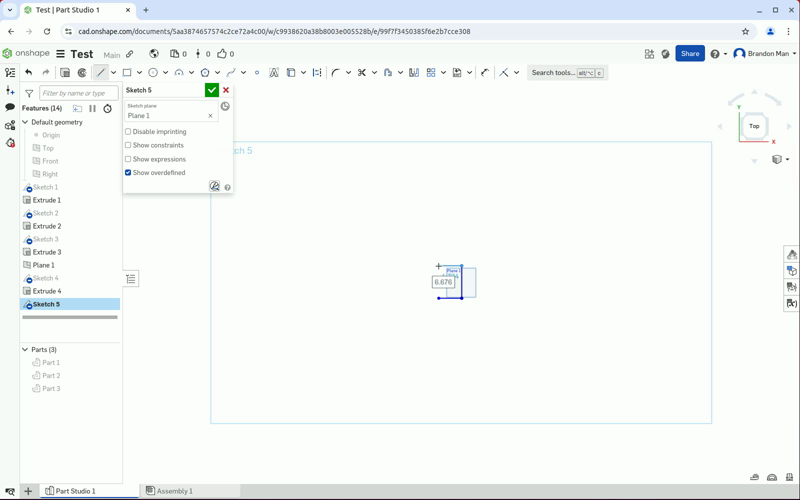
click(438, 265)
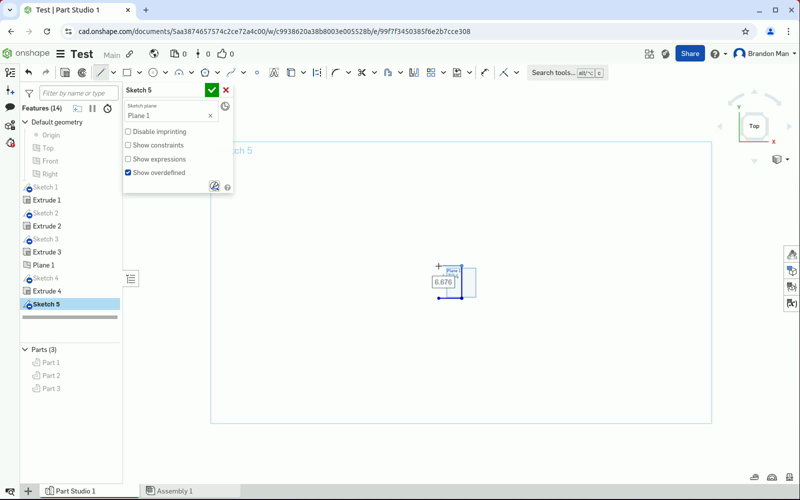
key_up(shift)
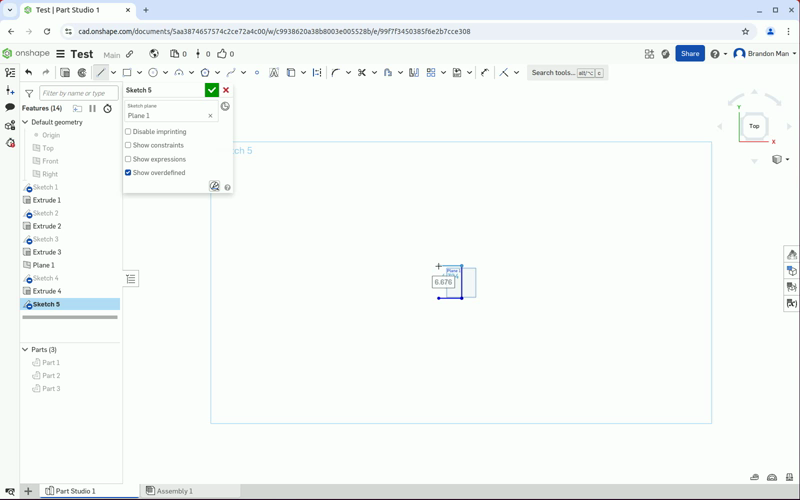
mouse_move(468, 265)
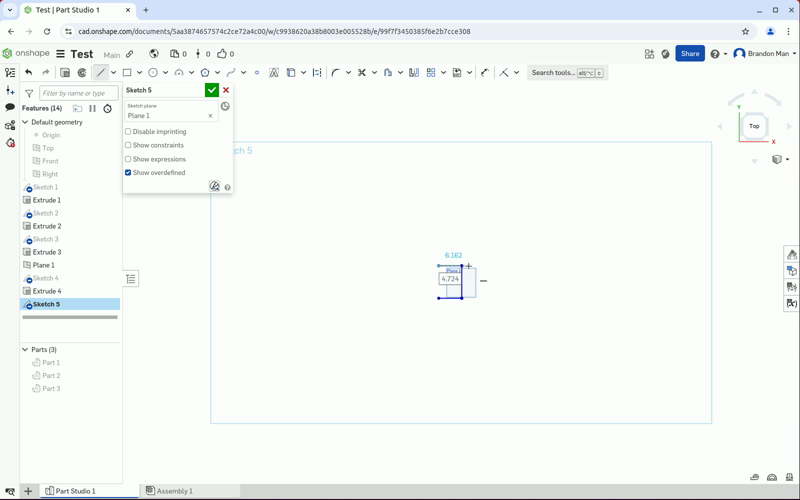
key_down(shift)
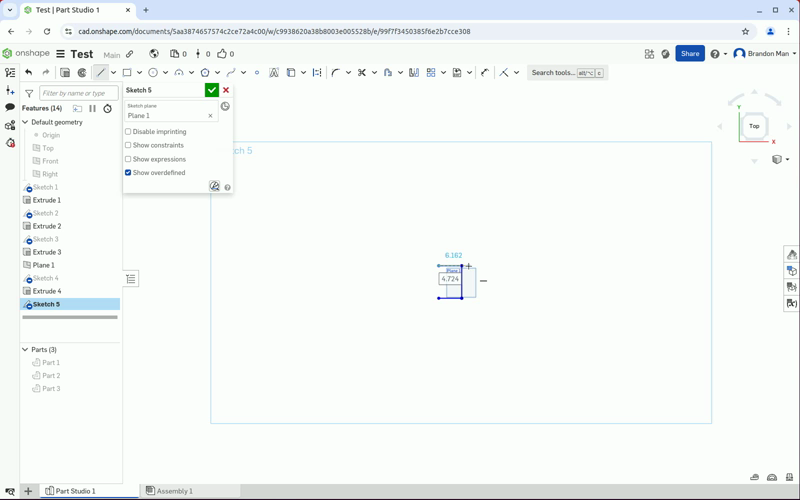
mouse_move(438, 298)
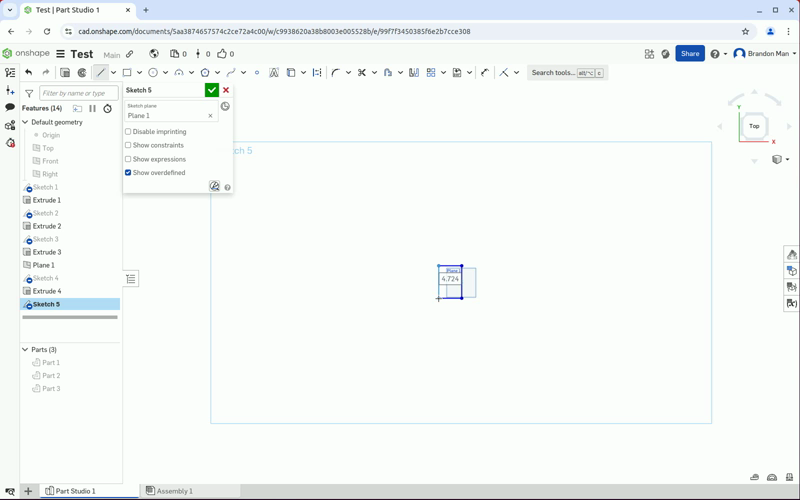
key_up(shift)
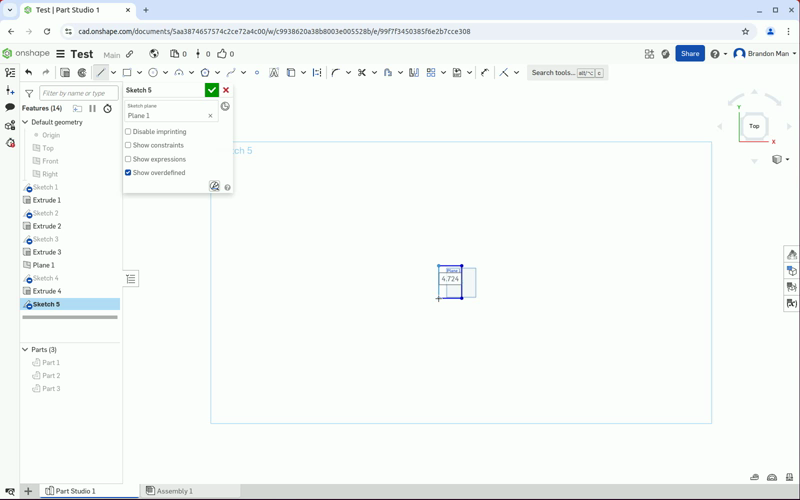
click(438, 298)
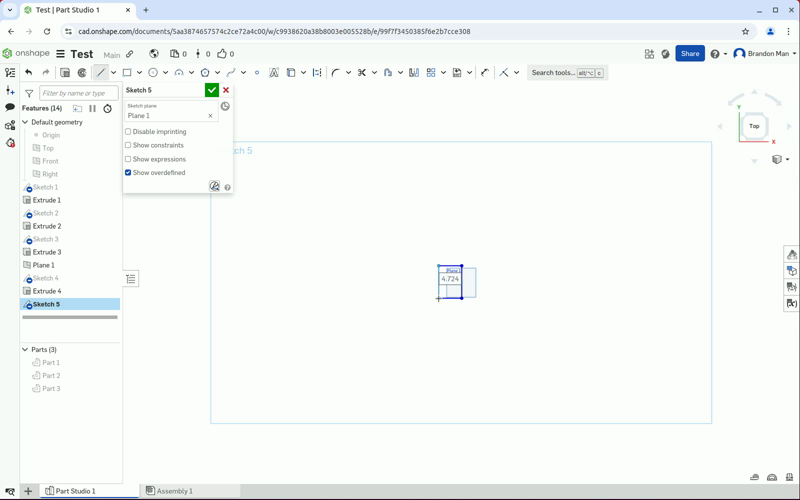
key(esc)
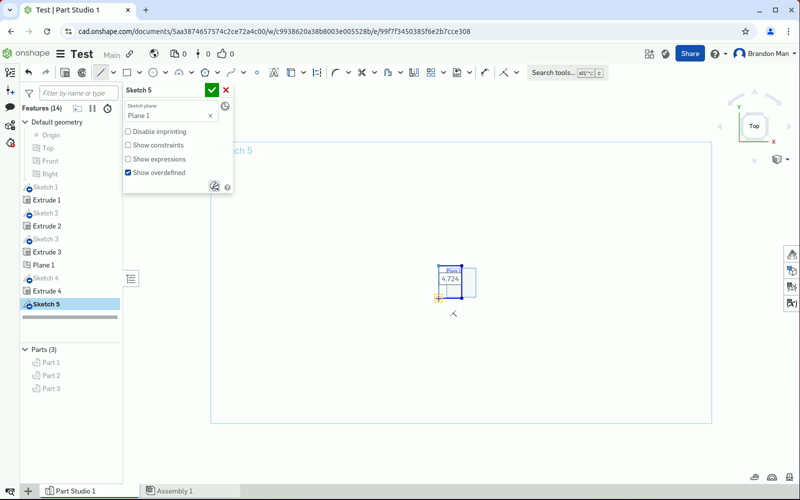
mouse_move(453, 279)
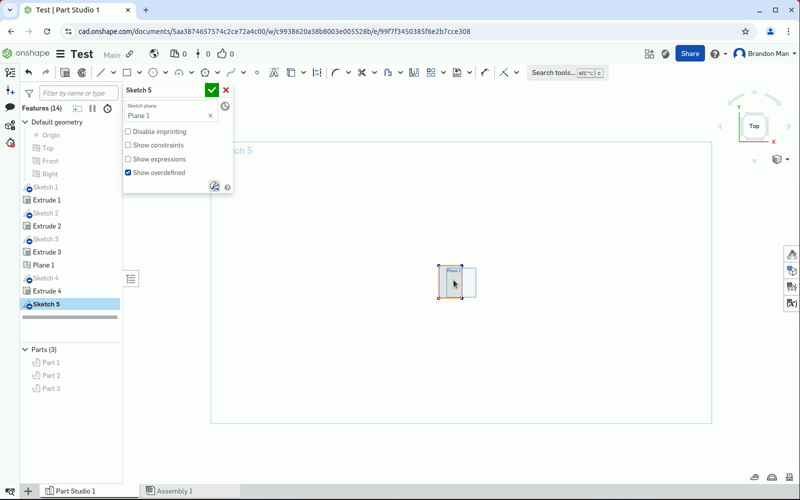
scroll(6)
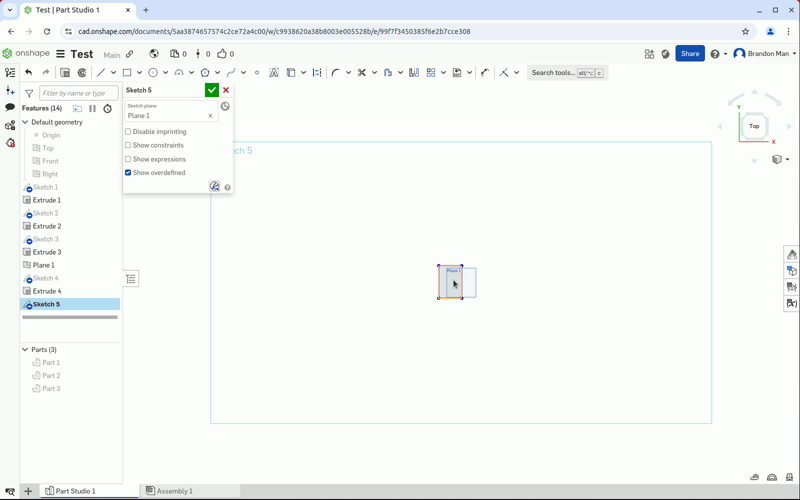
scroll(6)
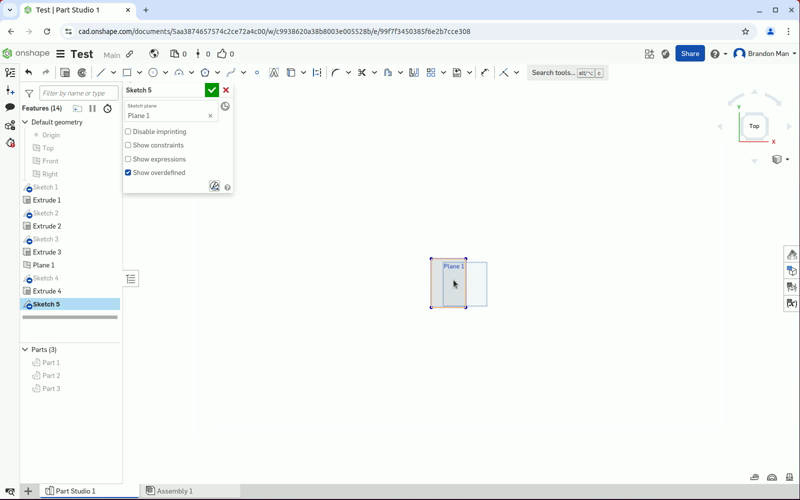
scroll(6)
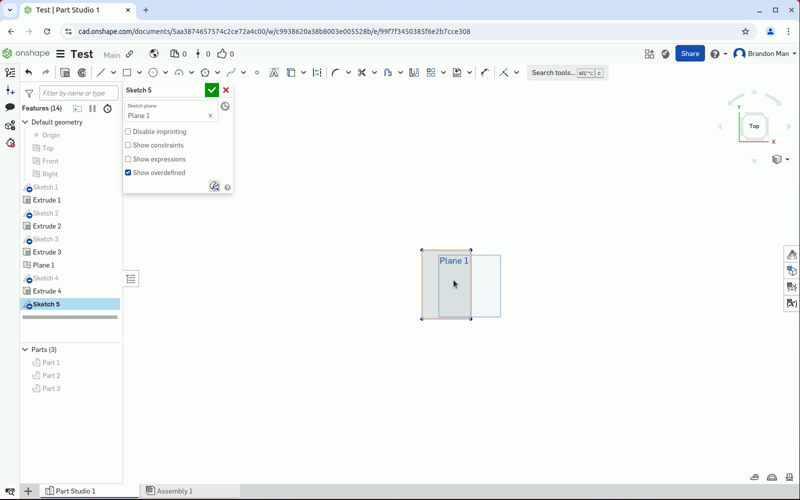
scroll(6)
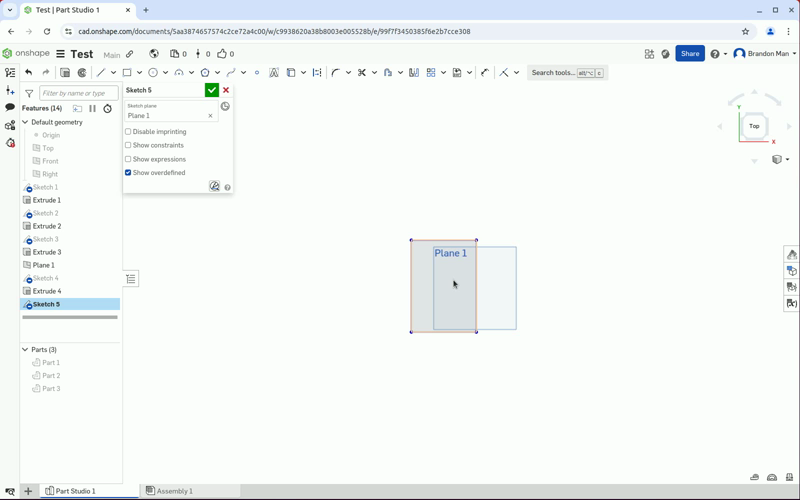
scroll(6)
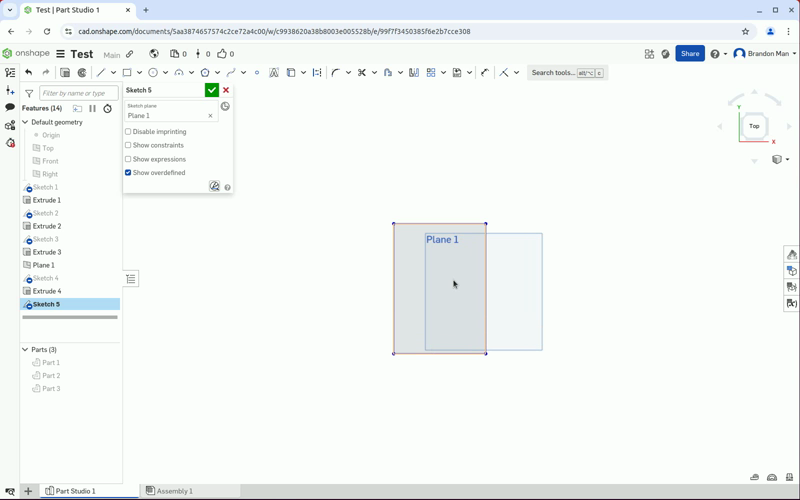
scroll(6)
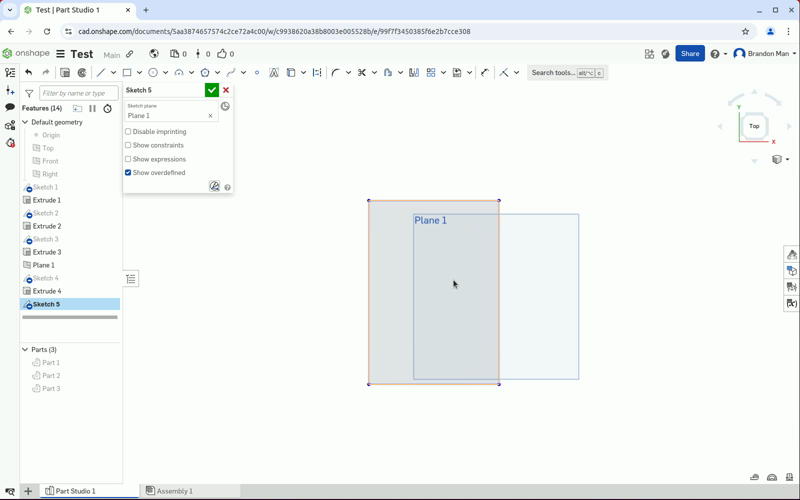
scroll(6)
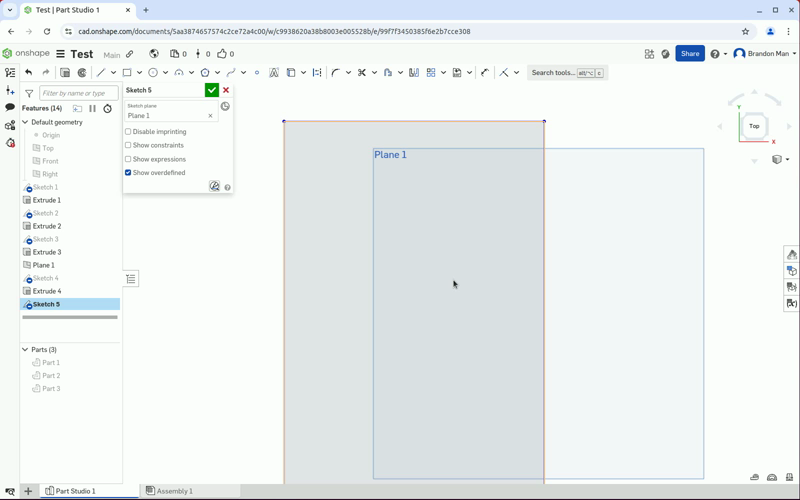
click(453, 279)
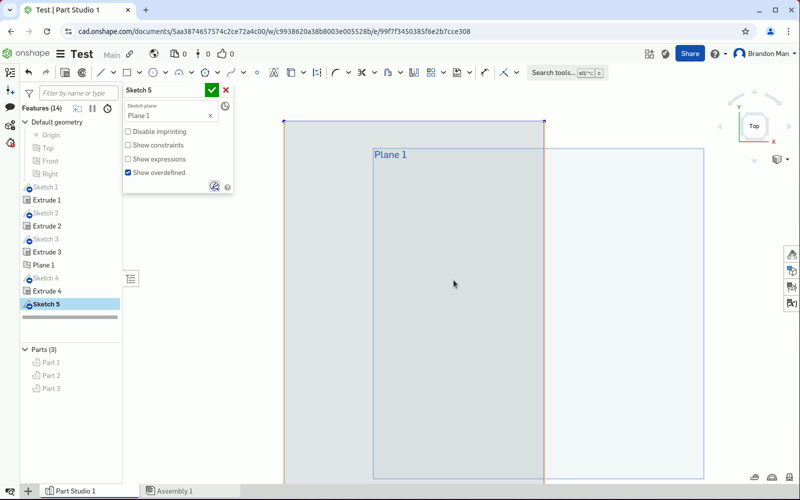
scroll(-6)
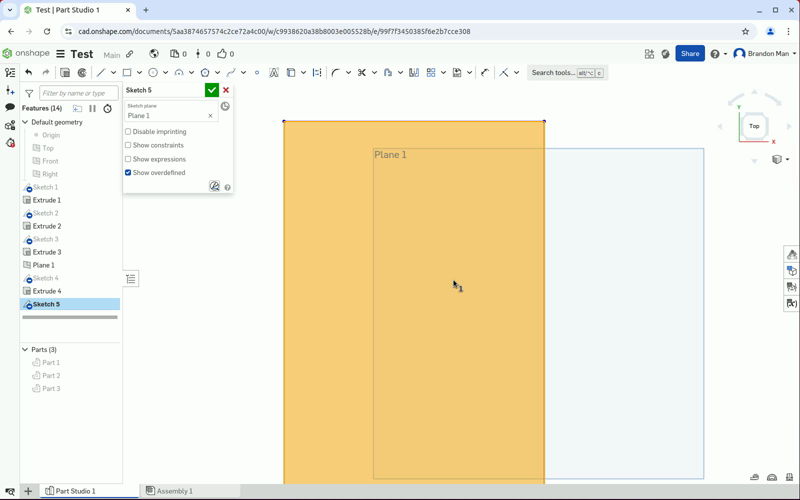
scroll(-6)
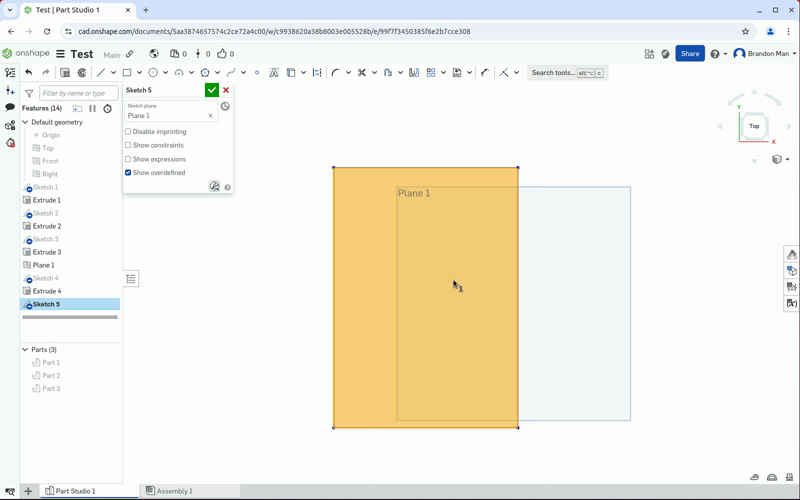
scroll(-6)
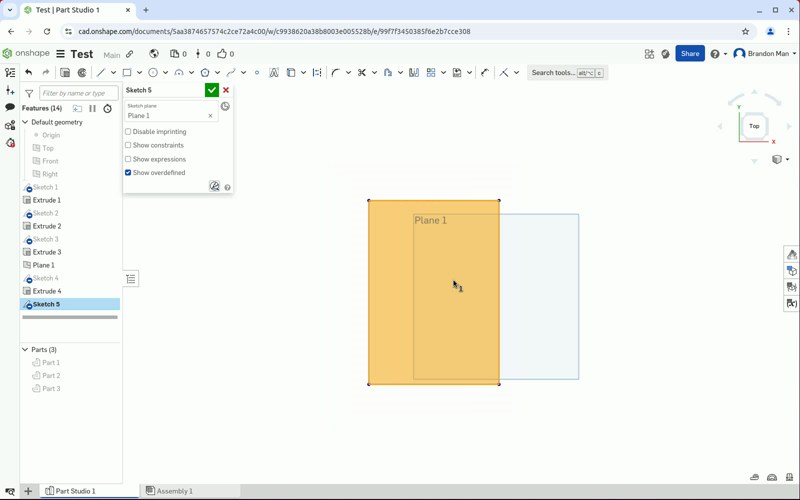
scroll(-6)
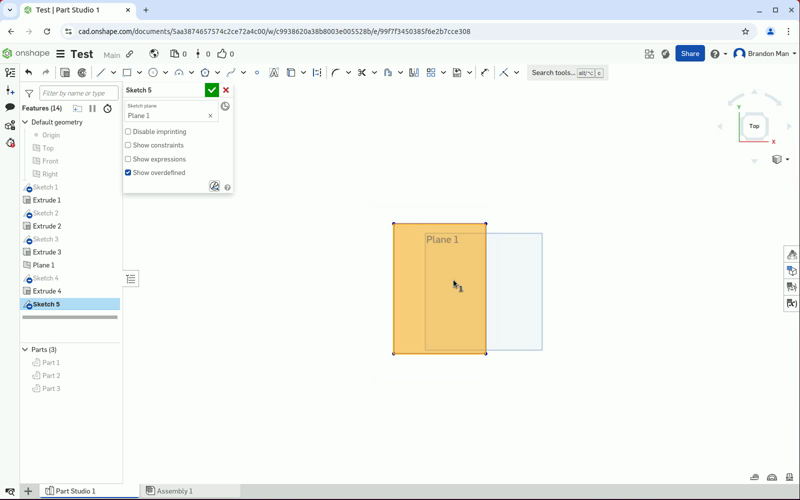
scroll(-6)
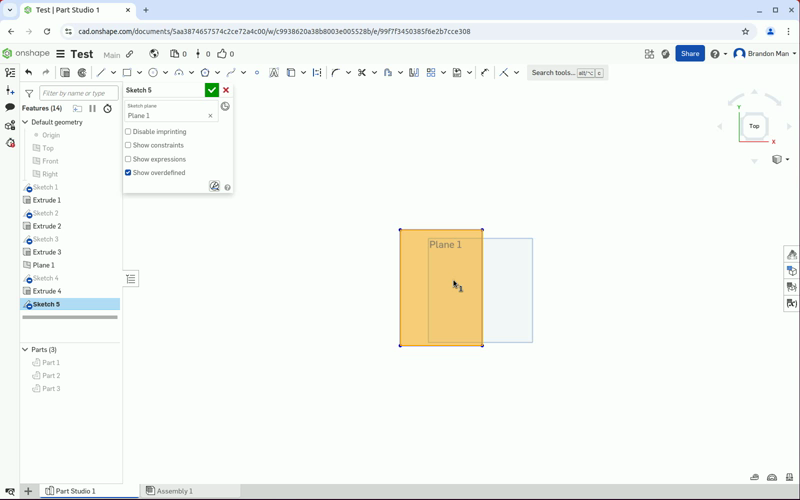
scroll(-6)
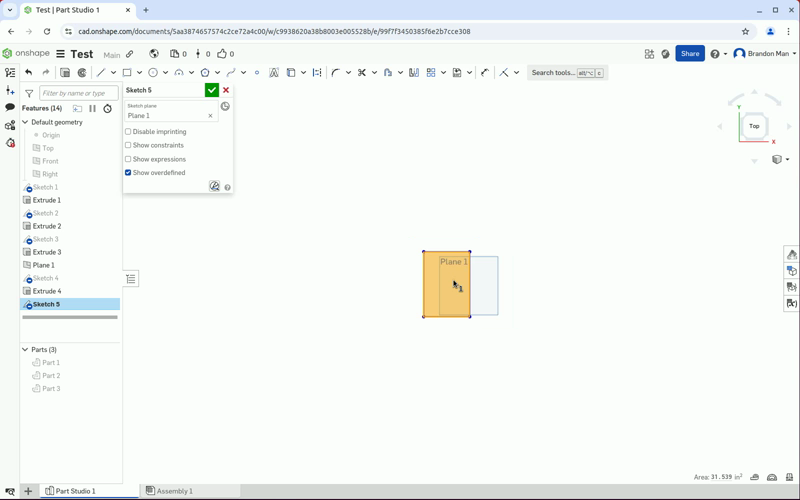
scroll(-6)
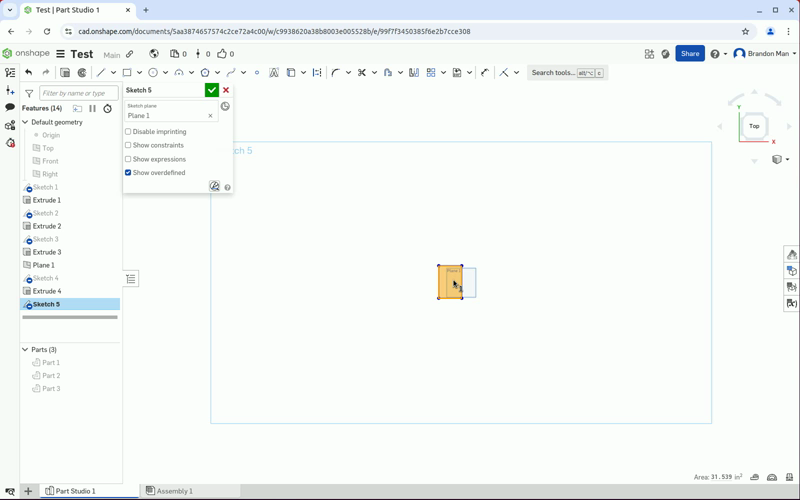
mouse_move(73, 352)
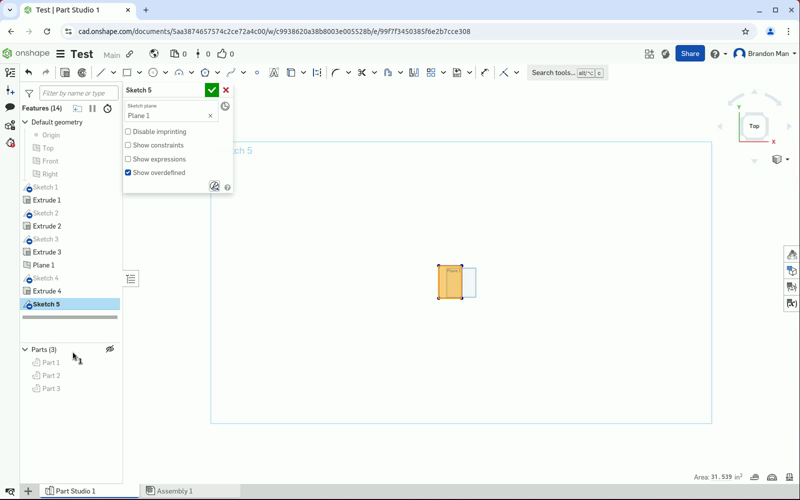
key(shift+y)
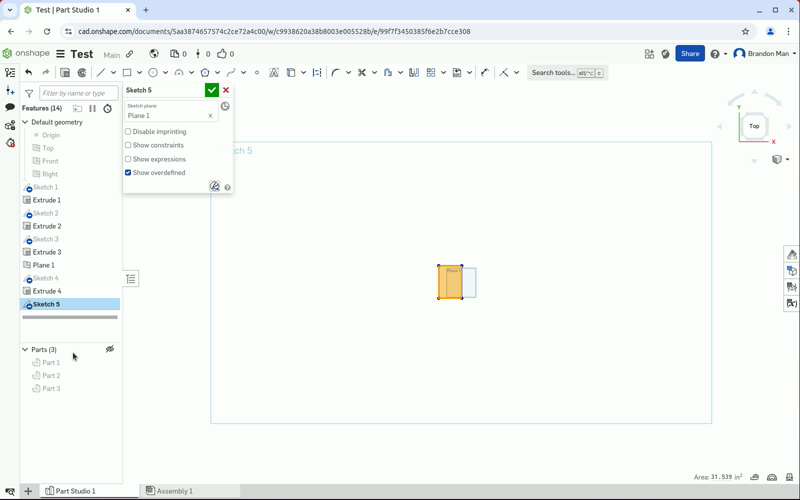
key(shift+e)
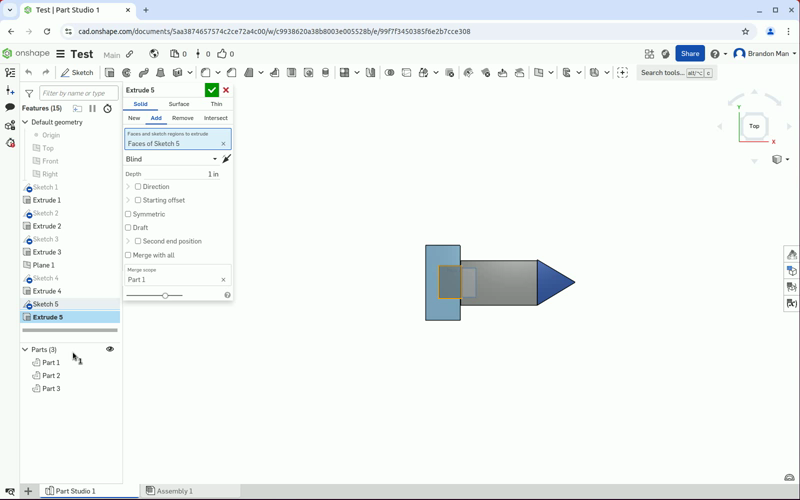
mouse_move(143, 106)
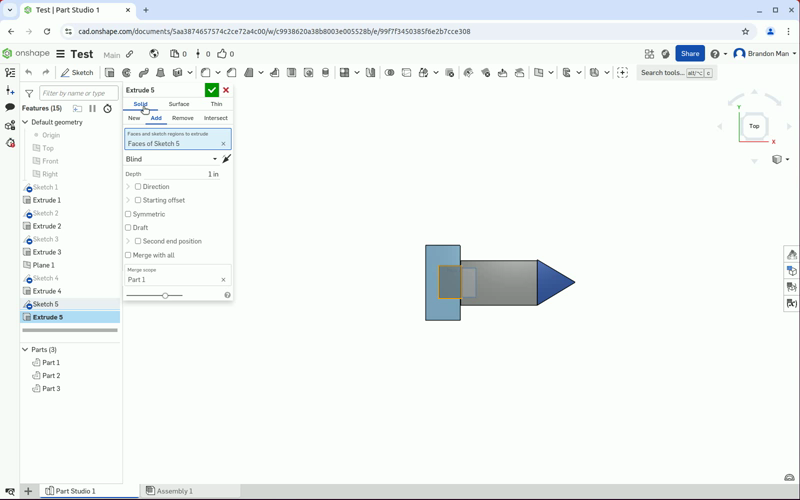
click(143, 106)
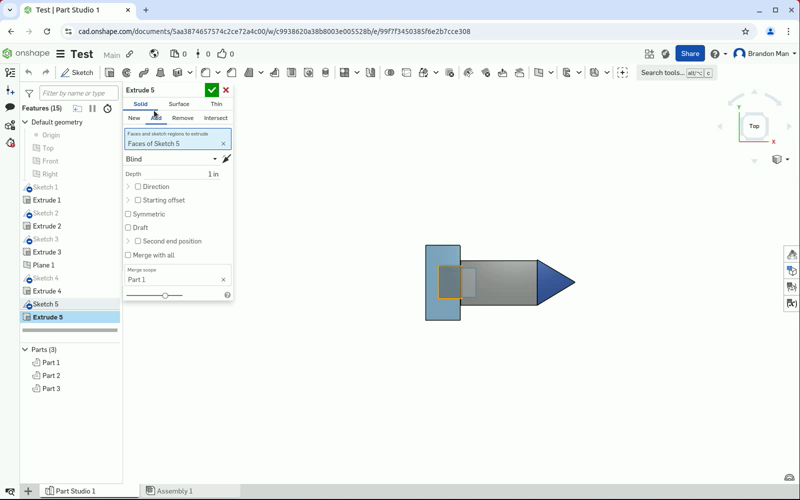
mouse_move(186, 120)
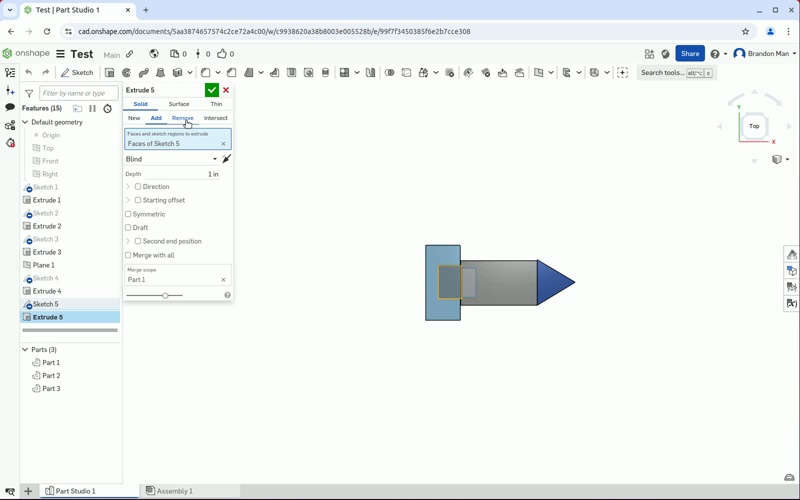
click(186, 120)
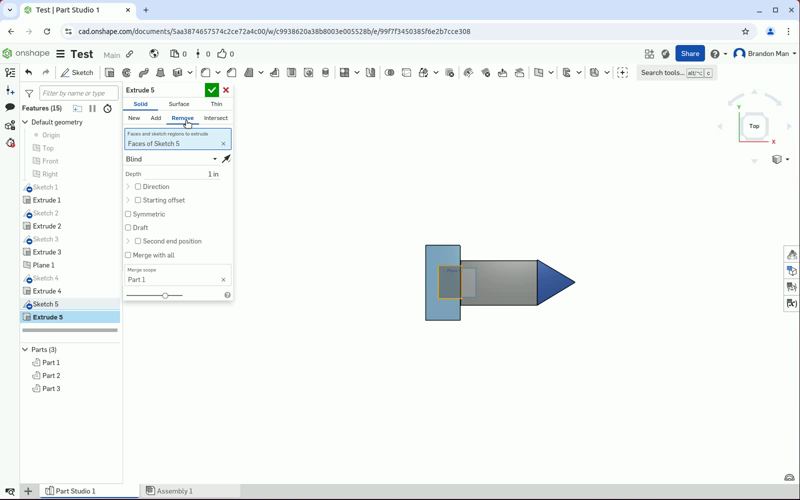
key(tab, 4)
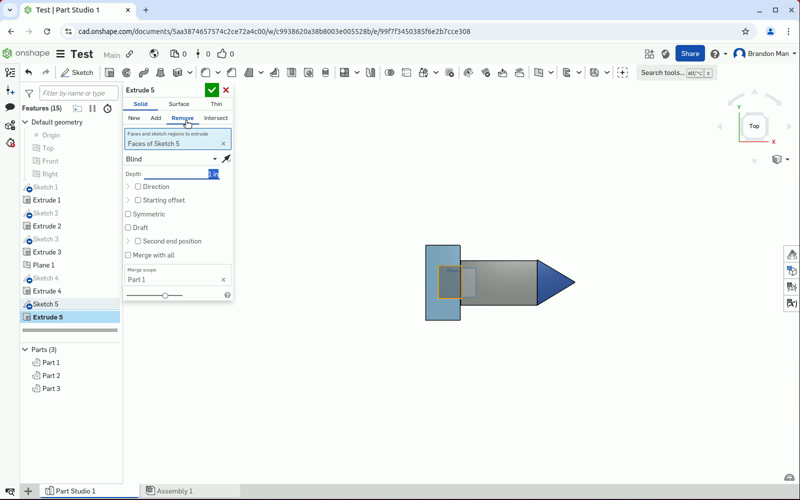
text(2.648)
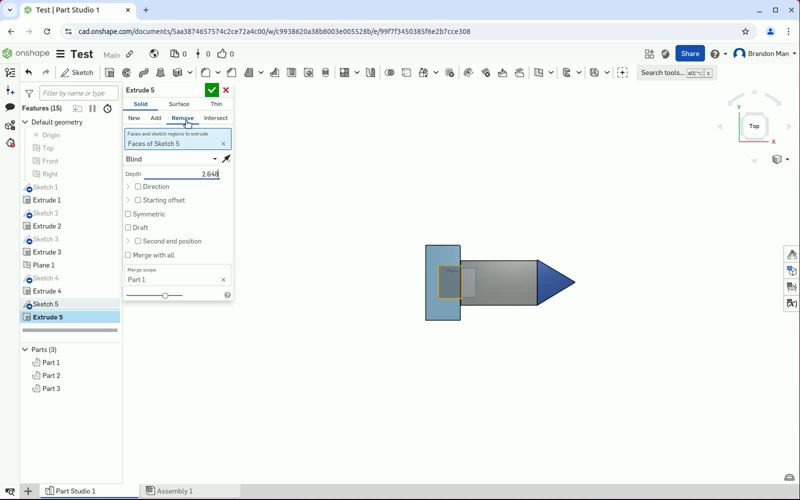
key(tab, 6)
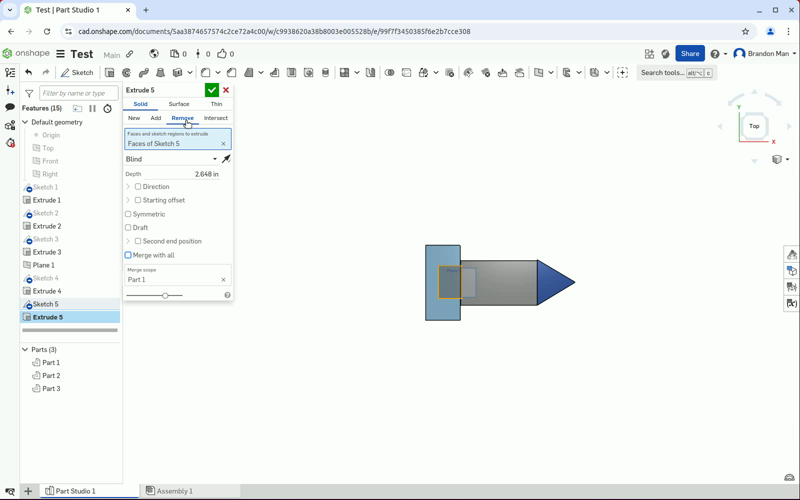
key(space)
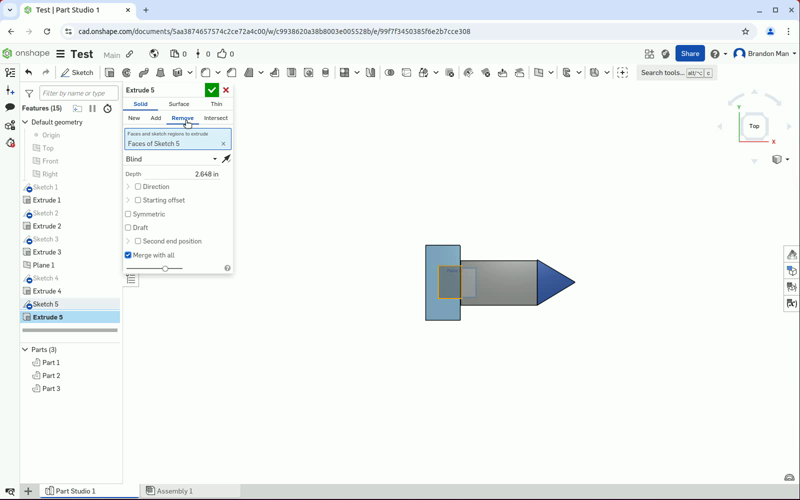
key(enter)
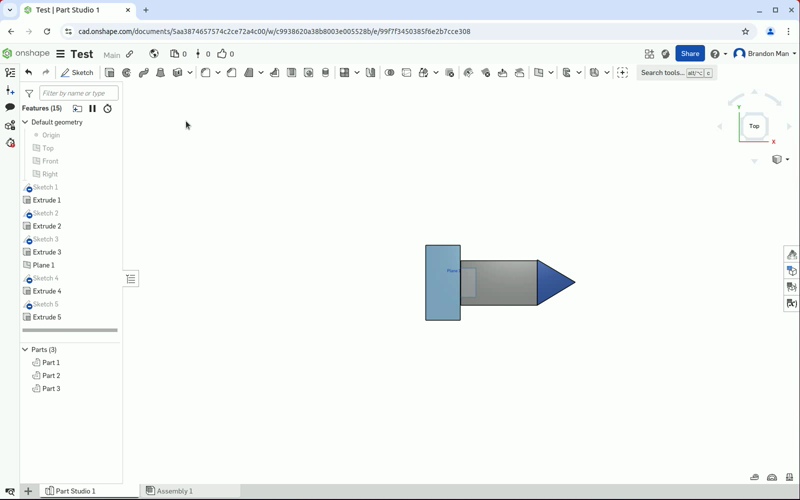
key(shift+h)
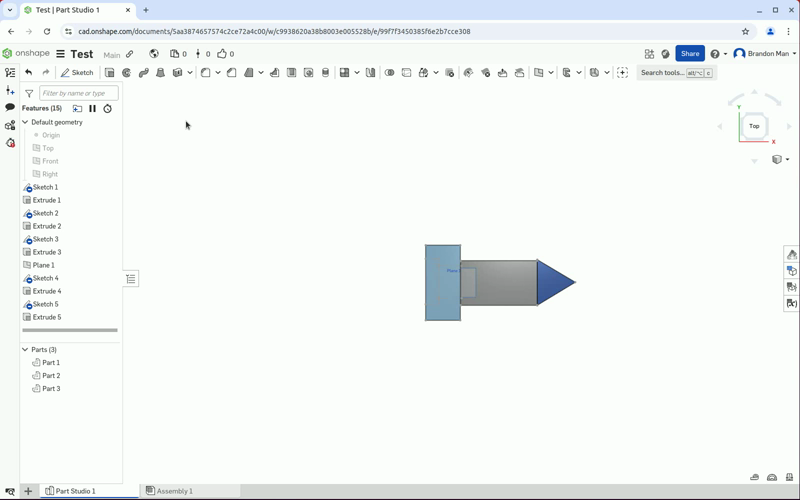
key(shift+h)
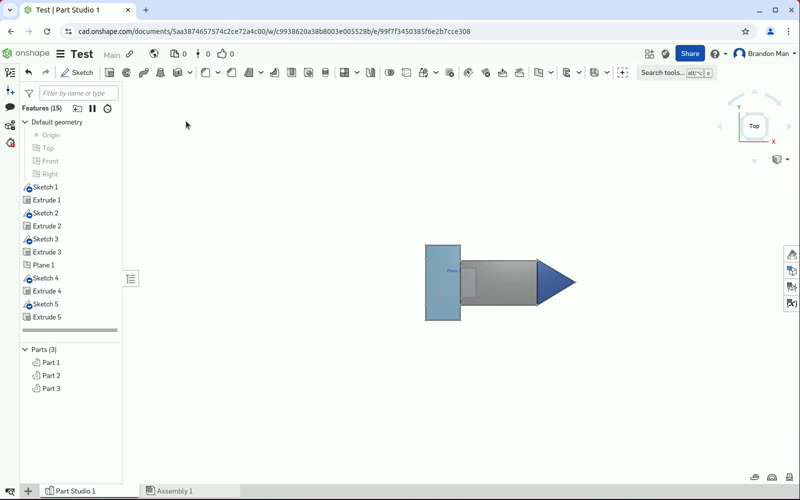
key(shift+7)
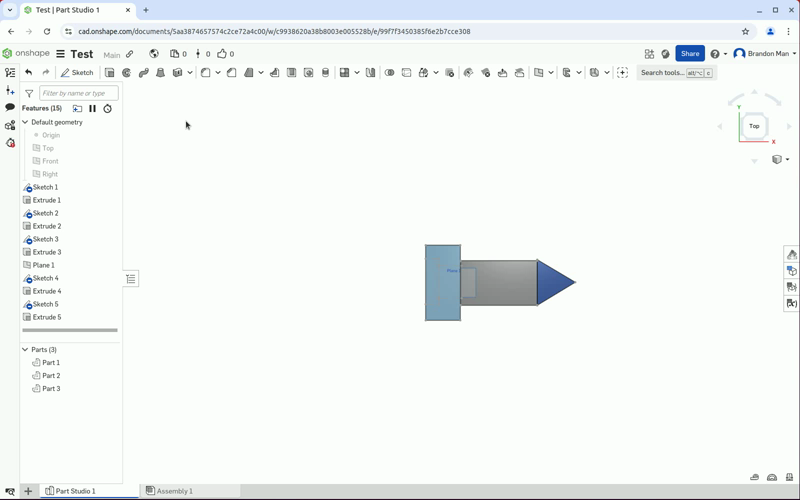
key(up, 3)
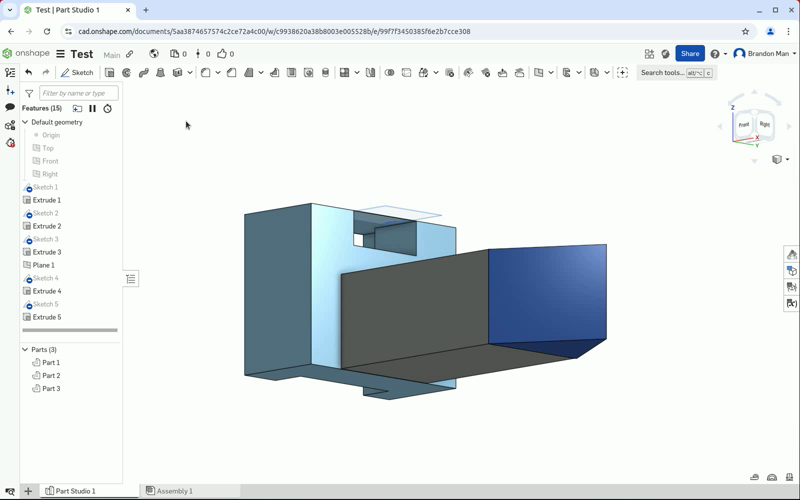
key(left, 3)
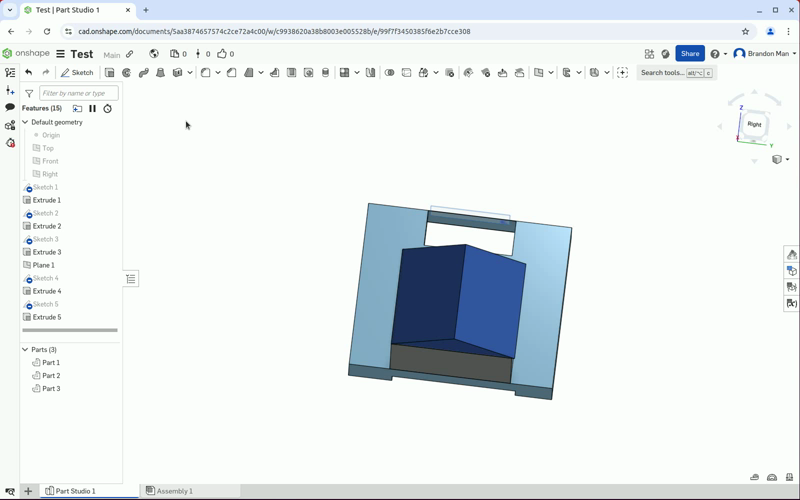
key(right, 3)
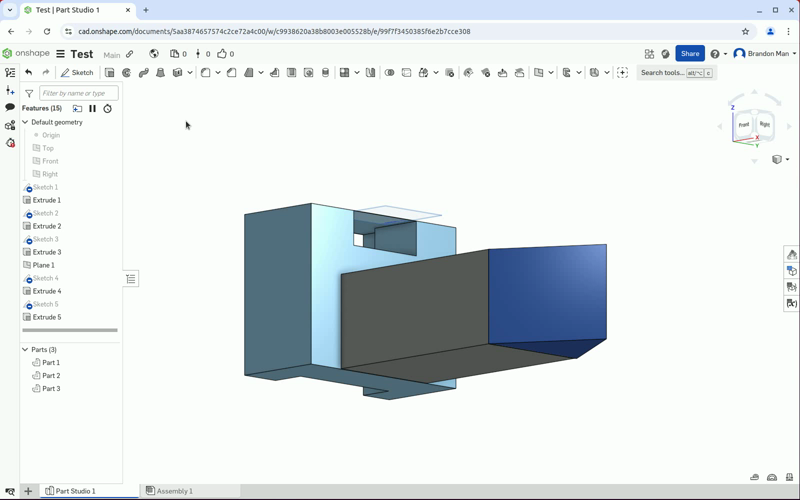
key(down, 3)
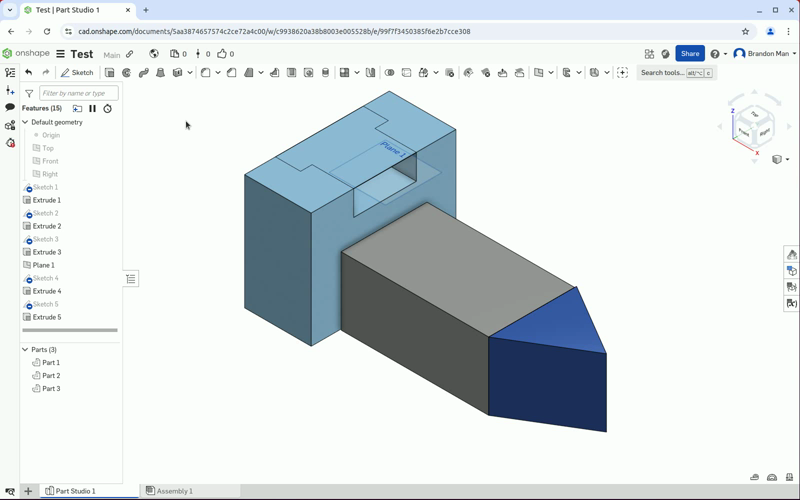
mouse_move(73, 189)
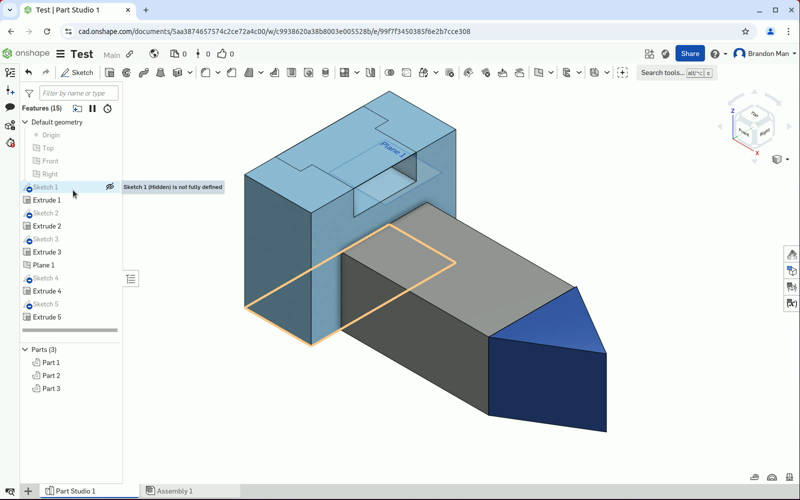
click(73, 189)